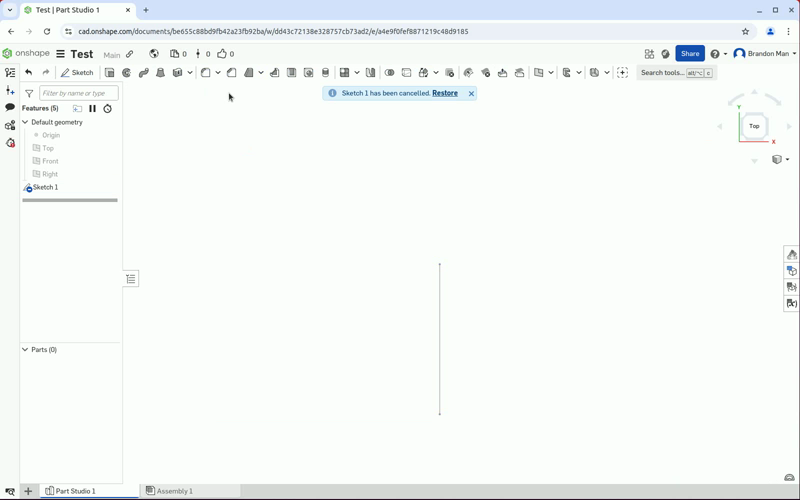
key(shift+h)
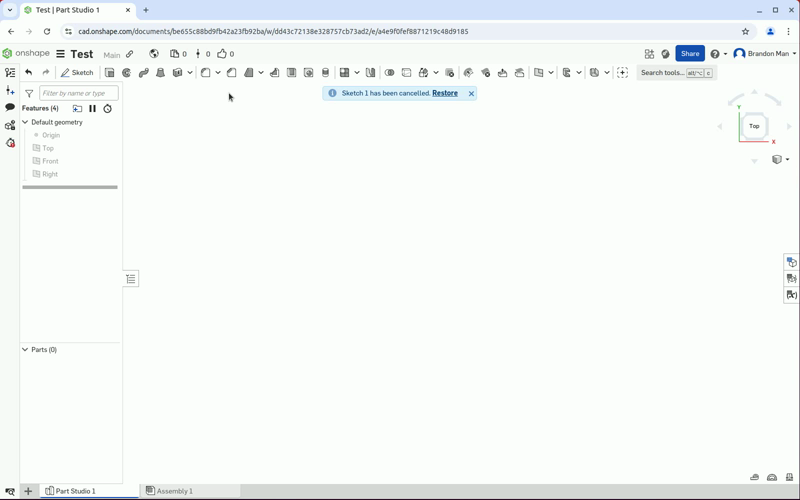
mouse_move(73, 352)
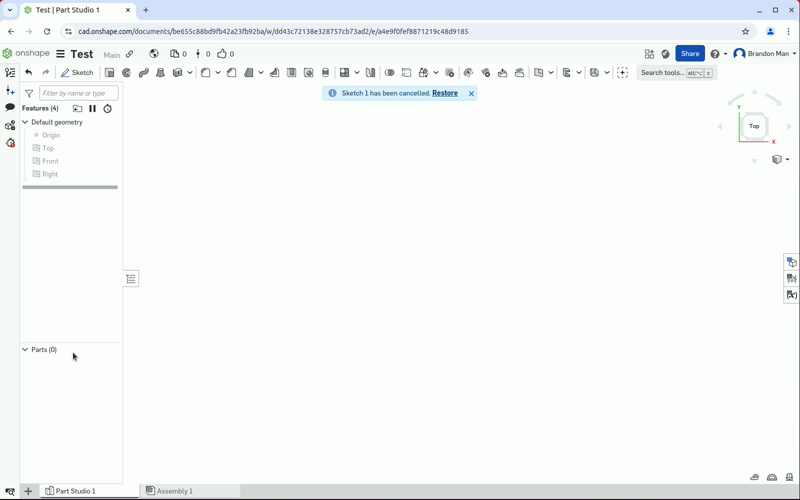
key(y)
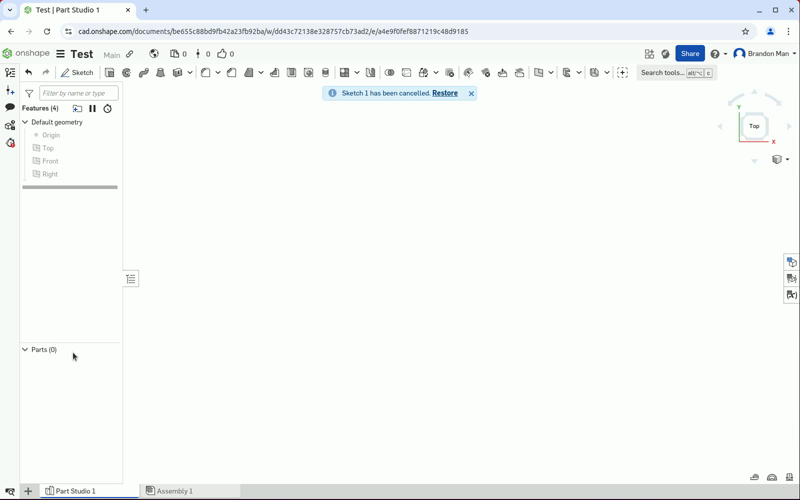
key(shift+p)
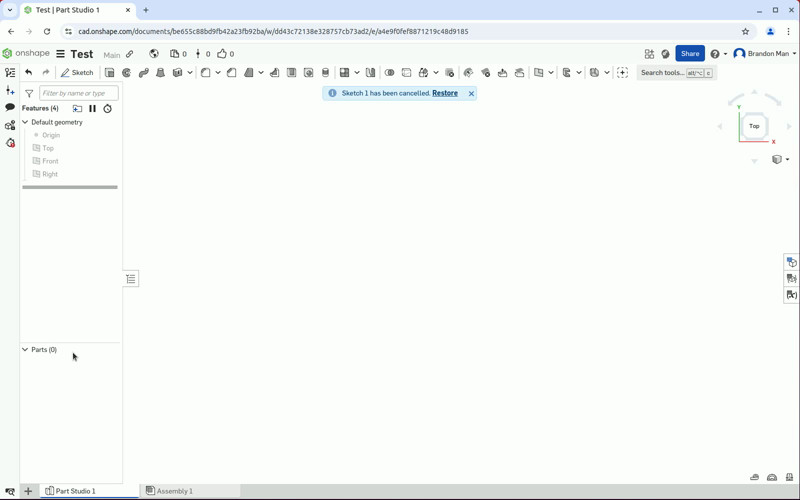
key(space)
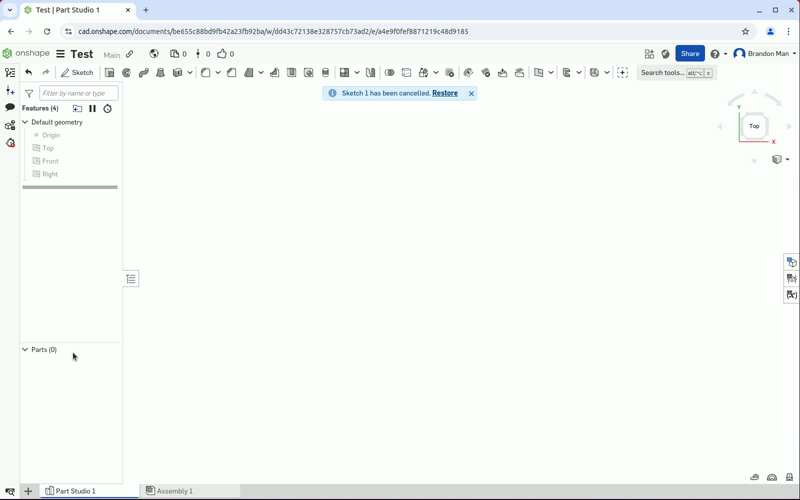
key_down(shift)
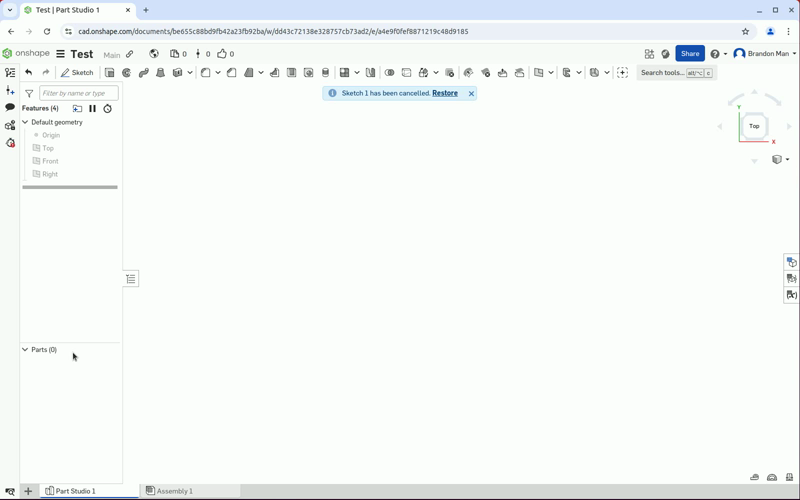
key(up)
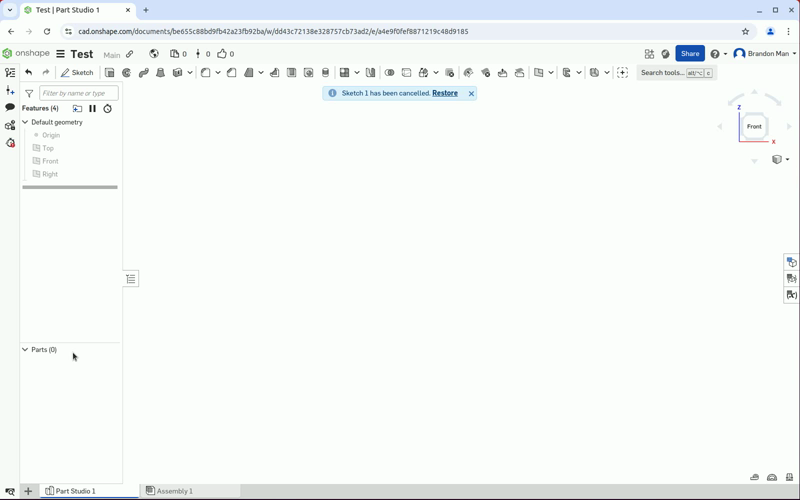
key_up(shift)
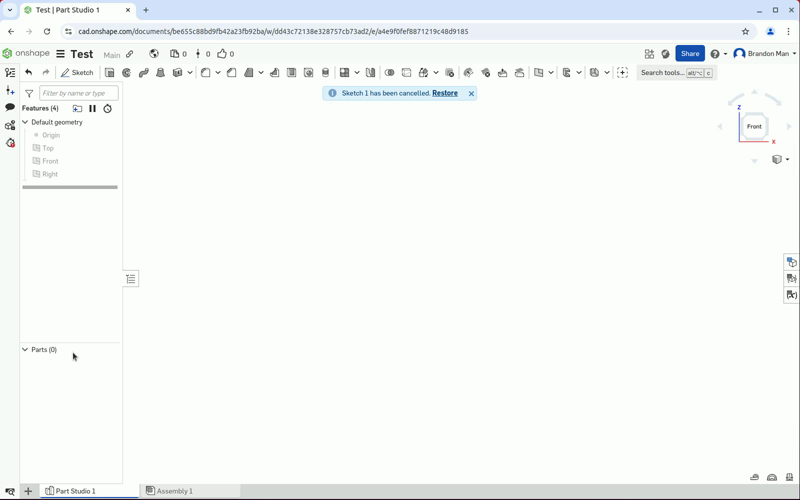
mouse_move(73, 352)
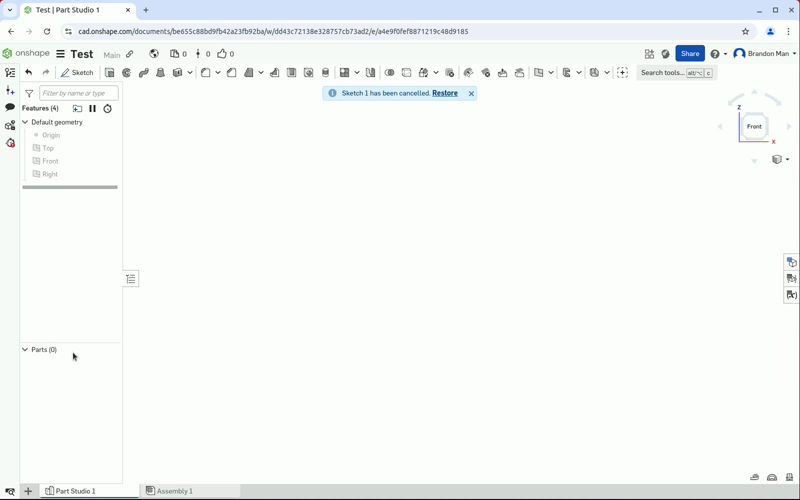
key(shift+y)
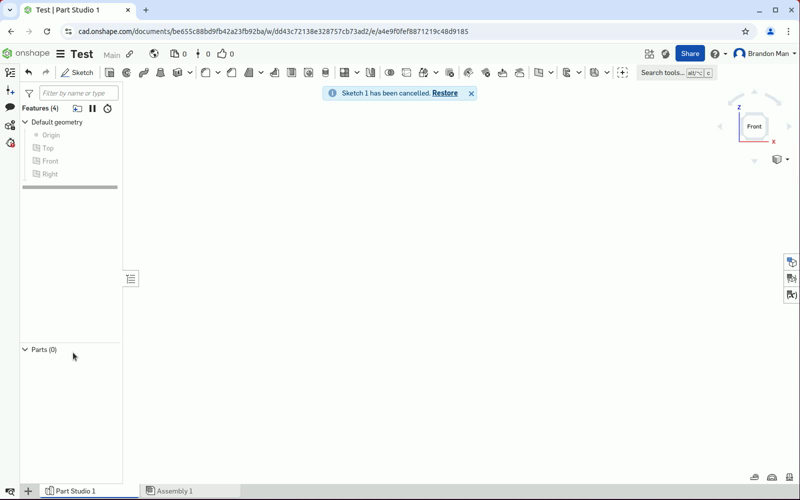
key(shift+s)
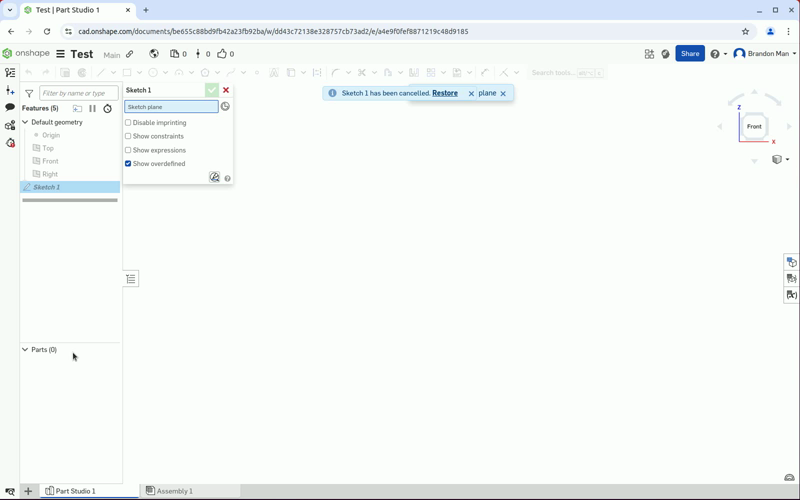
mouse_move(73, 163)
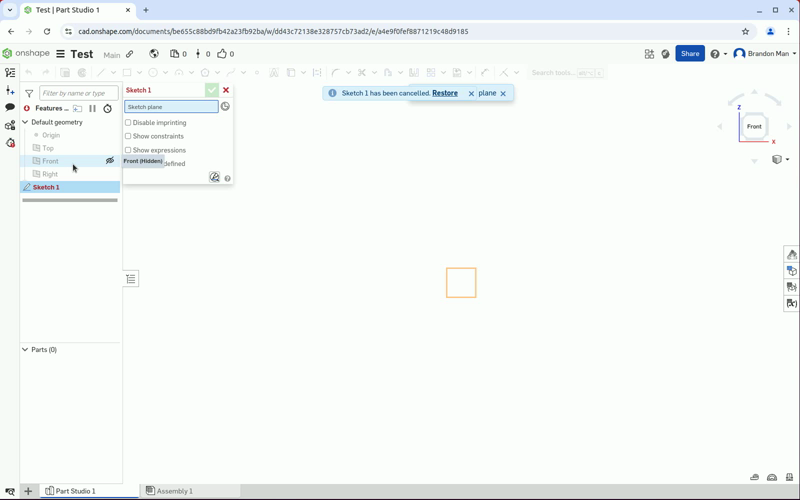
click(73, 163)
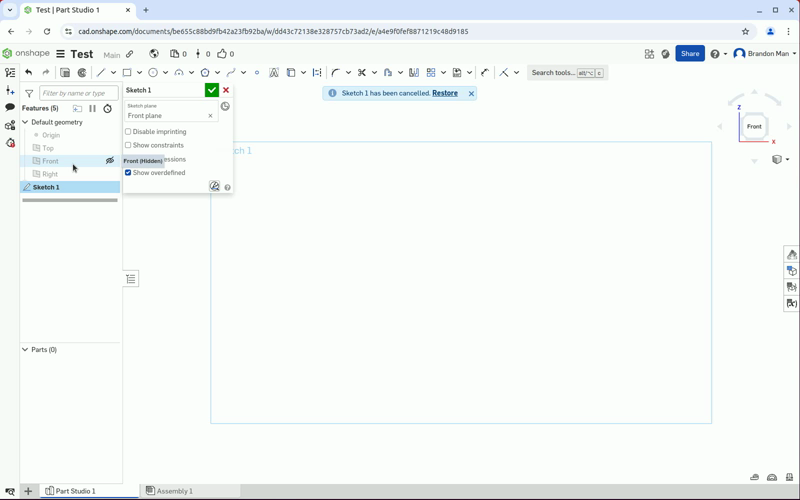
mouse_move(73, 352)
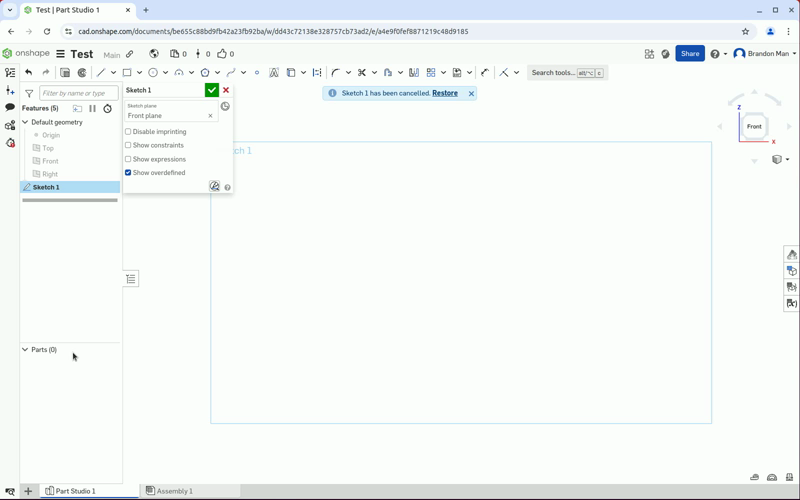
key(y)
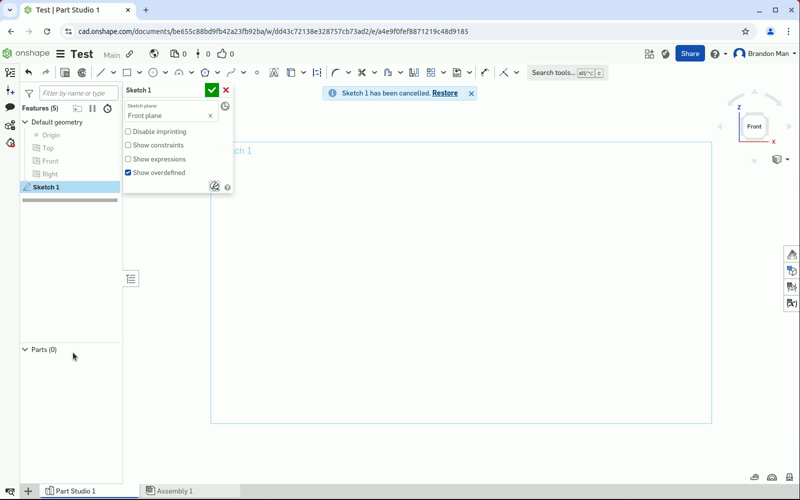
key(l)
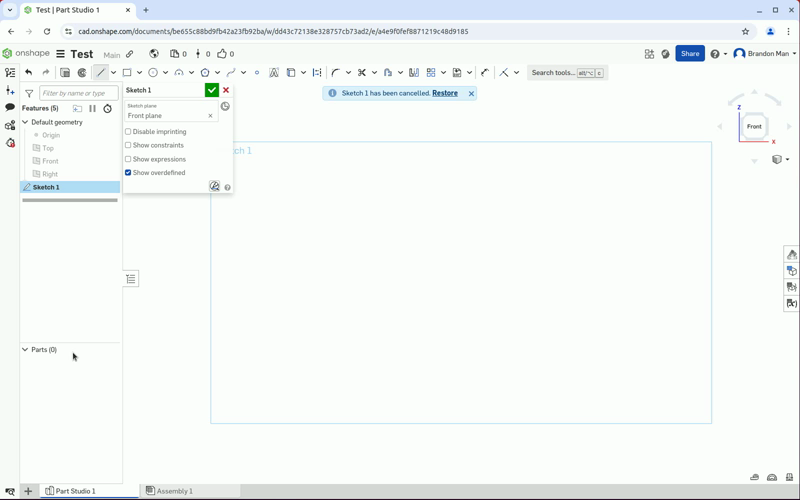
key_down(shift)
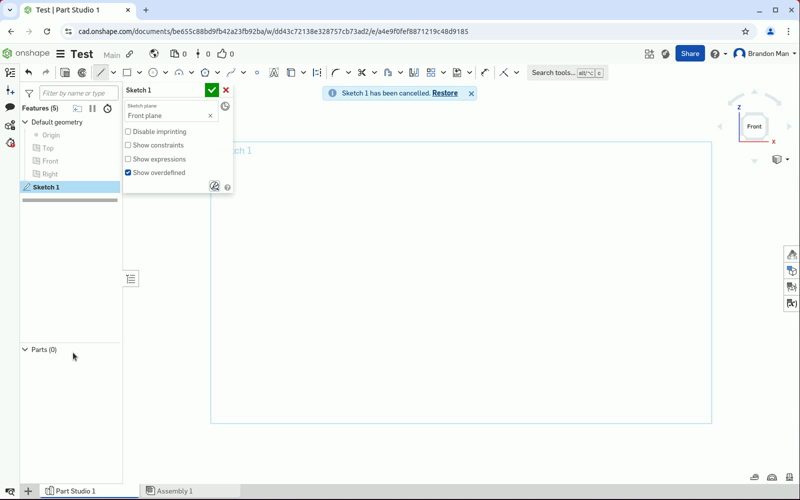
mouse_move(348, 359)
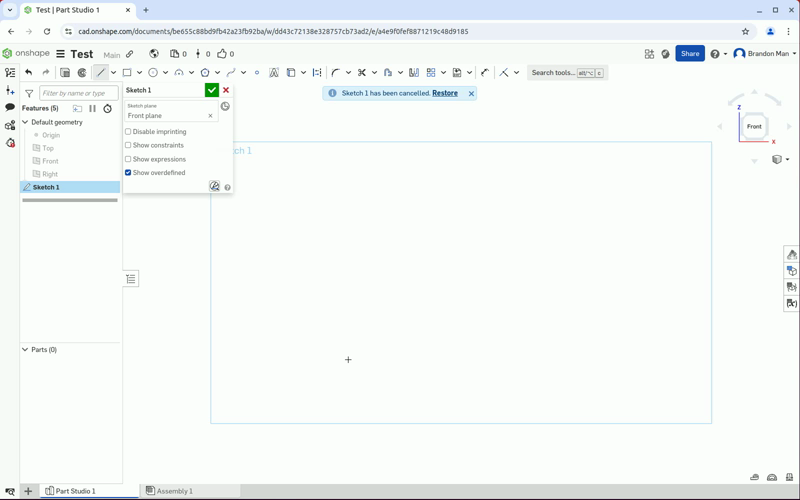
click(348, 359)
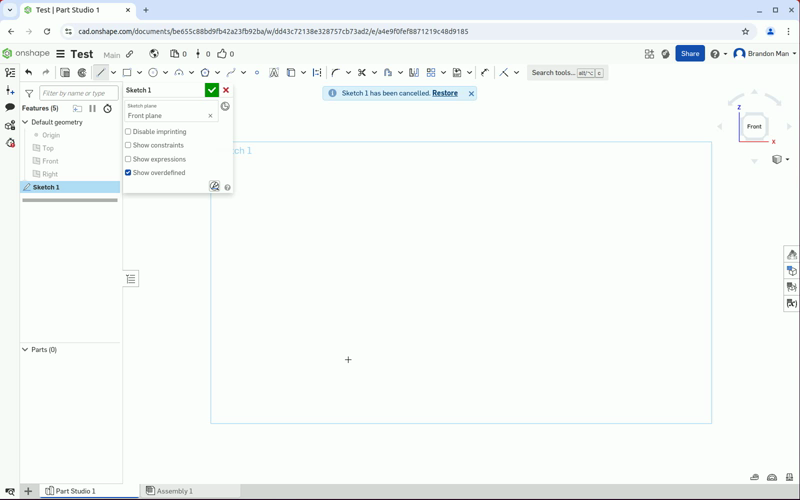
key_up(shift)
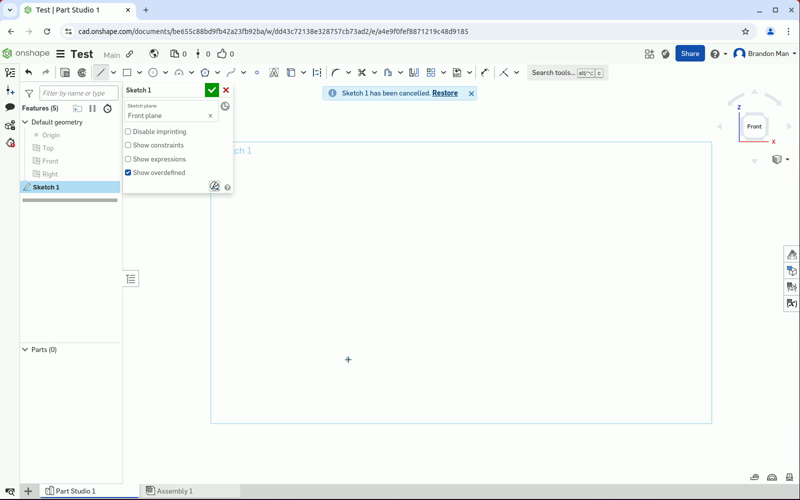
key_down(shift)
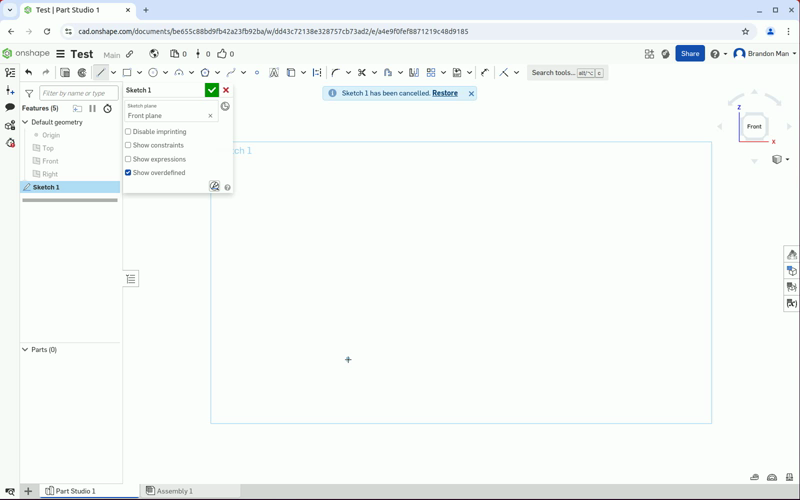
mouse_move(378, 359)
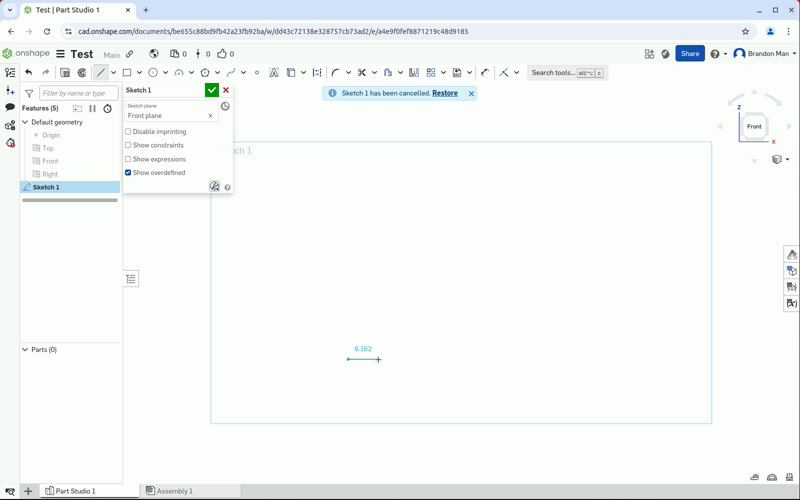
mouse_move(385, 359)
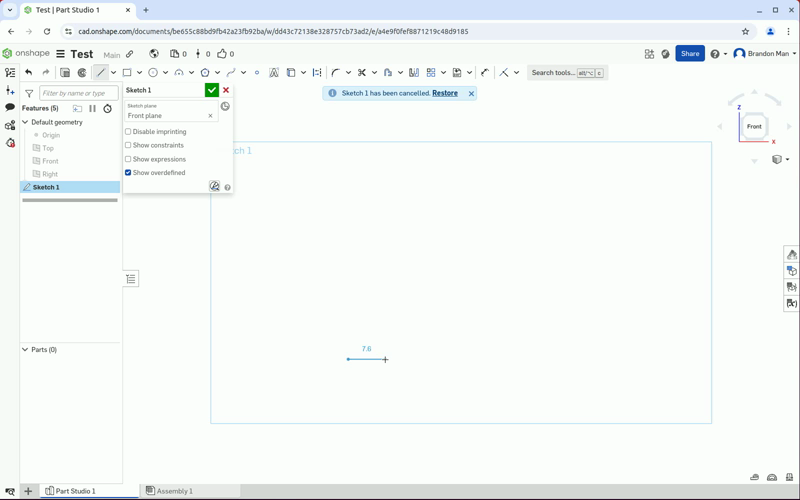
click(385, 359)
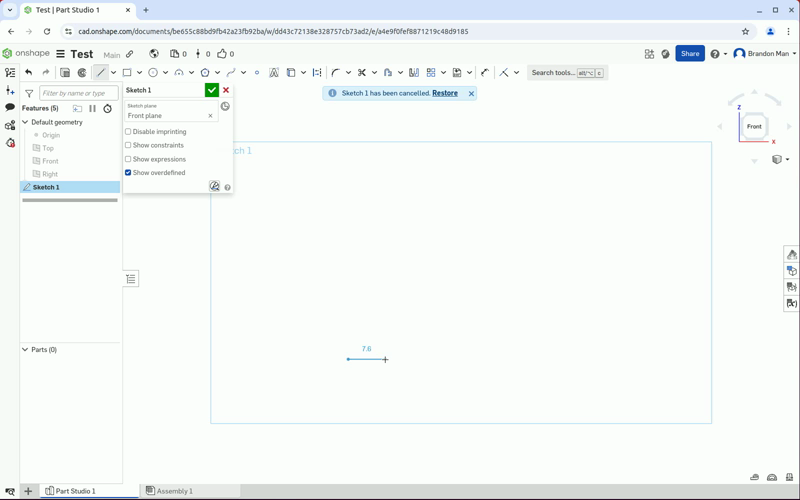
key_up(shift)
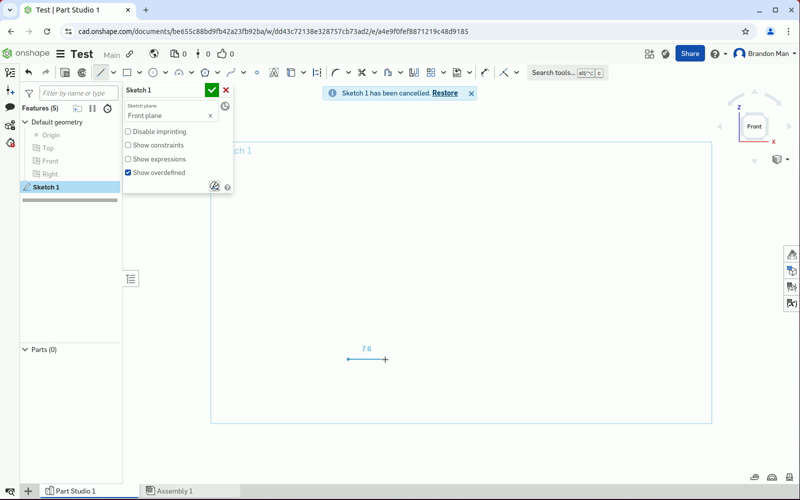
key_down(shift)
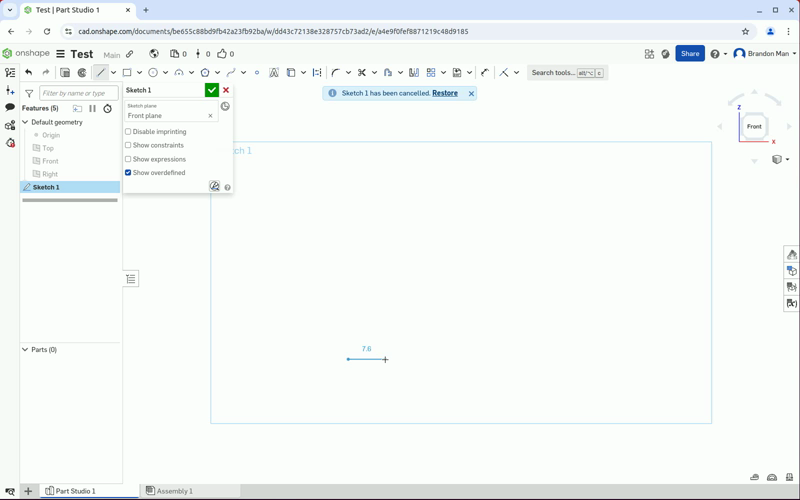
mouse_move(415, 359)
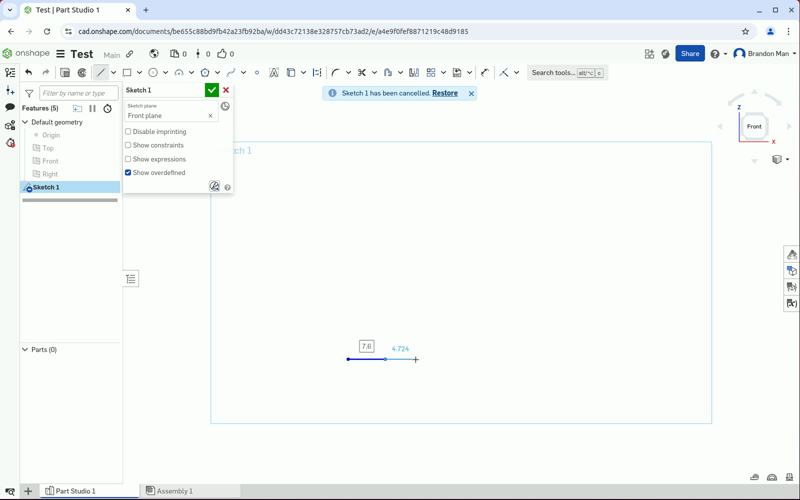
mouse_move(385, 333)
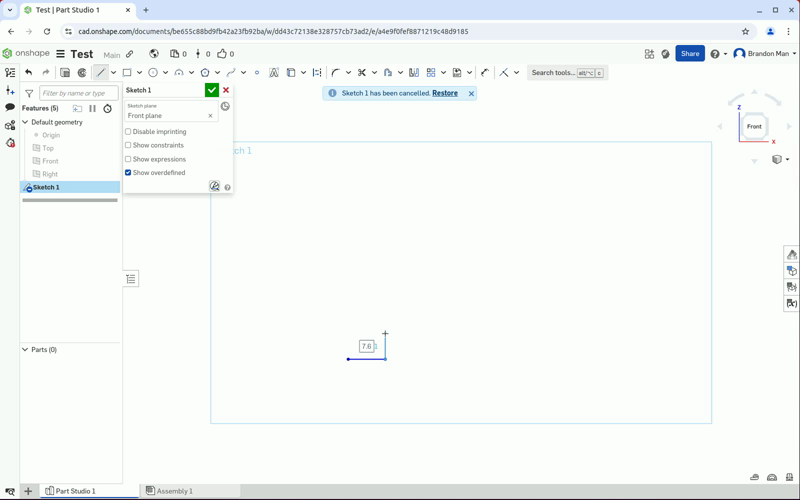
click(385, 333)
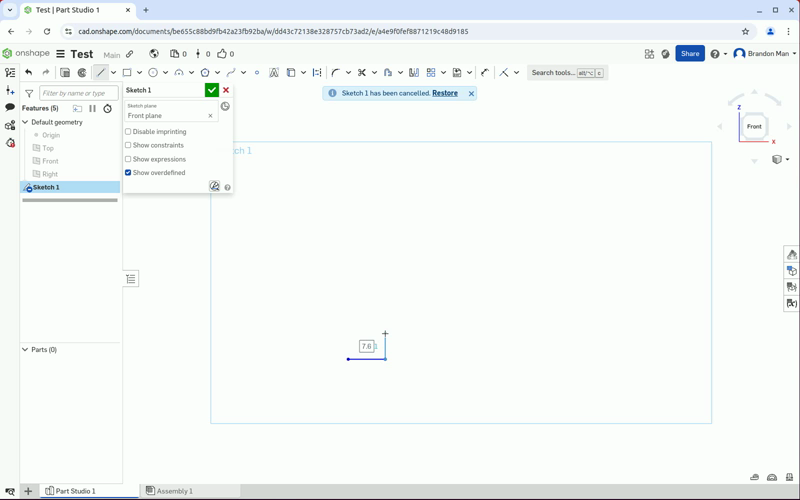
key_up(shift)
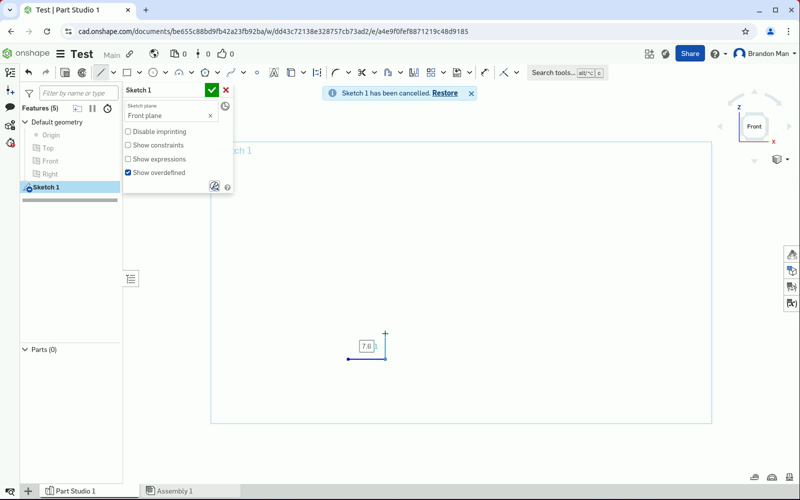
key_down(shift)
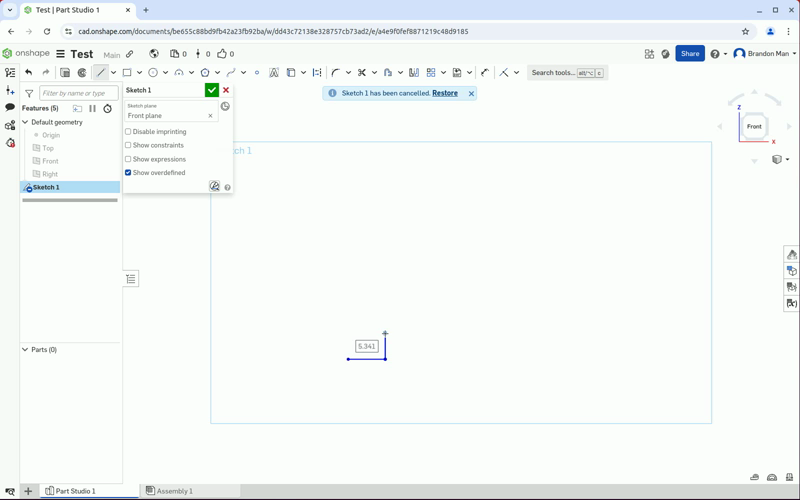
mouse_move(415, 333)
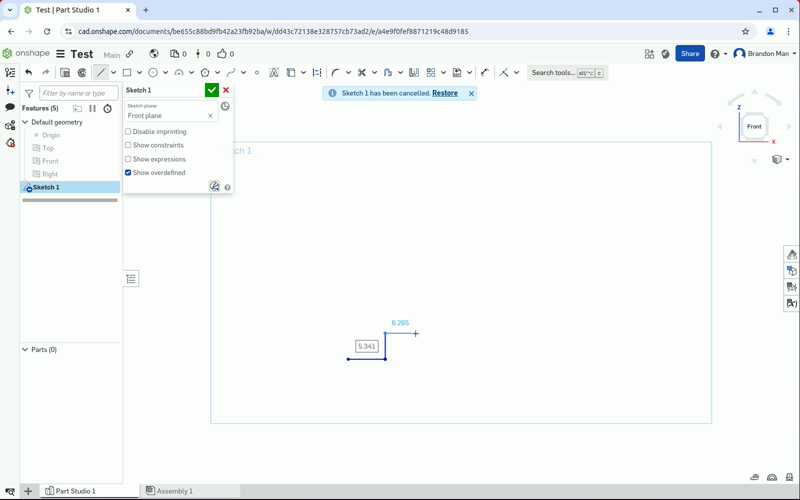
mouse_move(364, 333)
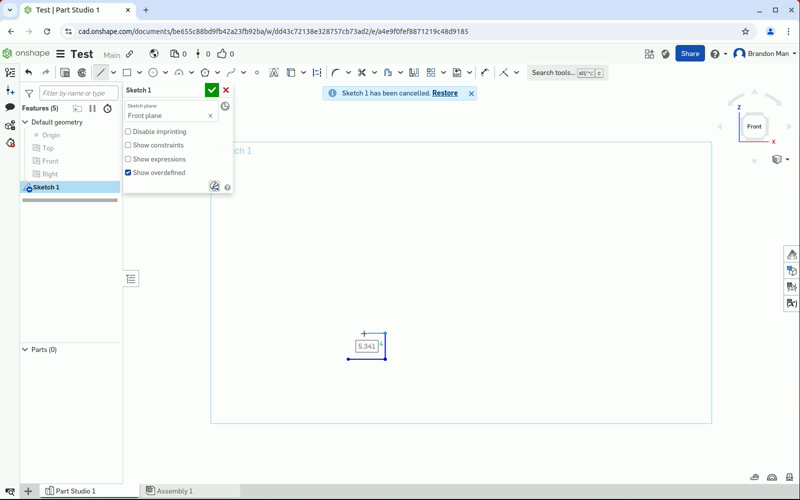
click(364, 333)
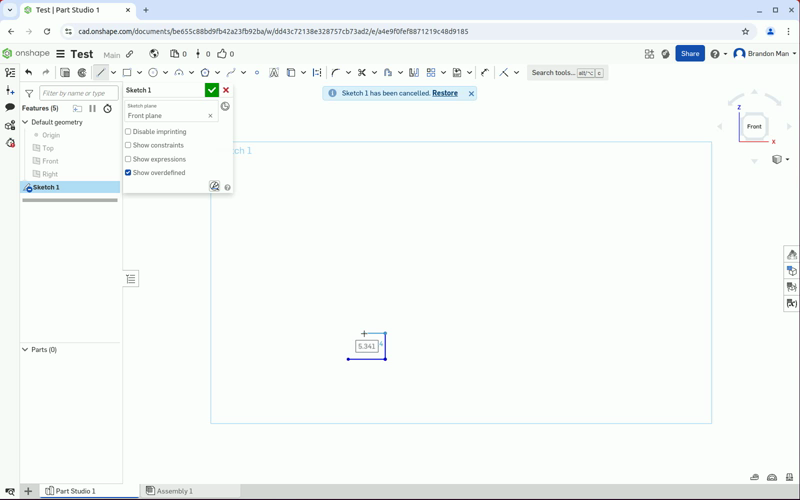
key_up(shift)
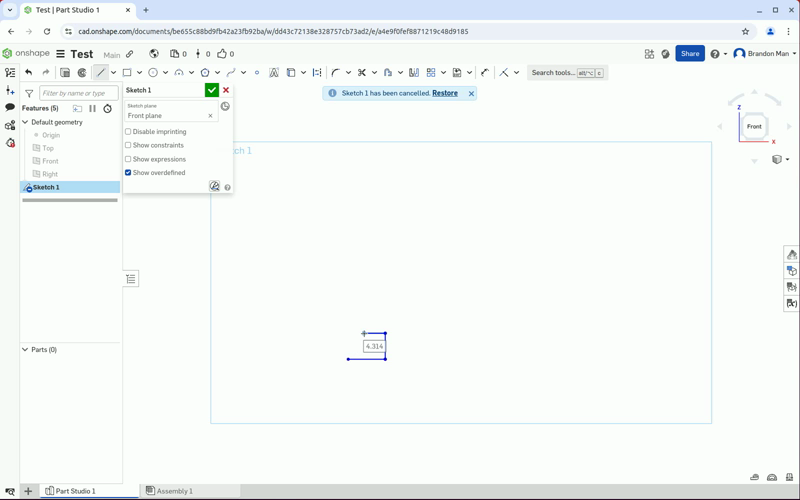
key_down(shift)
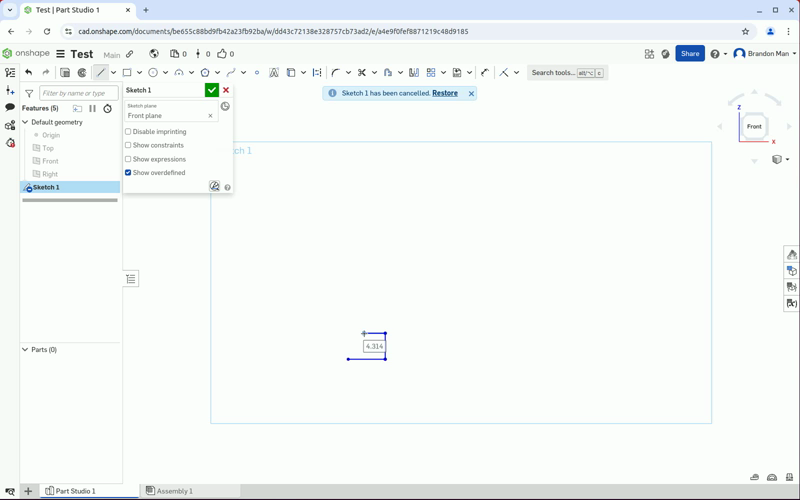
mouse_move(364, 209)
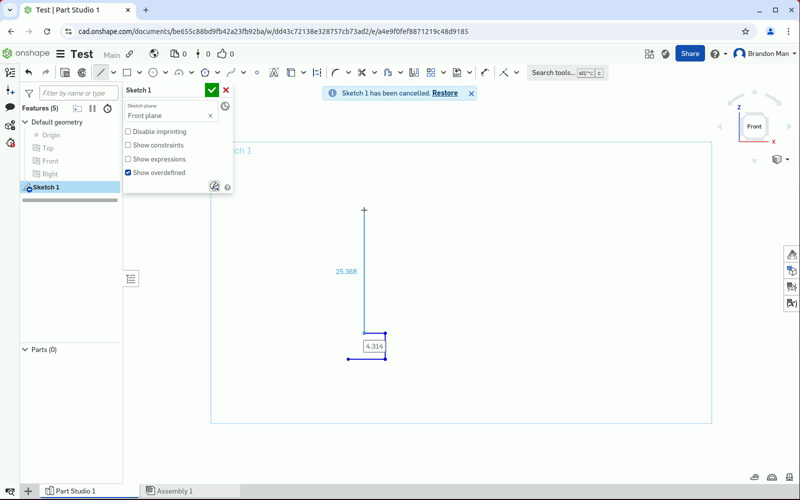
click(364, 209)
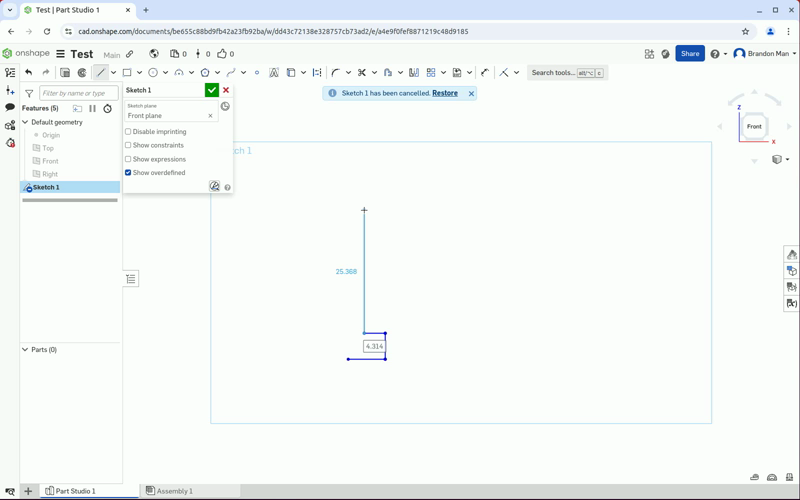
key_up(shift)
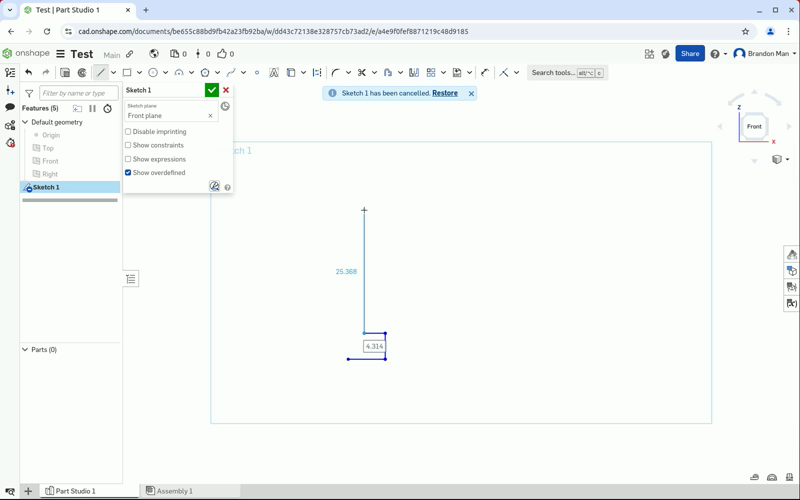
key_down(shift)
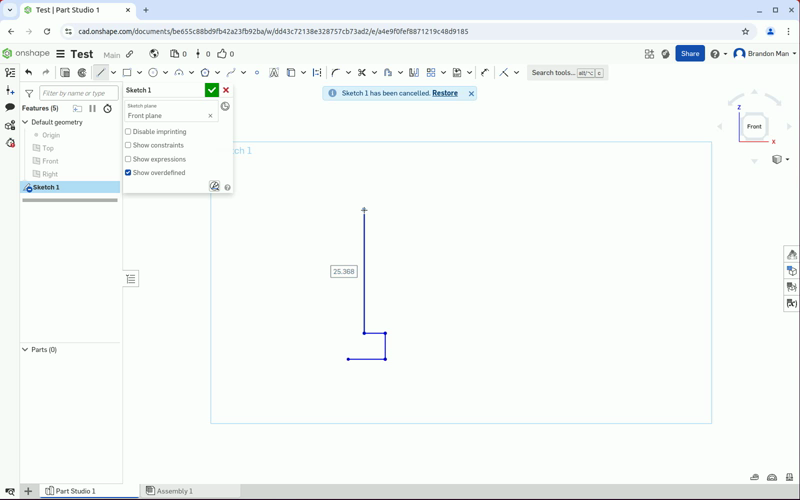
mouse_move(394, 209)
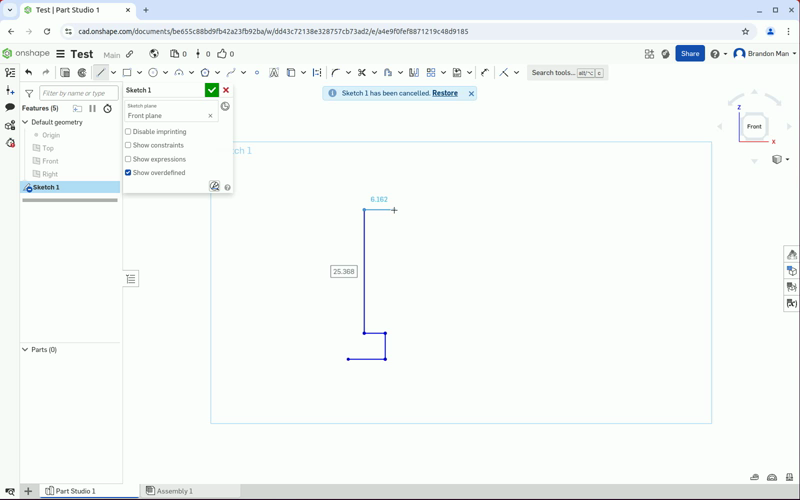
mouse_move(348, 204)
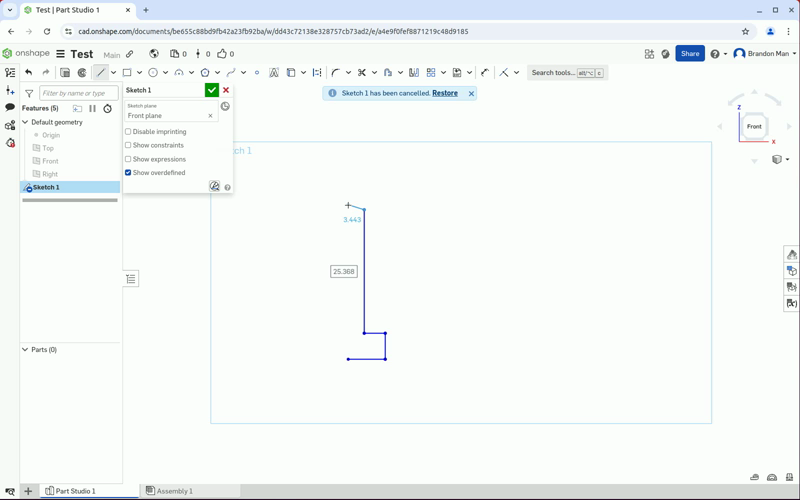
click(348, 204)
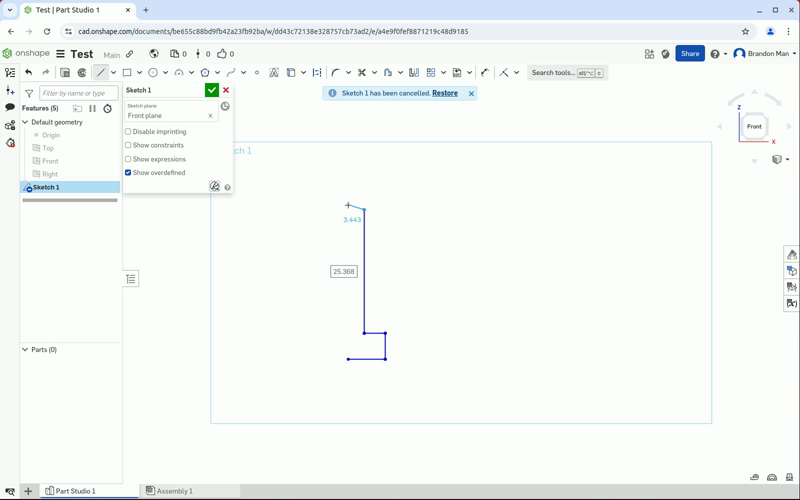
key_up(shift)
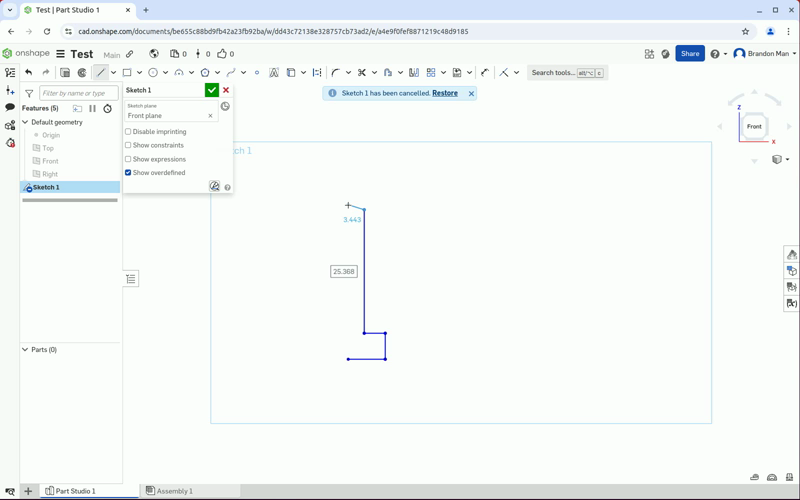
key_down(shift)
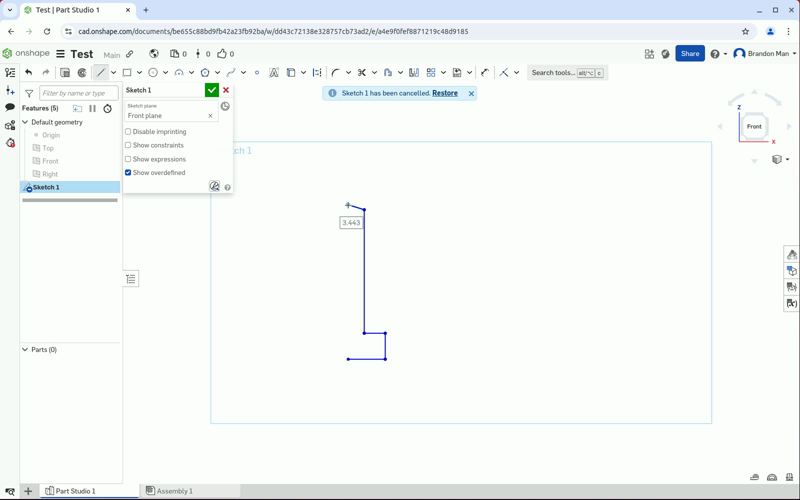
mouse_move(348, 359)
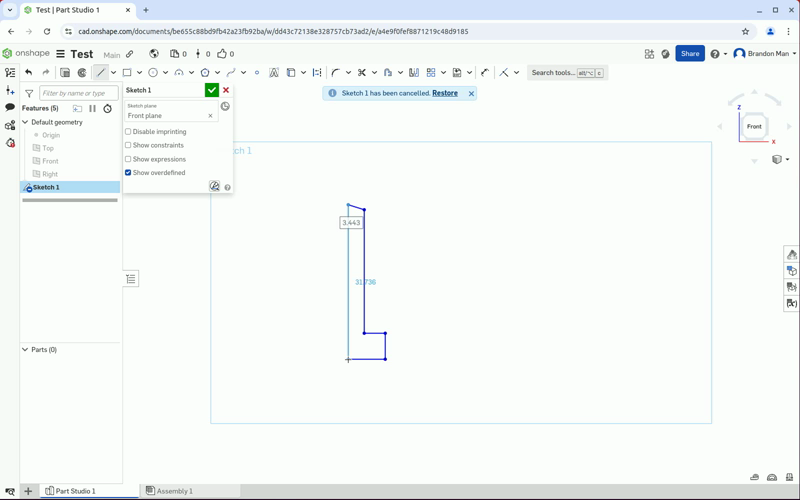
key_up(shift)
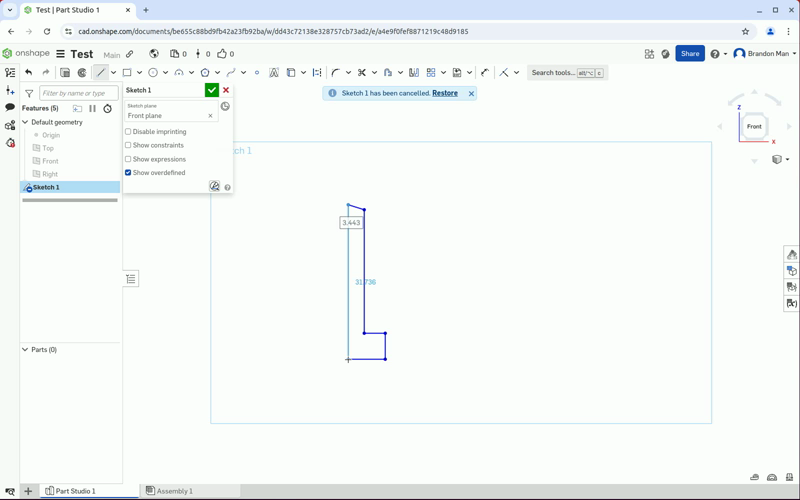
click(348, 359)
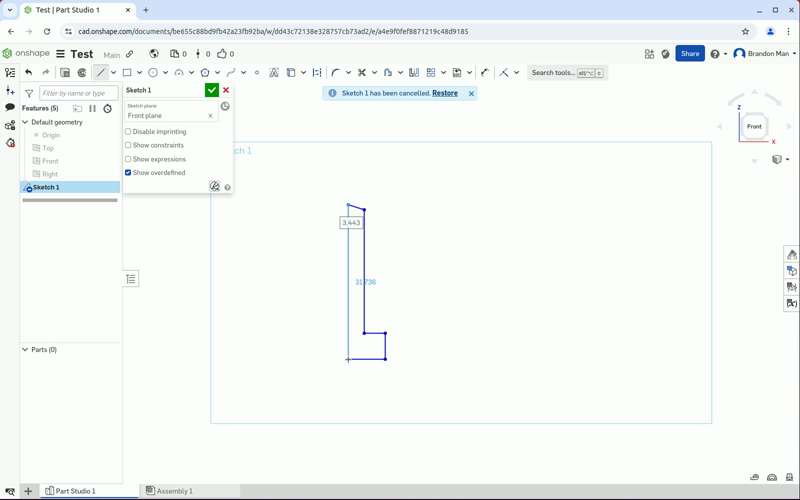
key(esc)
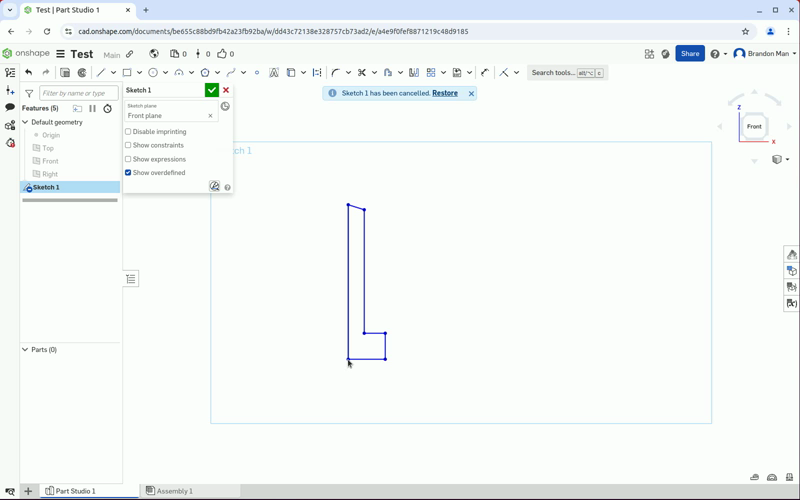
mouse_move(381, 347)
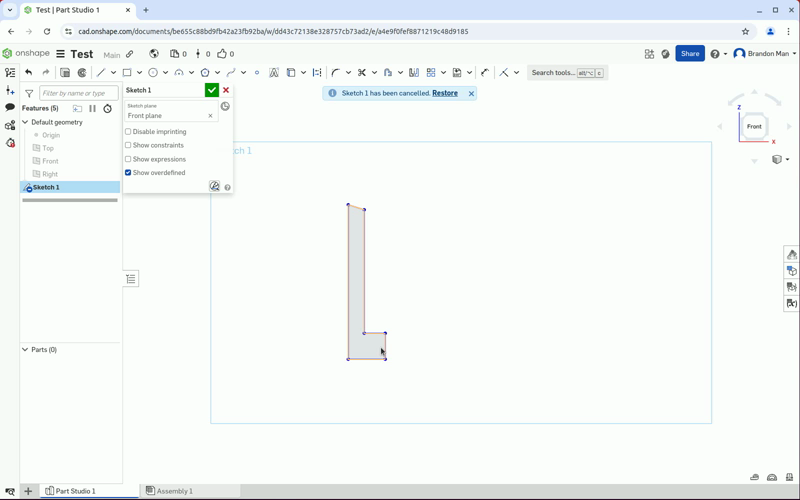
click(381, 347)
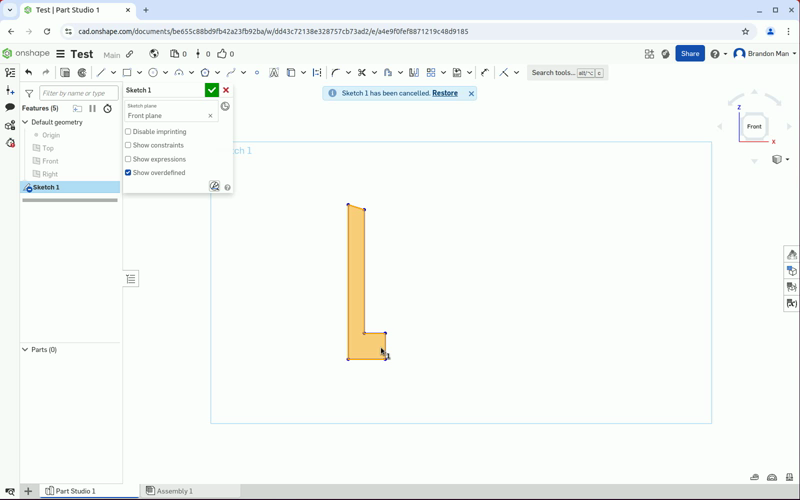
mouse_move(73, 352)
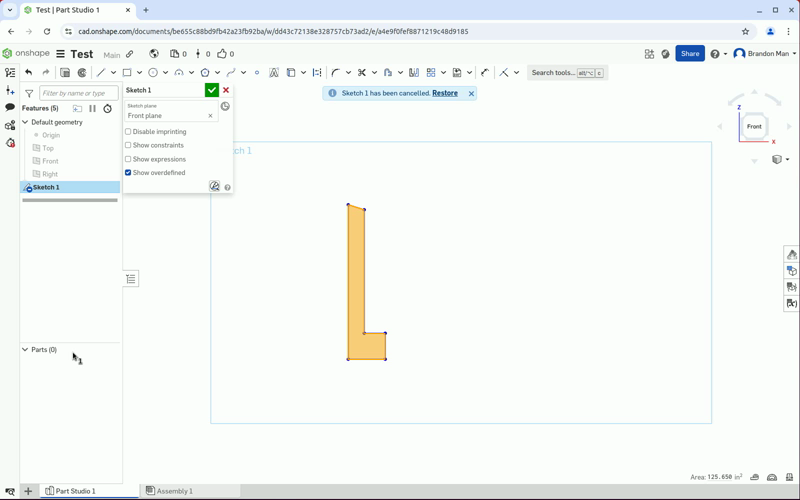
key(shift+y)
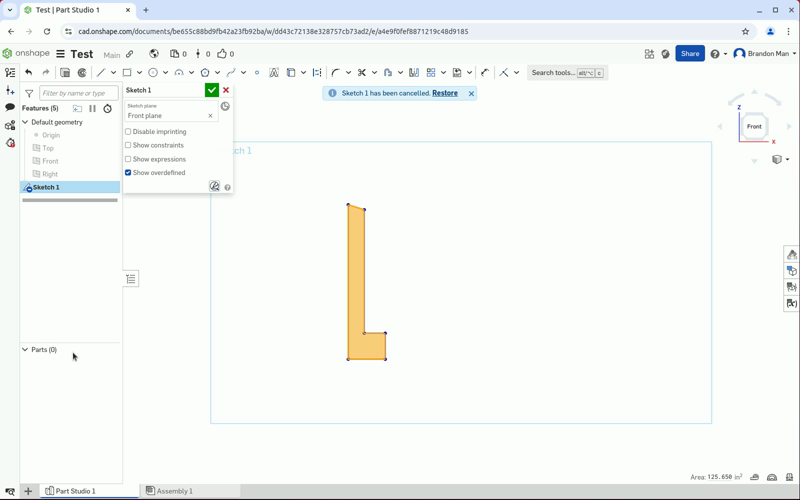
key(shift+e)
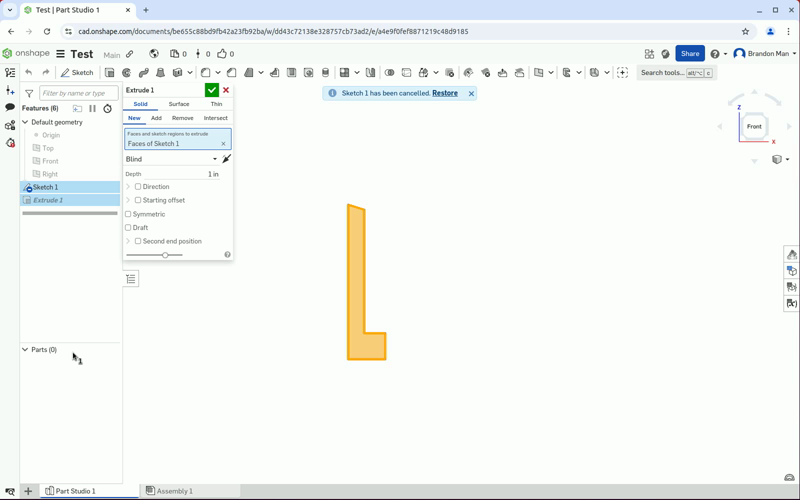
mouse_move(143, 106)
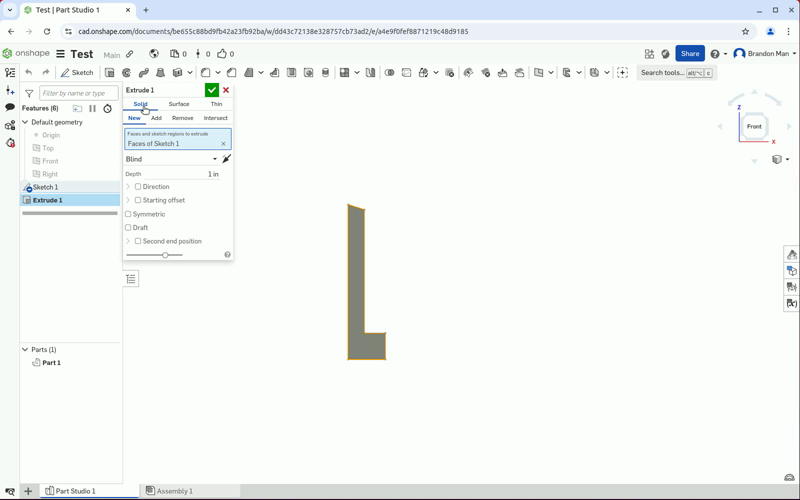
click(143, 106)
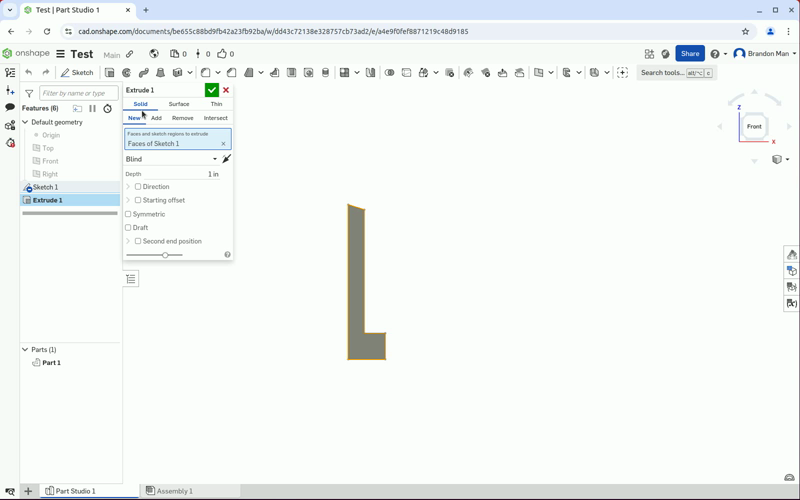
mouse_move(137, 120)
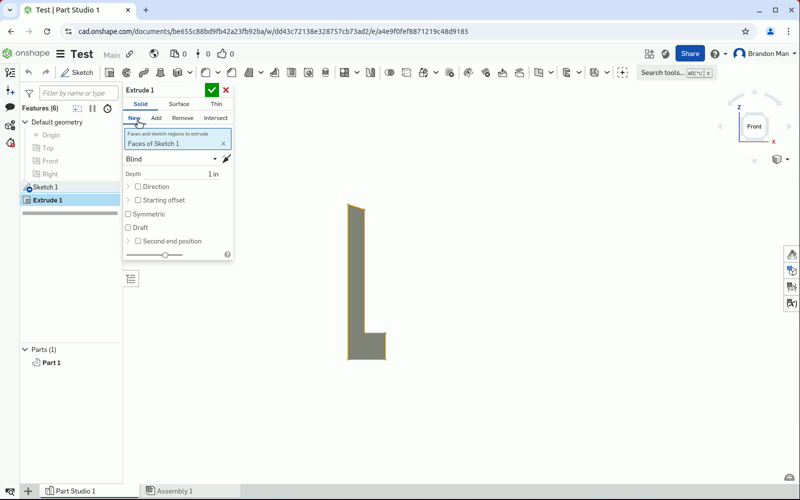
click(137, 120)
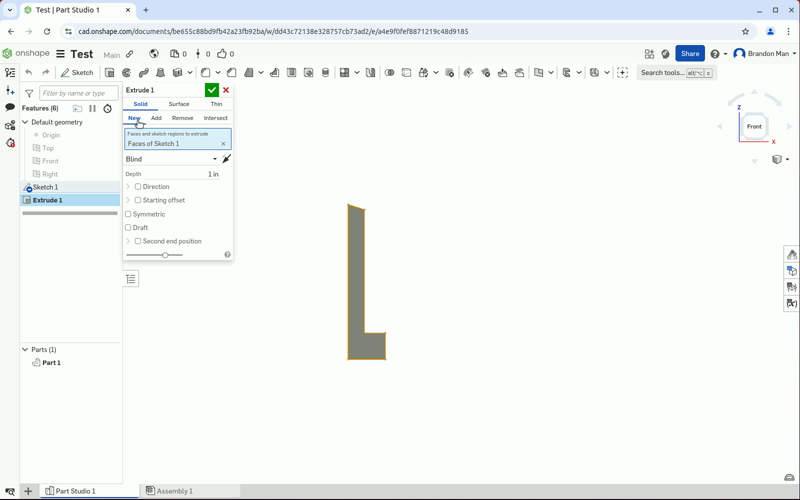
key(tab, 4)
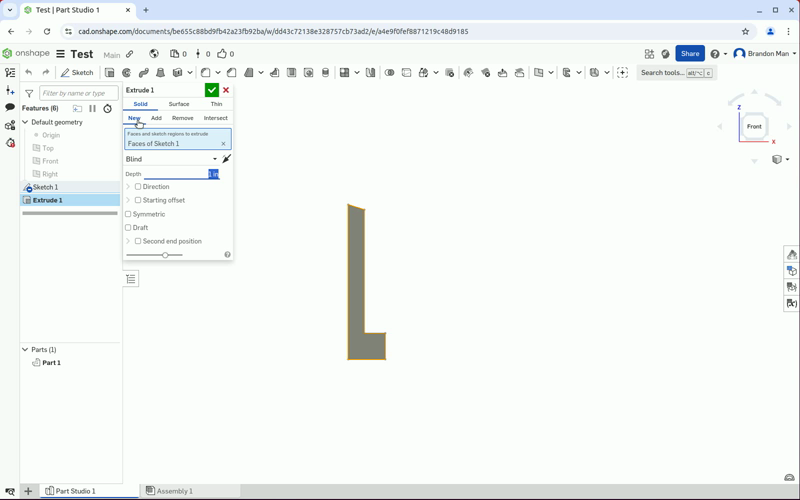
text(8.425)
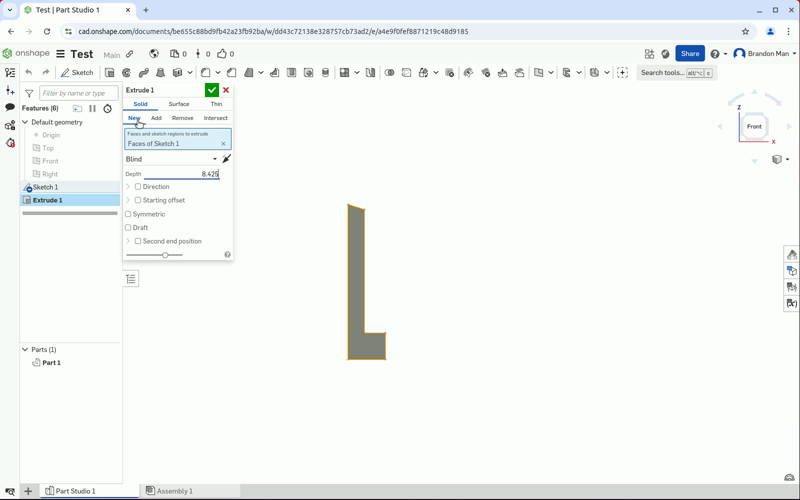
key(enter)
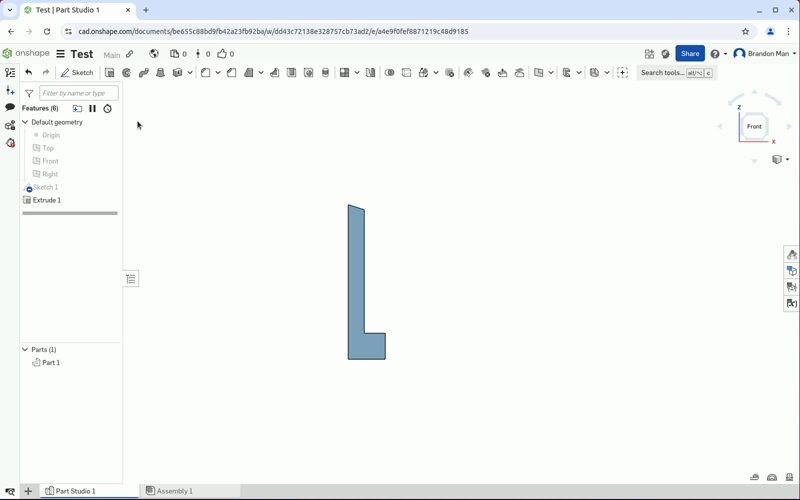
key(shift+h)
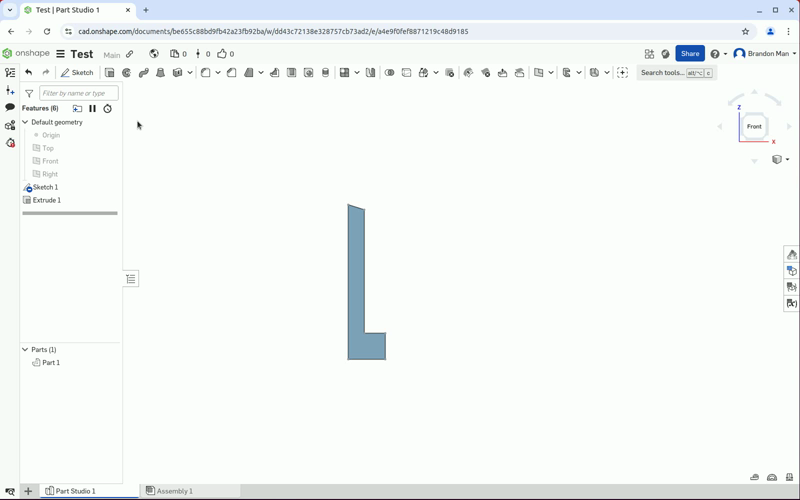
key(shift+h)
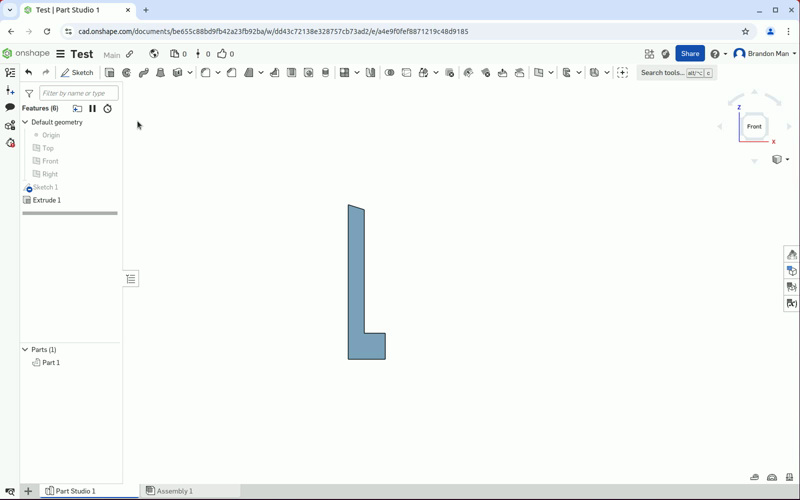
mouse_move(73, 189)
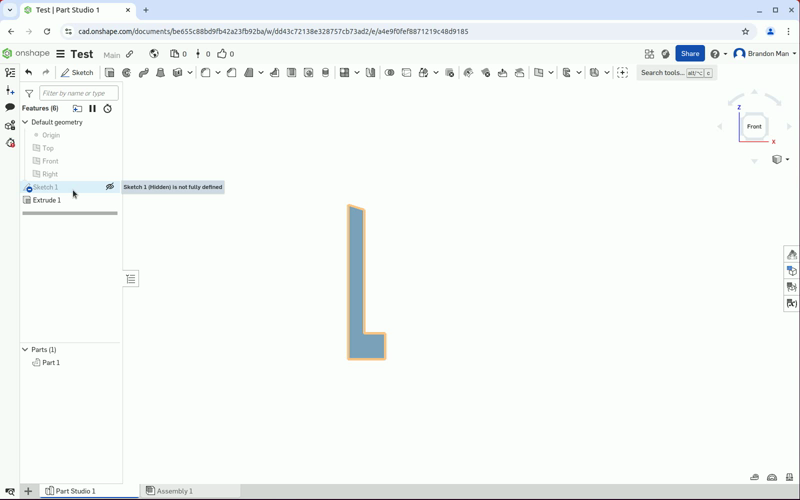
click(73, 189)
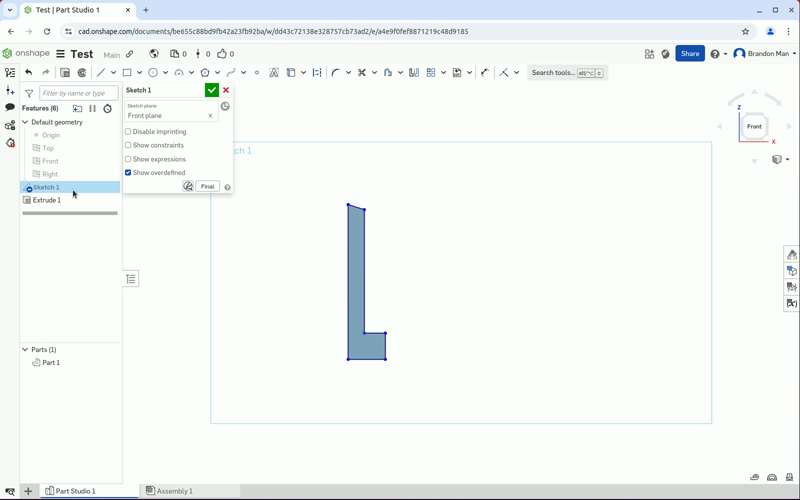
mouse_move(229, 92)
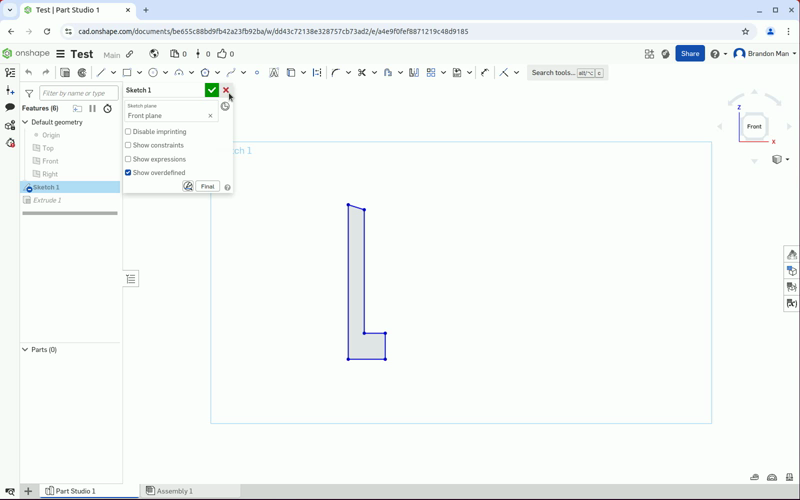
click(229, 92)
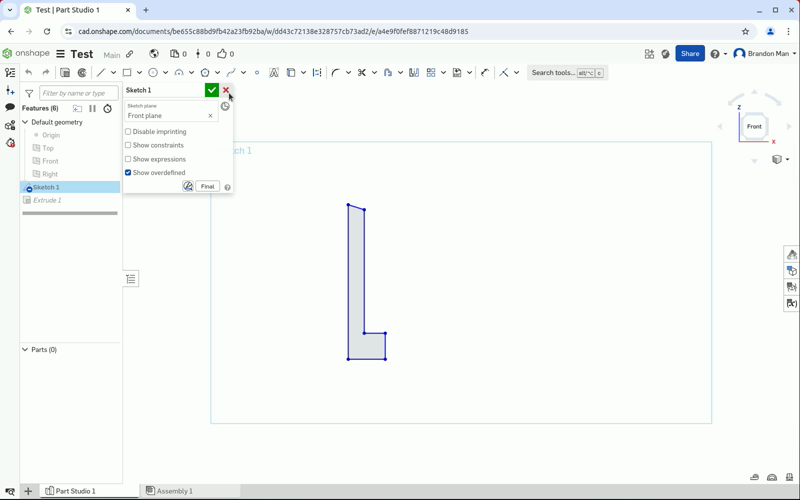
key(shift+s)
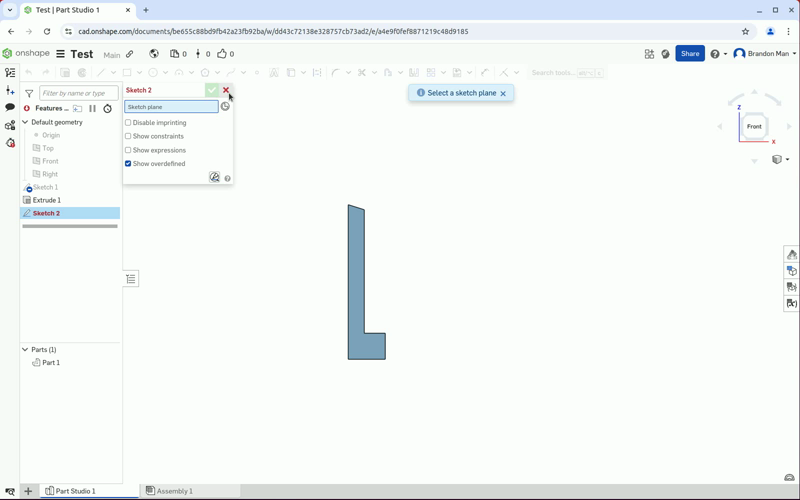
mouse_move(73, 163)
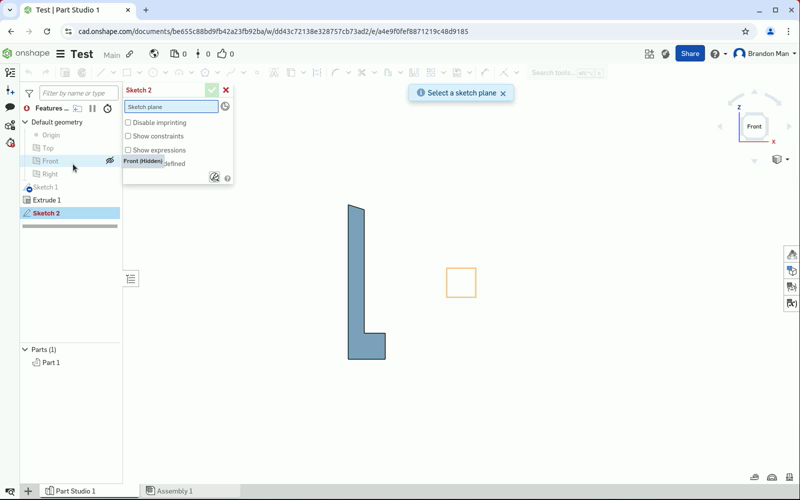
click(73, 163)
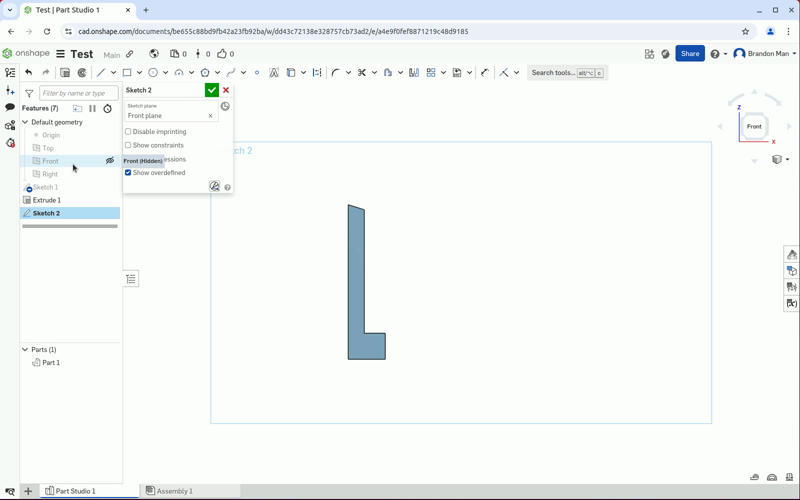
mouse_move(73, 352)
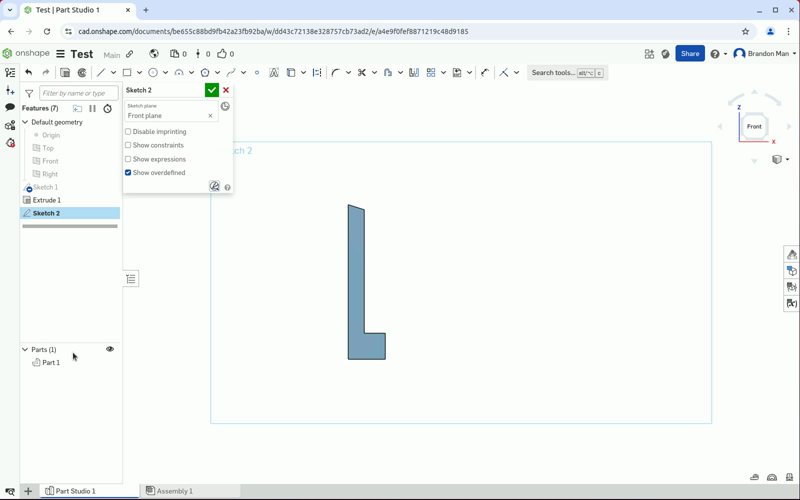
key(y)
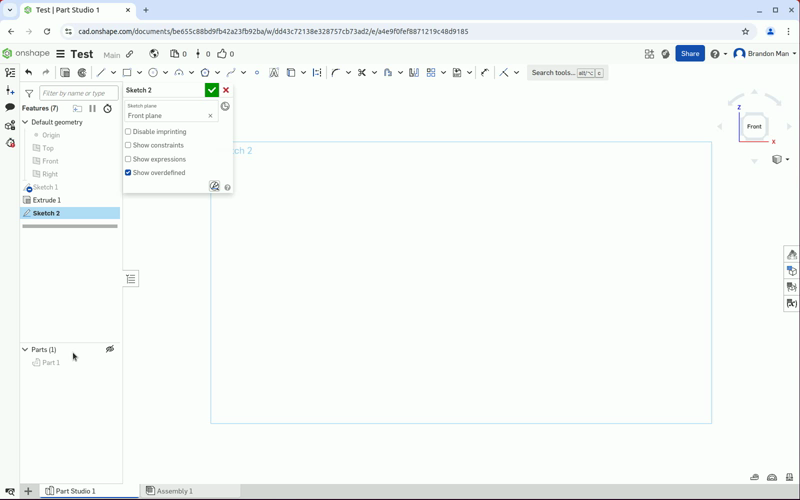
key(l)
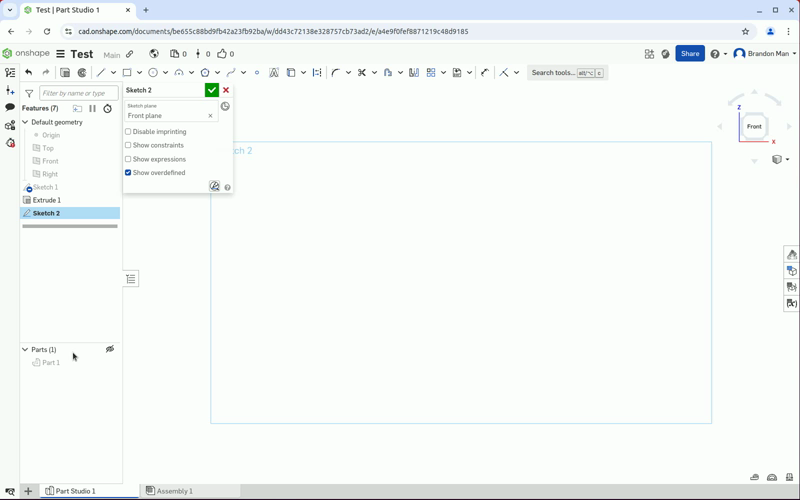
key_down(shift)
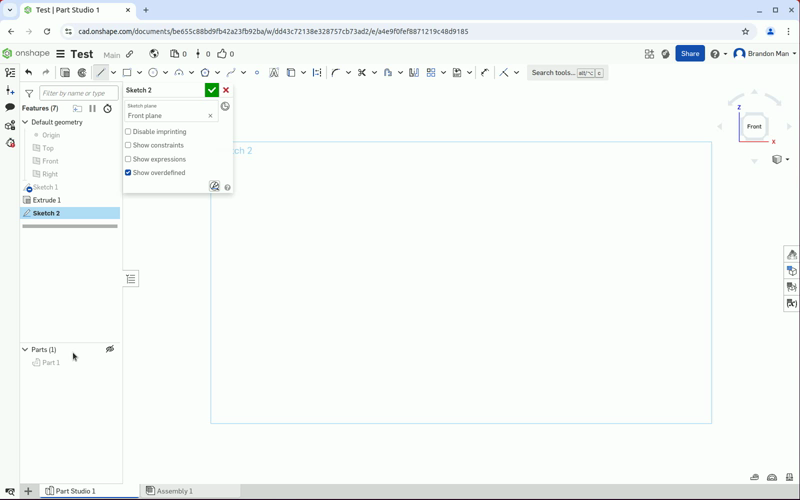
mouse_move(397, 215)
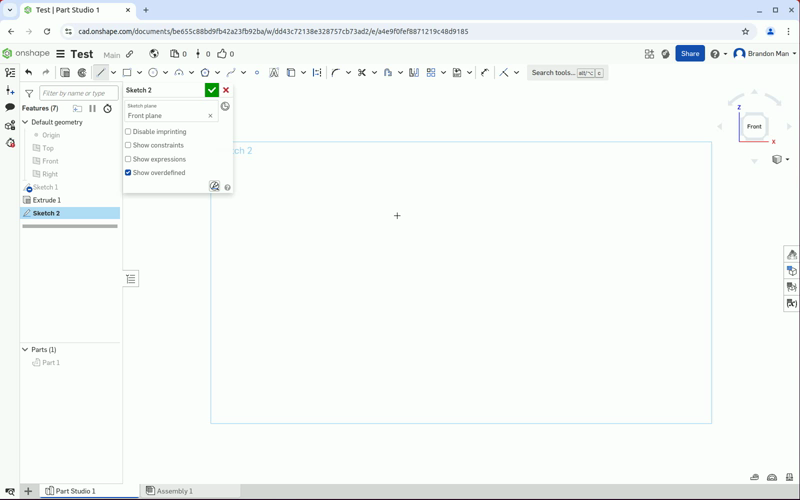
click(397, 215)
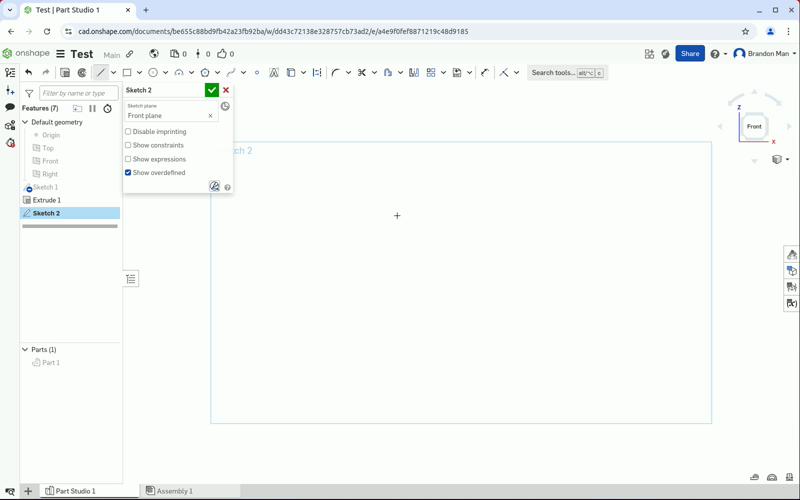
key_up(shift)
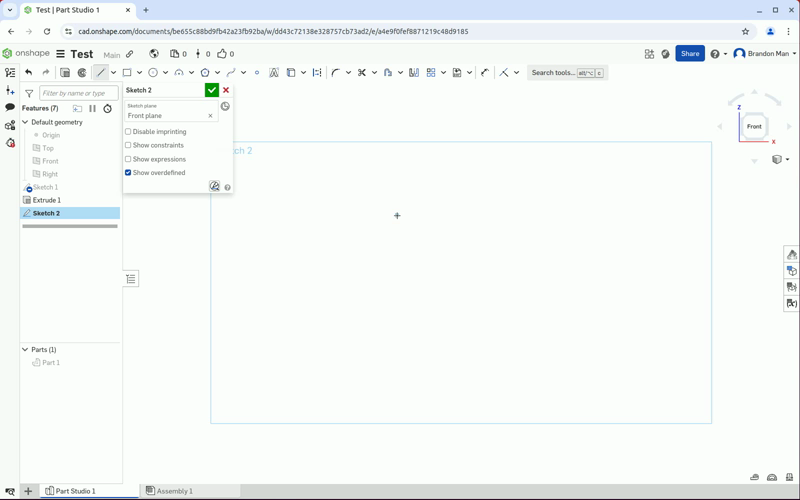
key_down(shift)
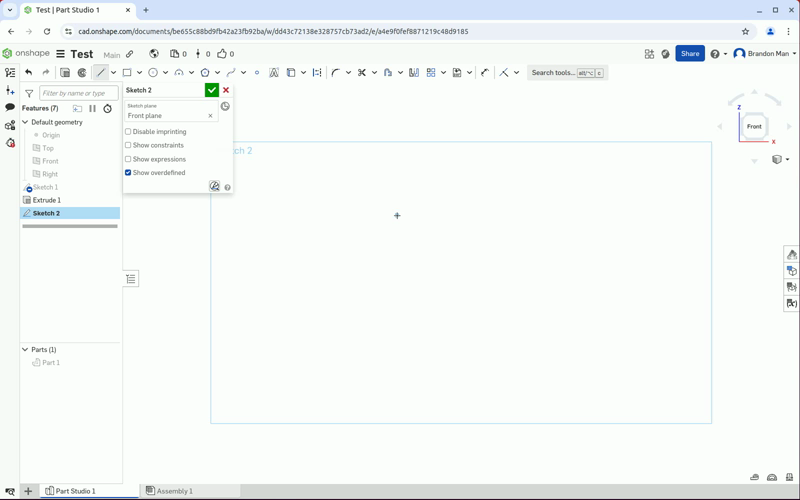
mouse_move(401, 358)
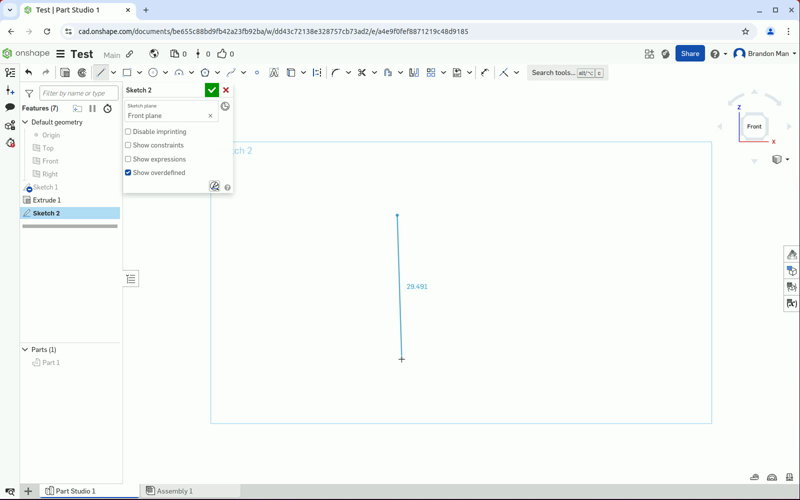
click(401, 358)
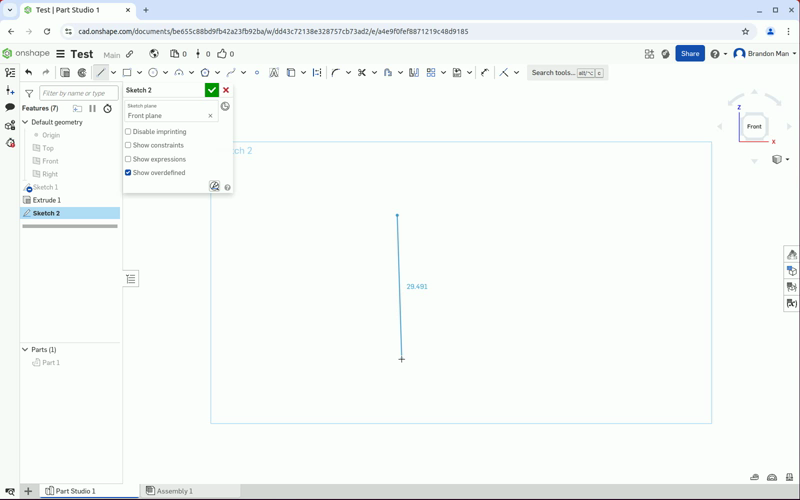
key_up(shift)
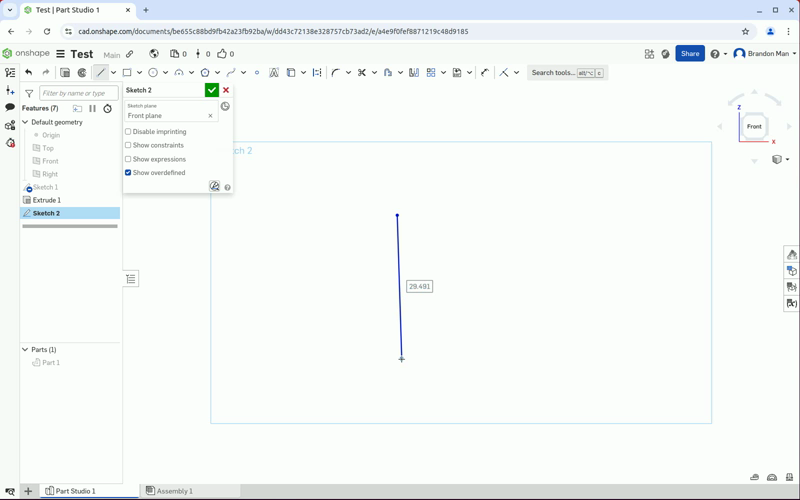
key_down(shift)
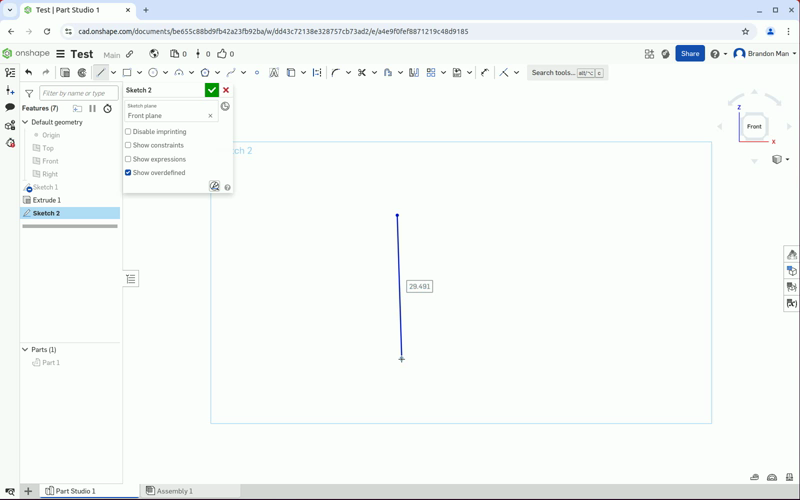
mouse_move(431, 358)
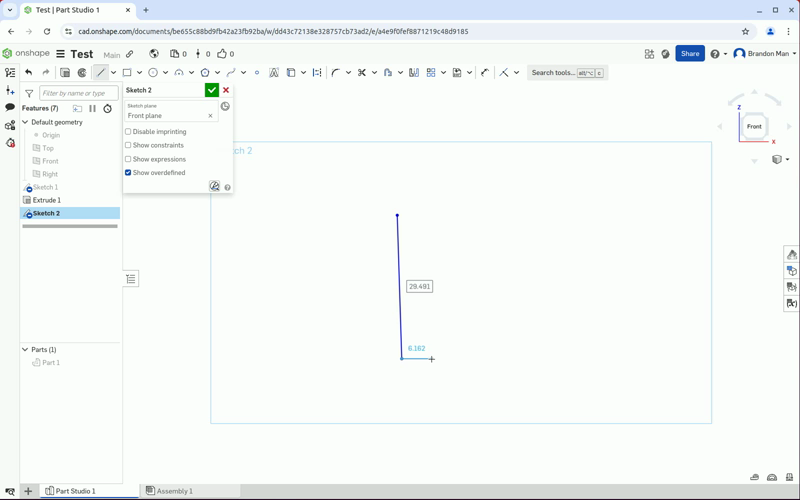
mouse_move(407, 315)
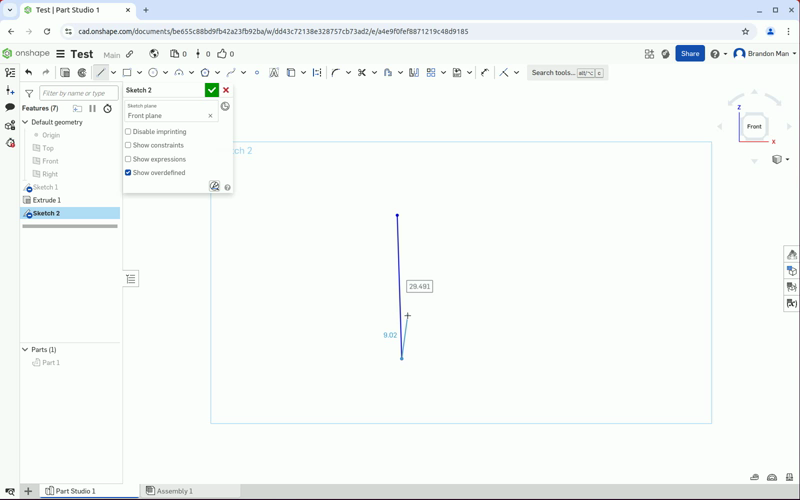
click(407, 315)
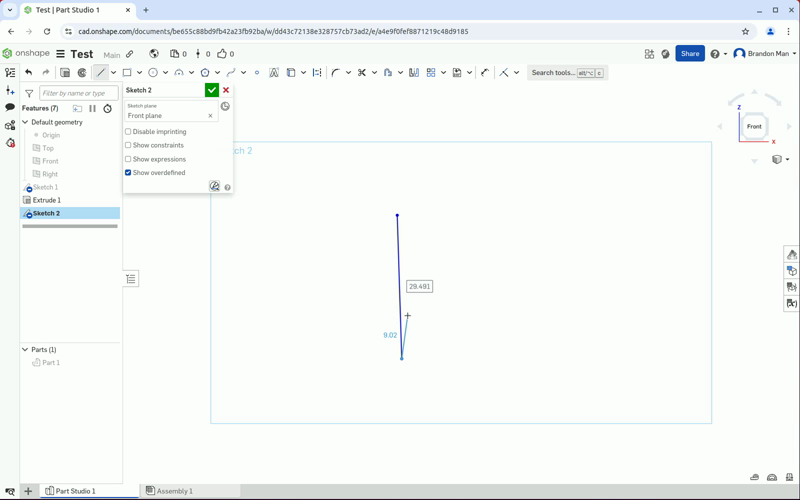
key_up(shift)
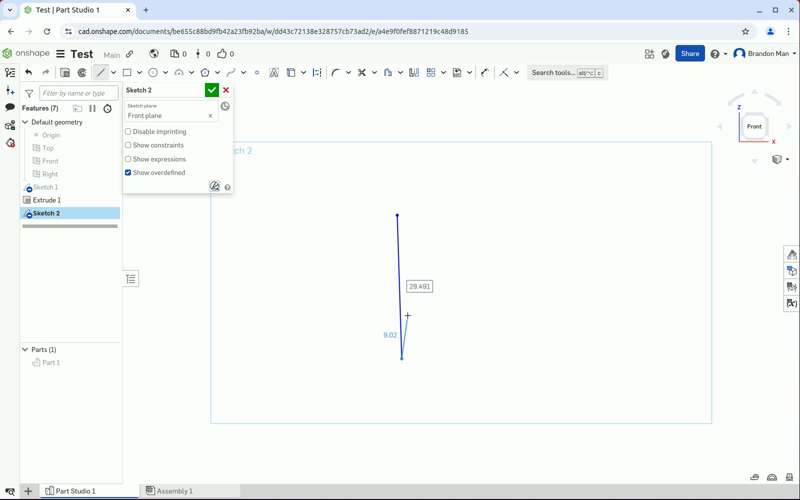
key_down(shift)
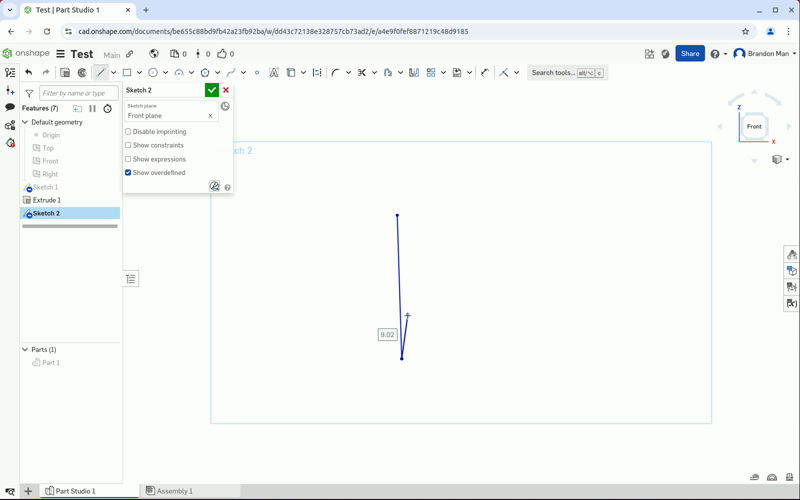
mouse_move(437, 315)
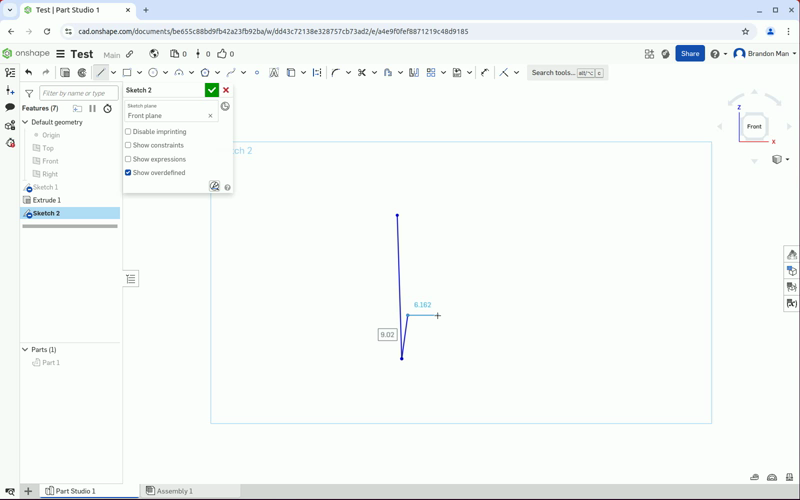
mouse_move(414, 354)
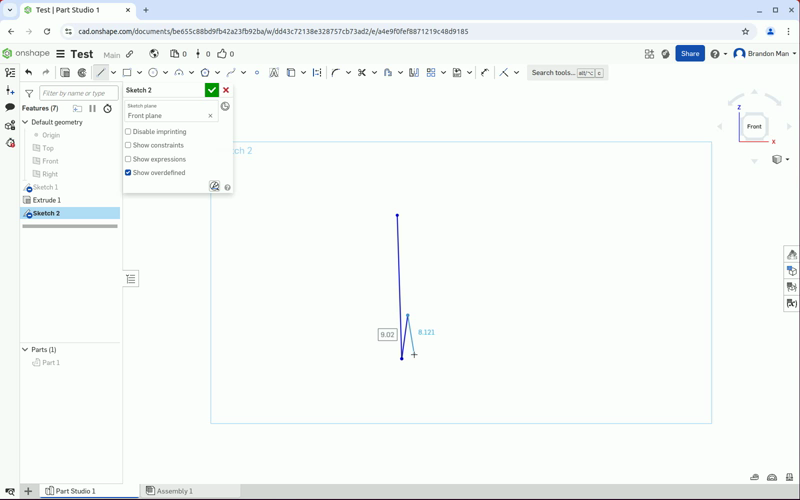
click(414, 354)
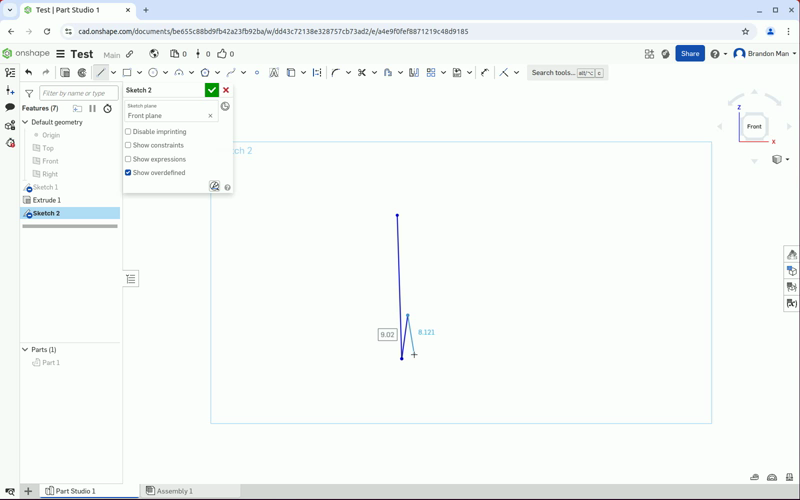
key_up(shift)
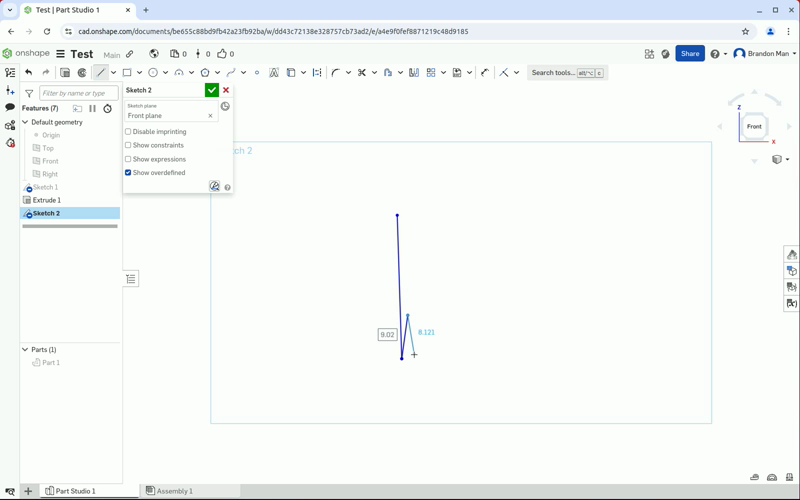
key_down(shift)
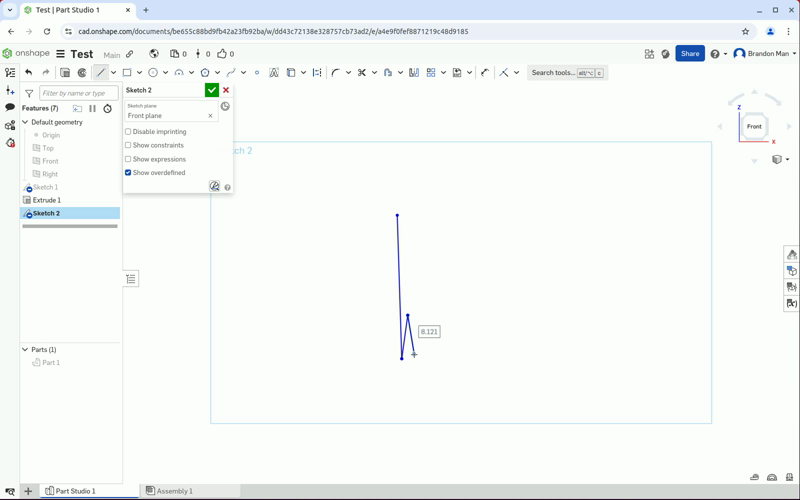
mouse_move(444, 354)
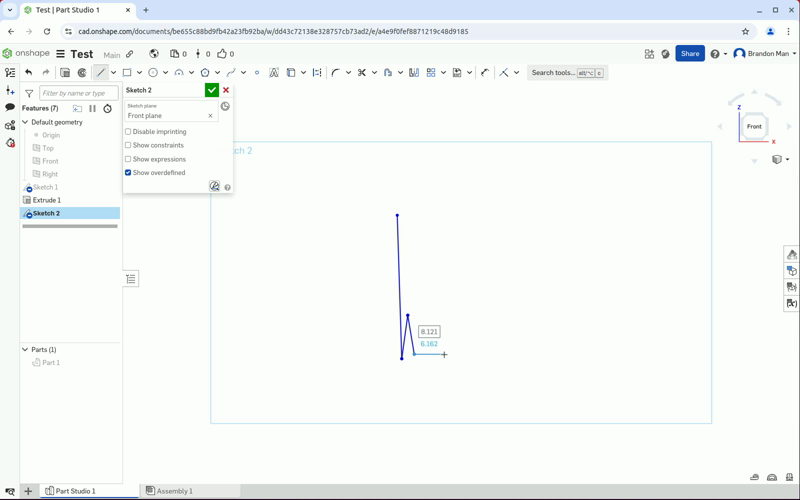
mouse_move(420, 296)
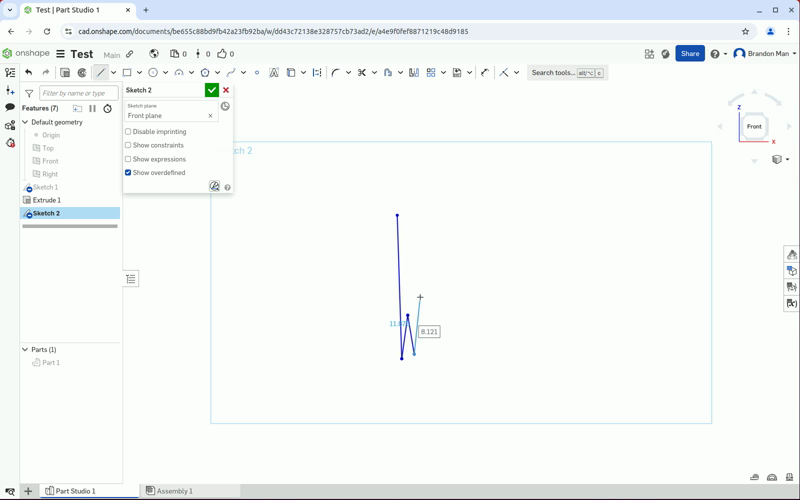
click(420, 296)
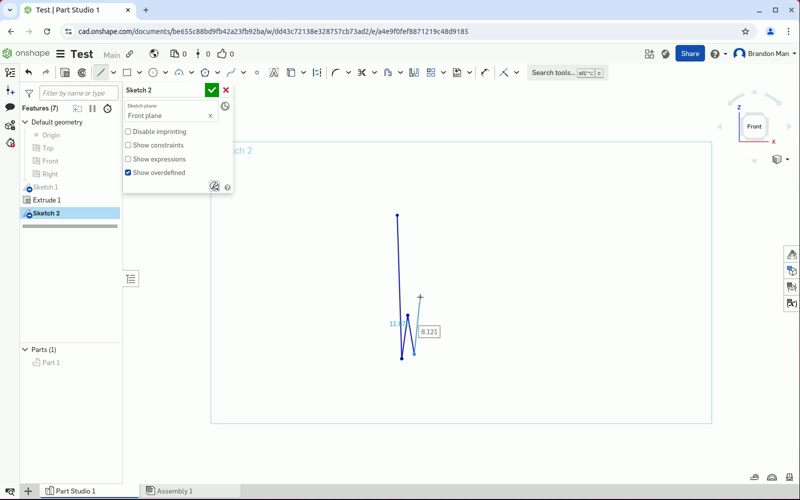
key_up(shift)
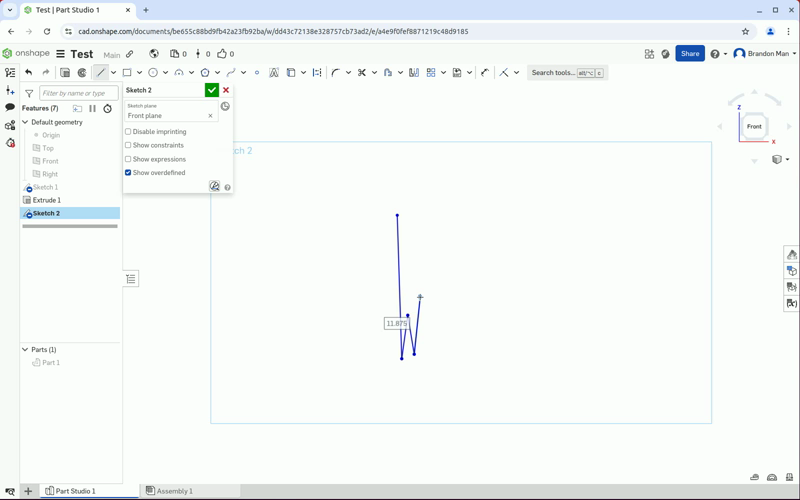
key_down(shift)
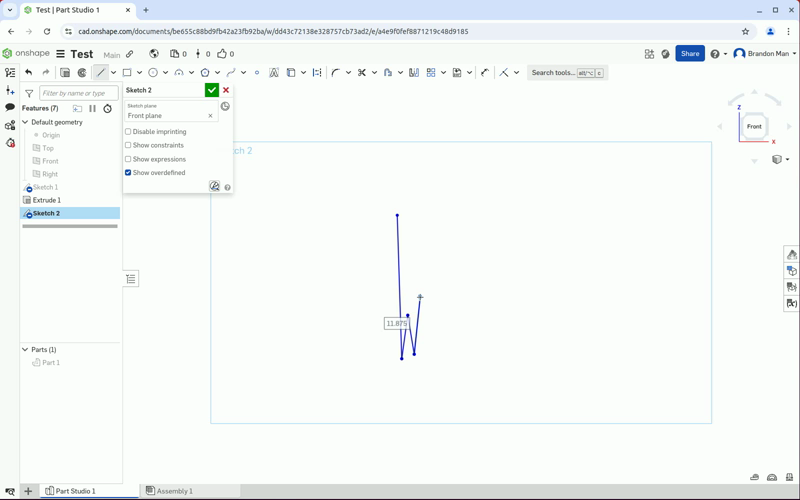
mouse_move(424, 357)
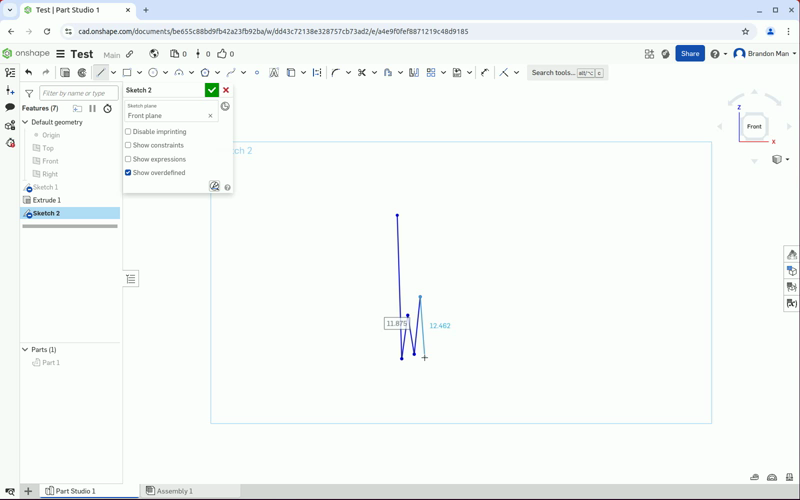
click(424, 357)
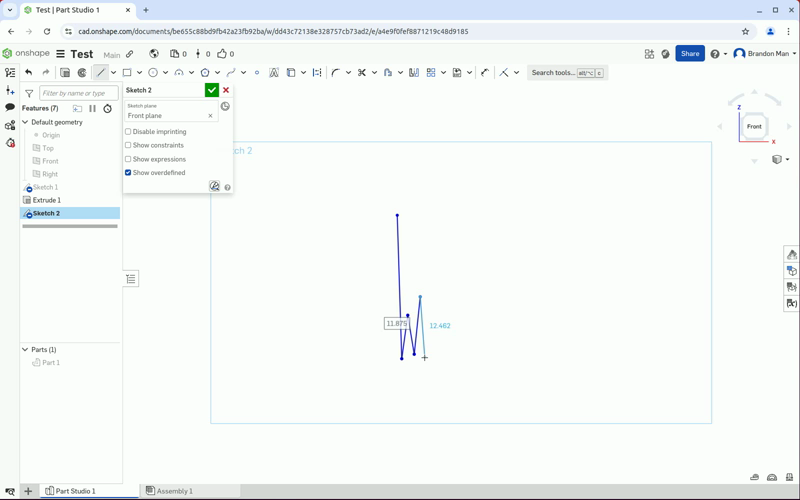
key_up(shift)
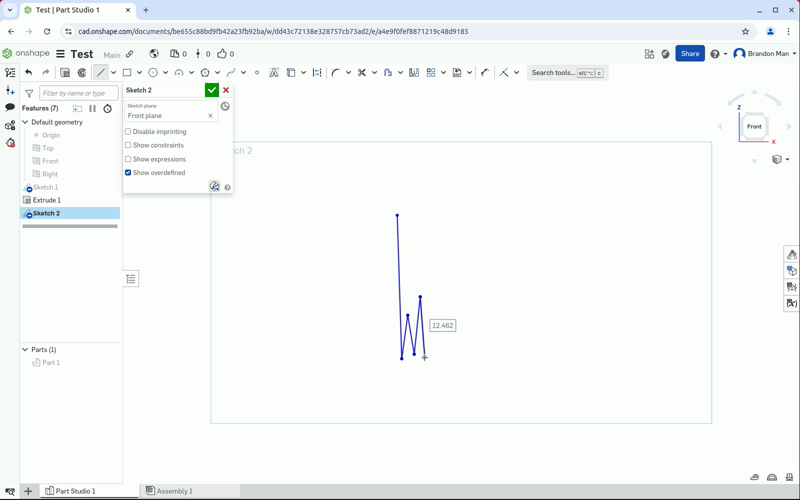
key_down(shift)
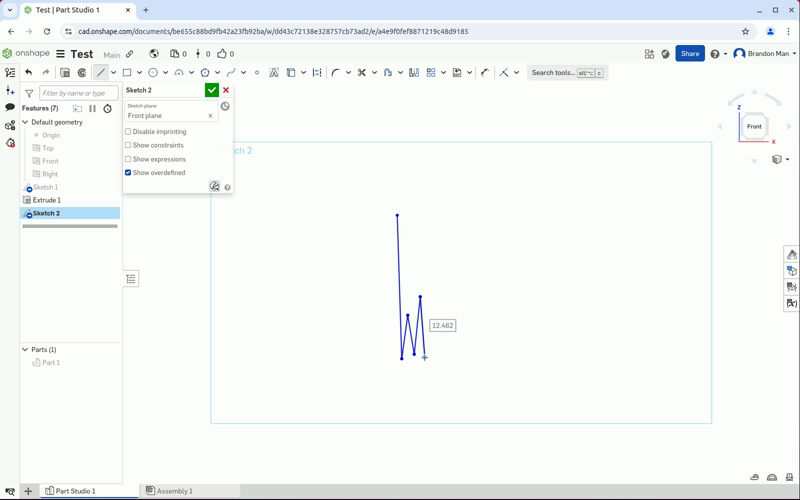
mouse_move(454, 357)
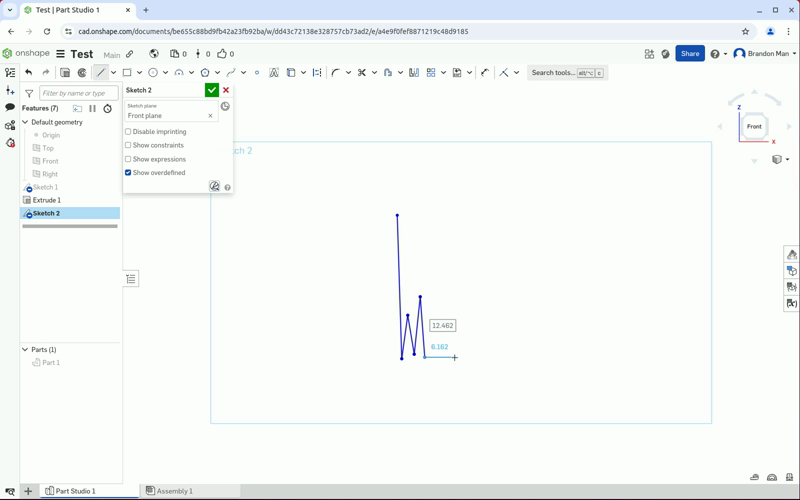
mouse_move(435, 357)
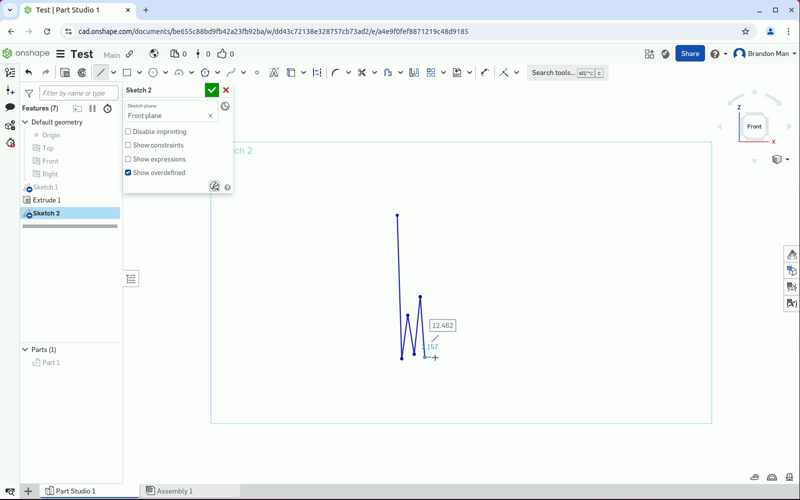
click(435, 357)
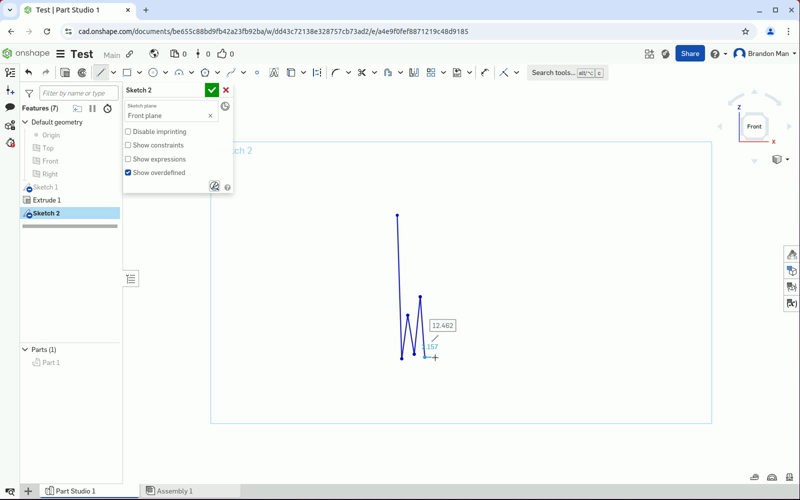
key_up(shift)
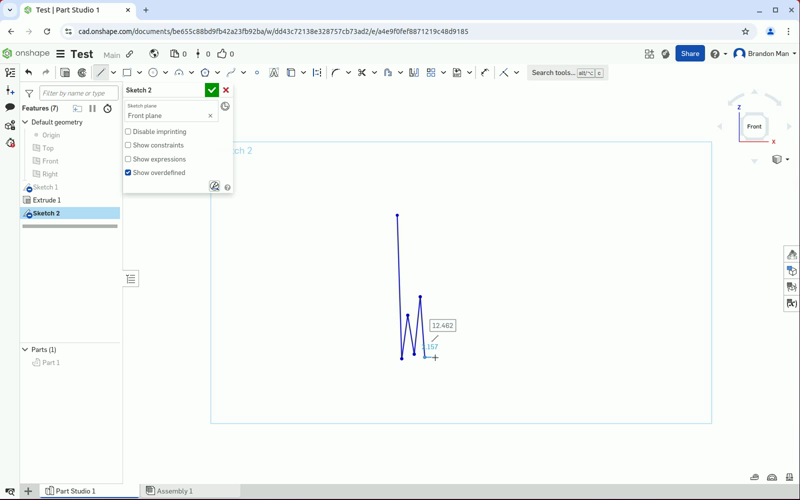
key_down(shift)
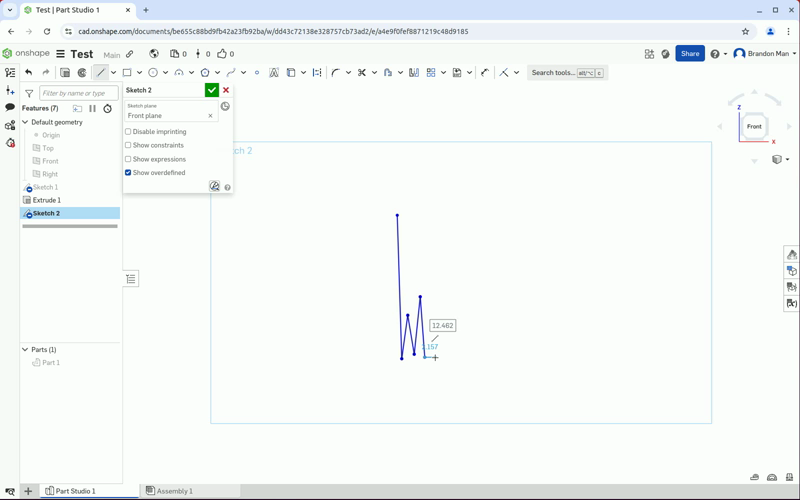
mouse_move(435, 221)
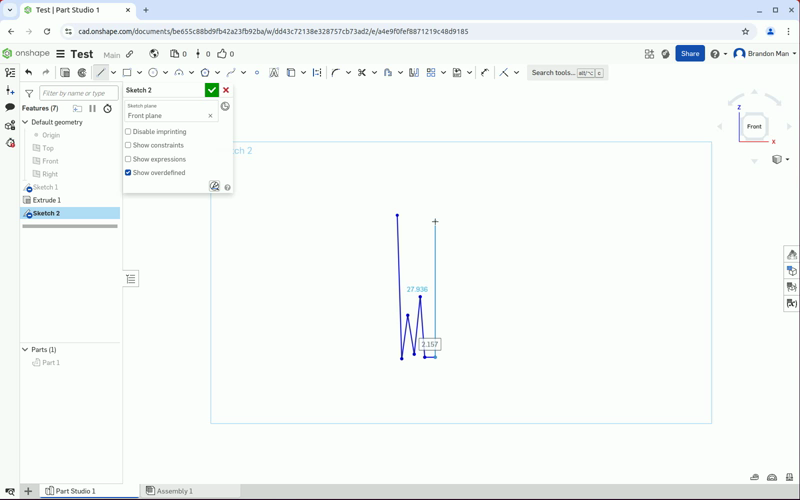
click(435, 221)
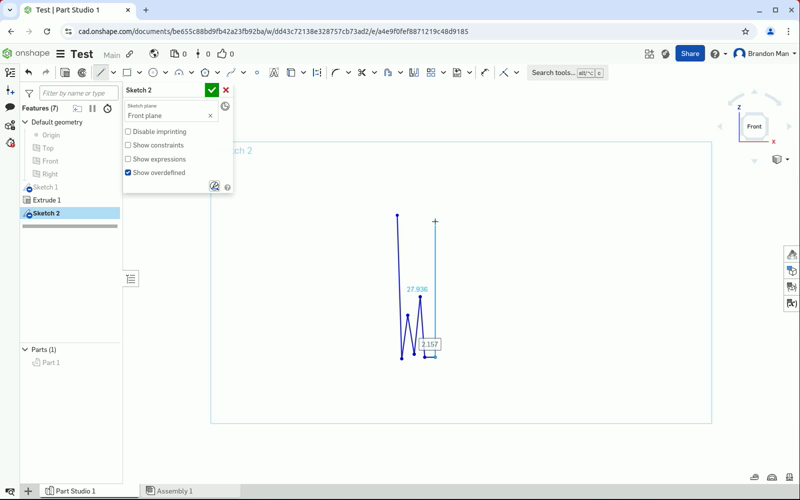
key_up(shift)
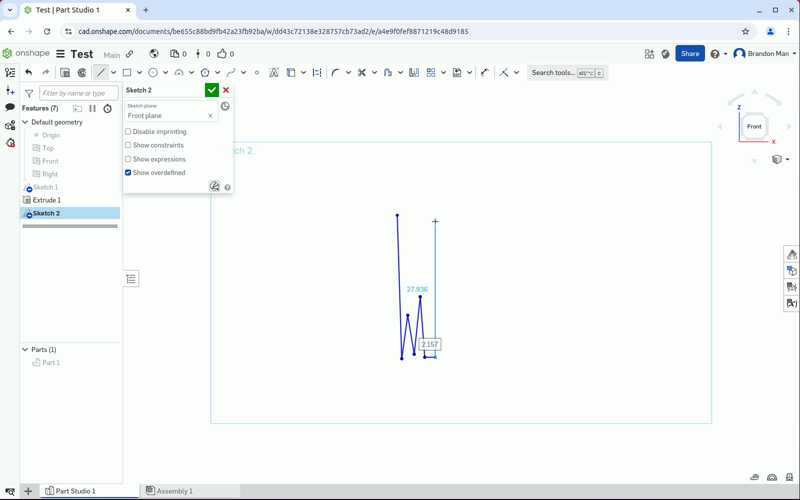
key_down(shift)
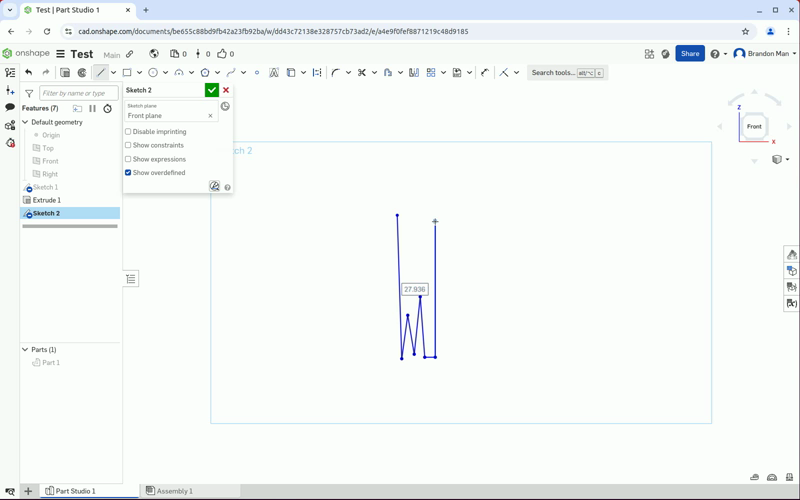
mouse_move(418, 283)
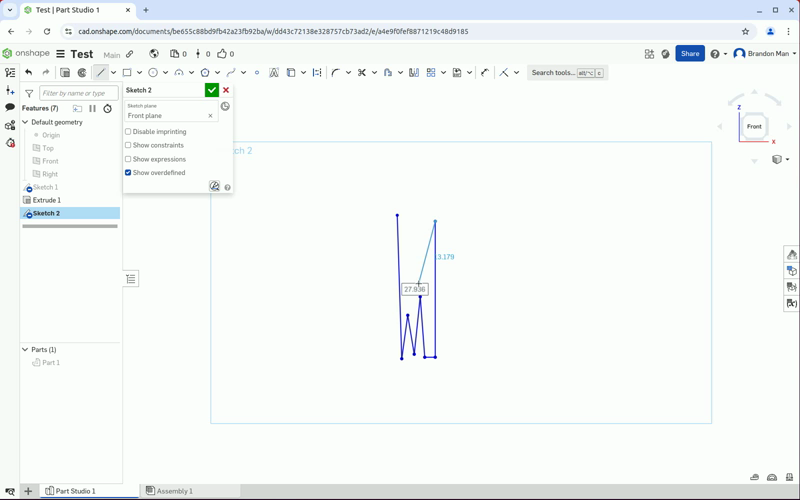
click(418, 283)
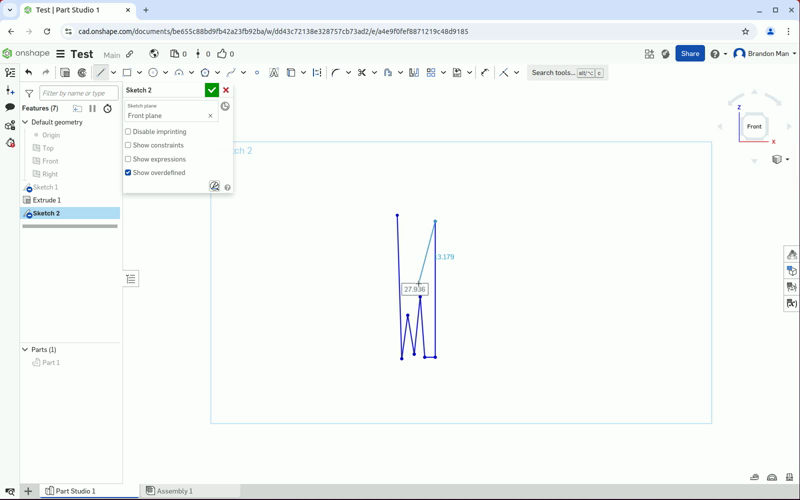
key_up(shift)
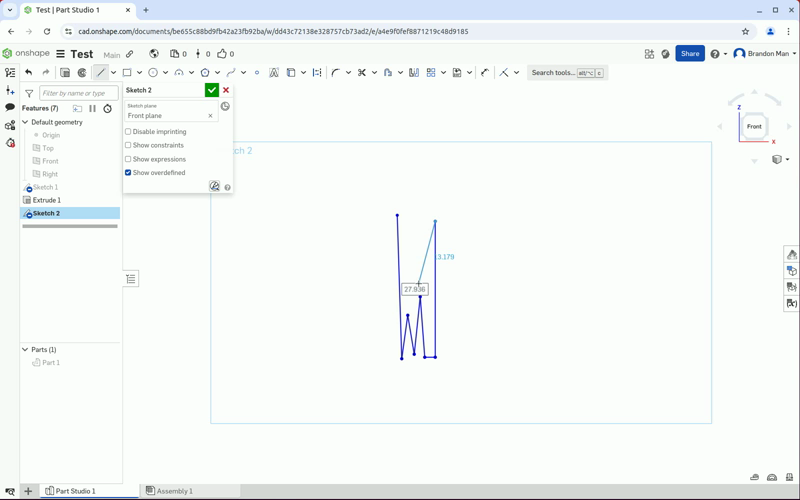
key_down(shift)
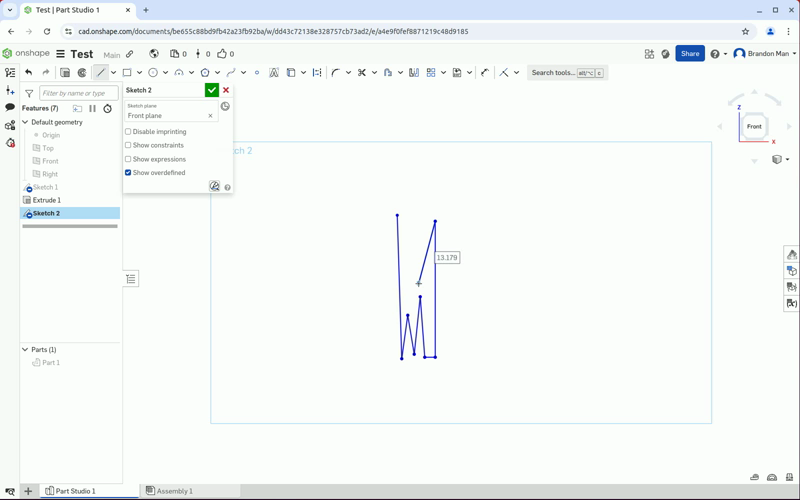
mouse_move(397, 215)
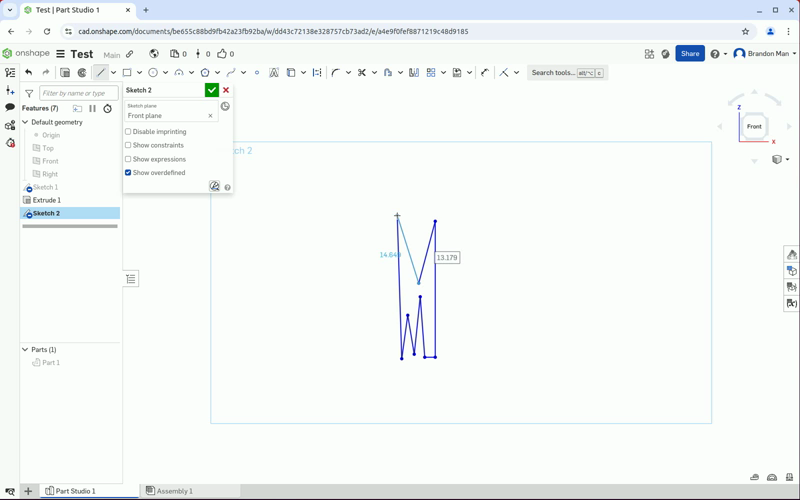
key_up(shift)
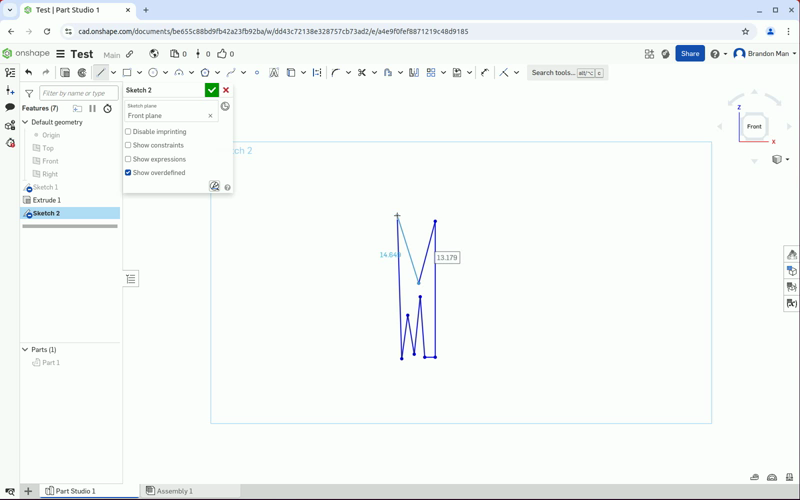
click(397, 215)
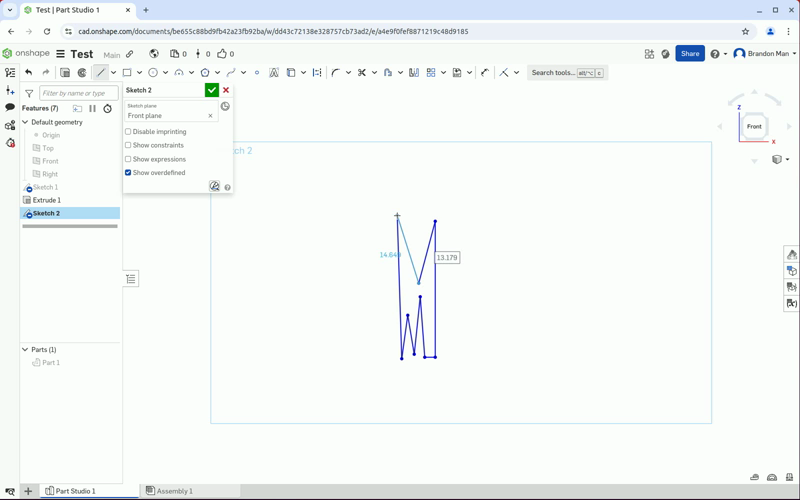
key(esc)
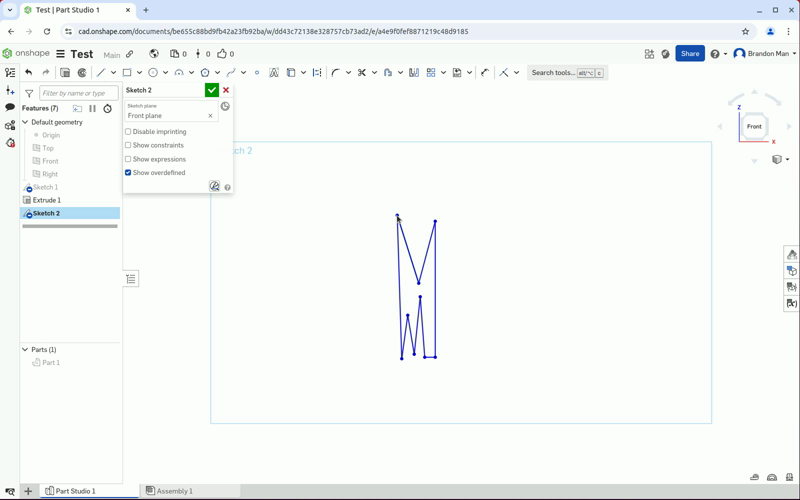
mouse_move(433, 270)
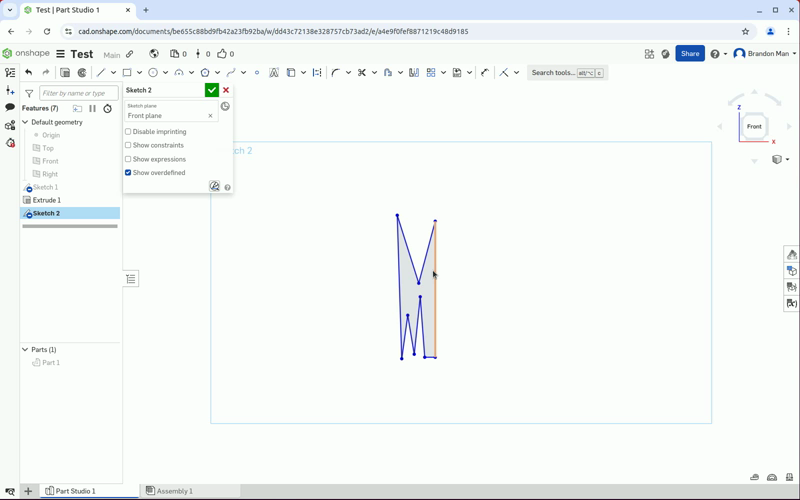
click(433, 270)
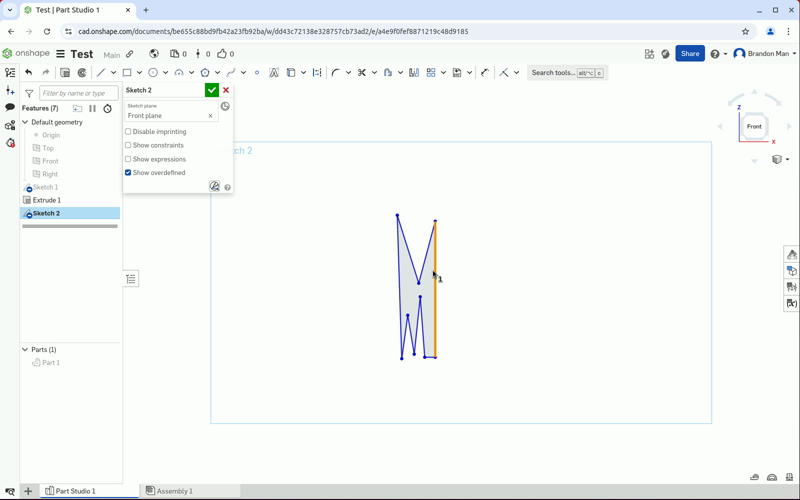
mouse_move(73, 352)
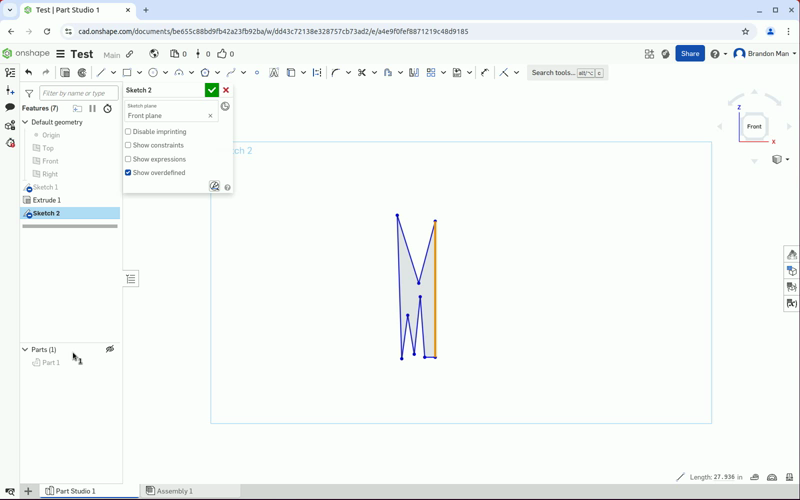
key(shift+y)
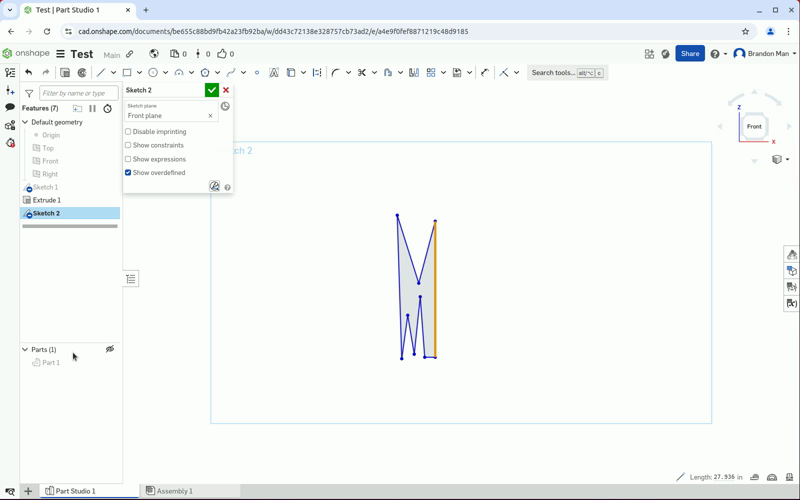
key(shift+e)
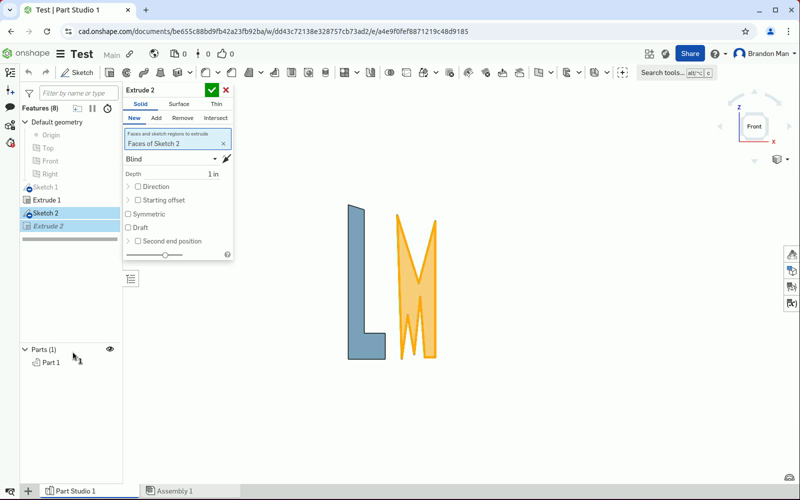
mouse_move(143, 106)
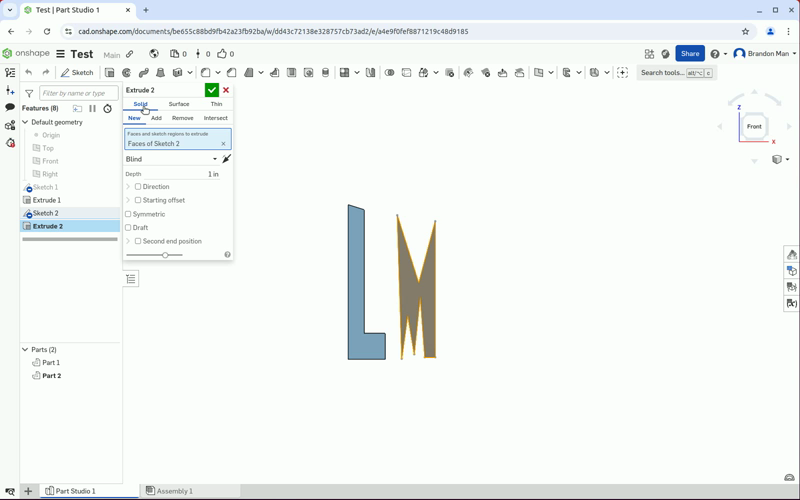
click(143, 106)
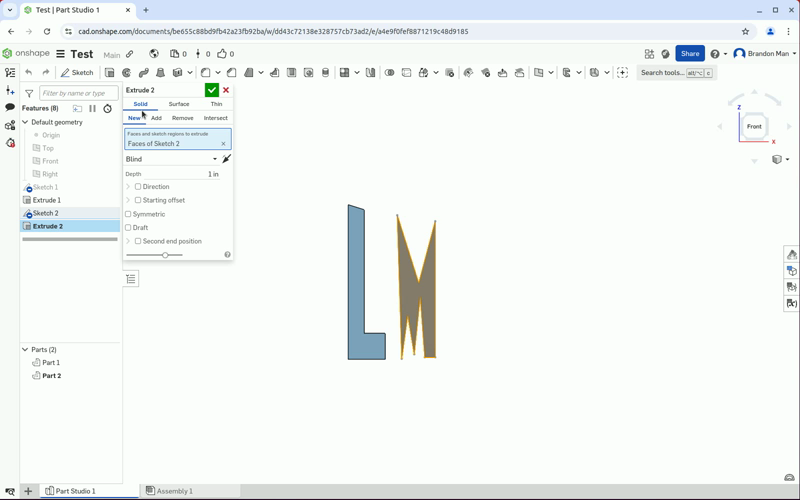
mouse_move(137, 120)
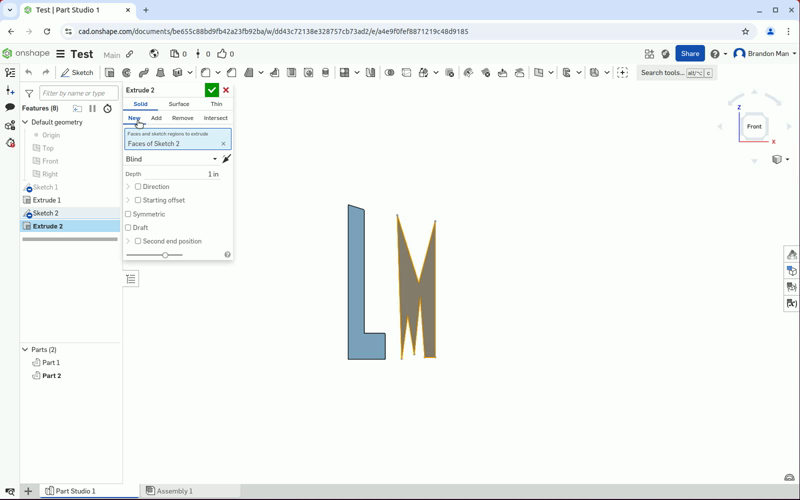
click(137, 120)
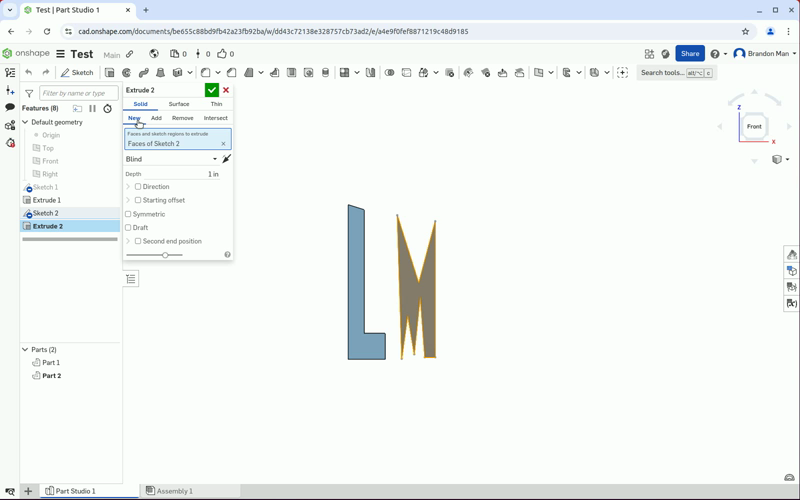
key(tab, 4)
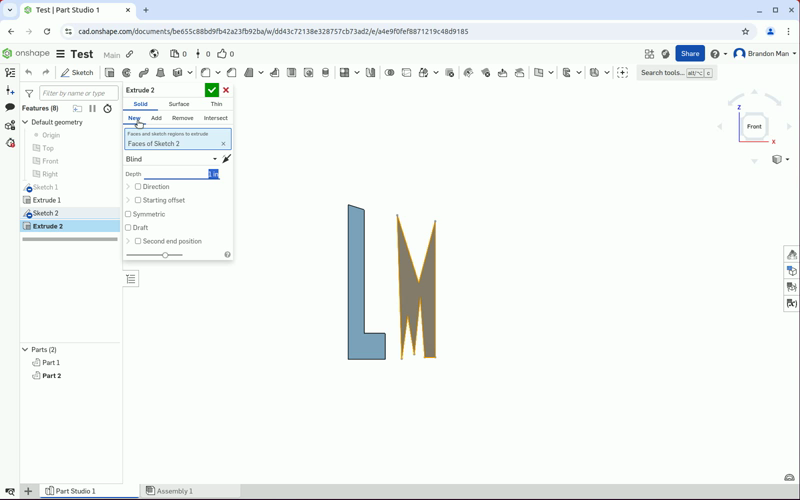
text(8.425)
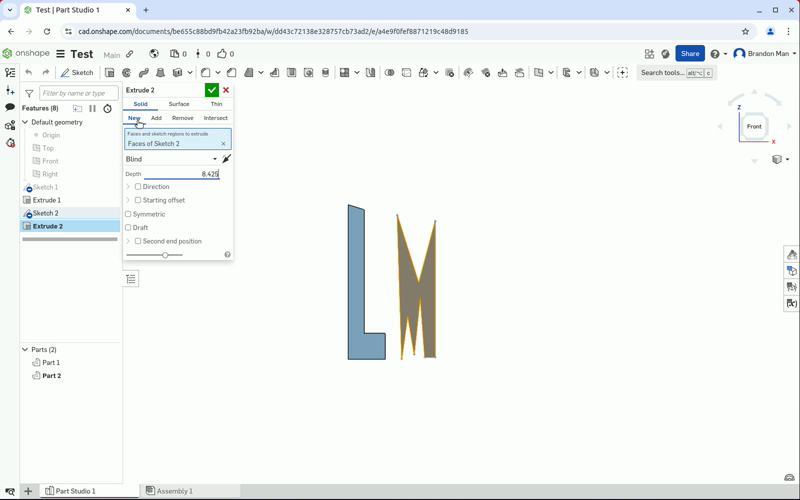
key(enter)
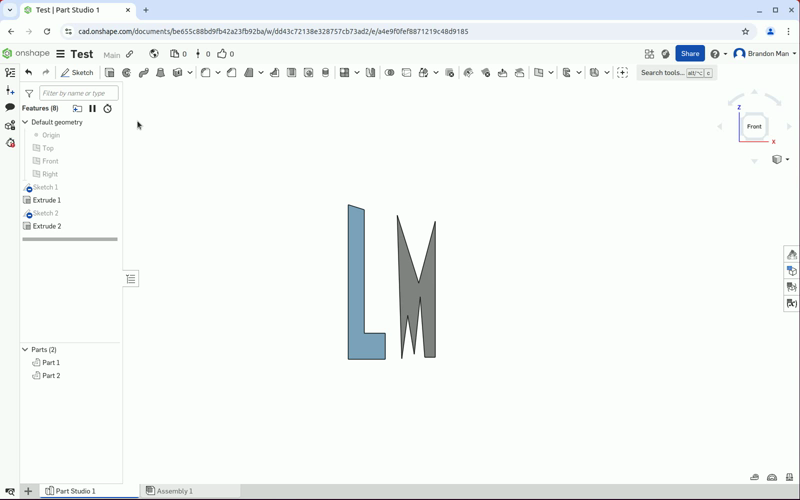
key(shift+h)
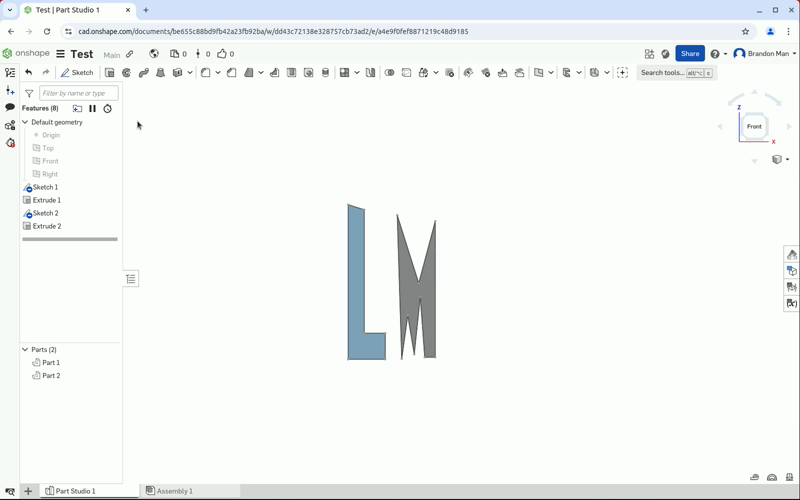
key(shift+h)
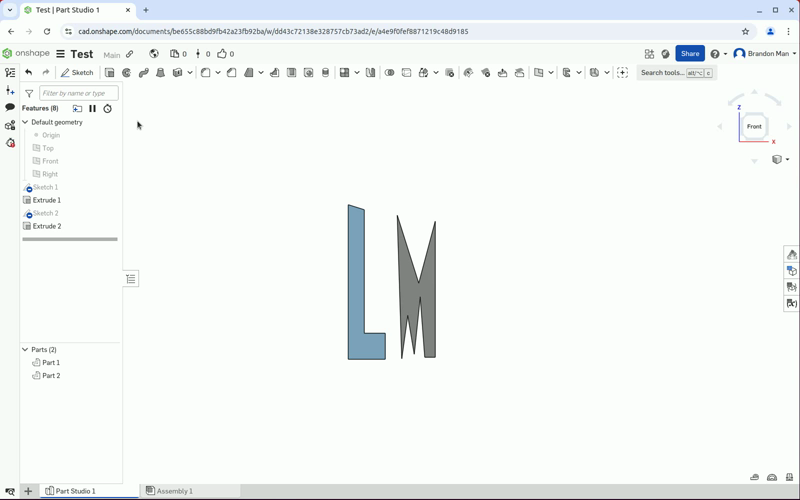
mouse_move(73, 189)
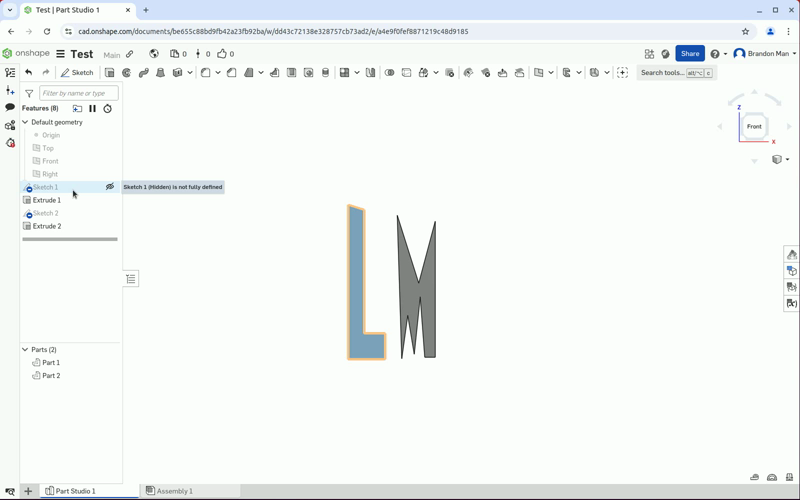
click(73, 189)
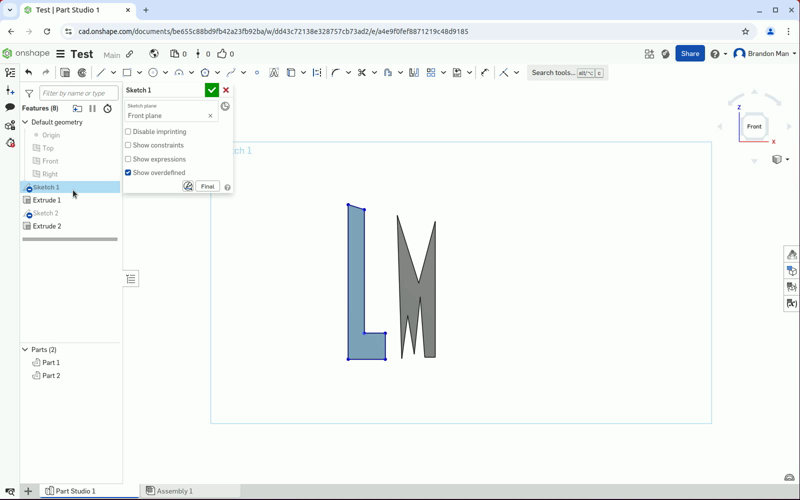
mouse_move(229, 92)
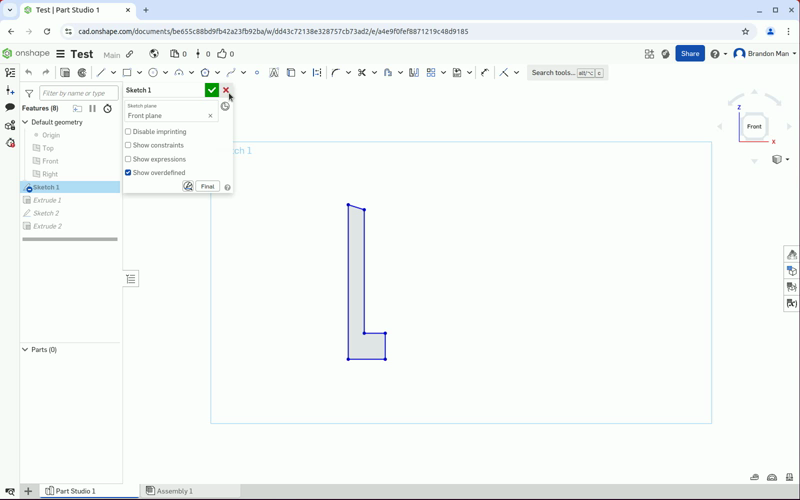
click(229, 92)
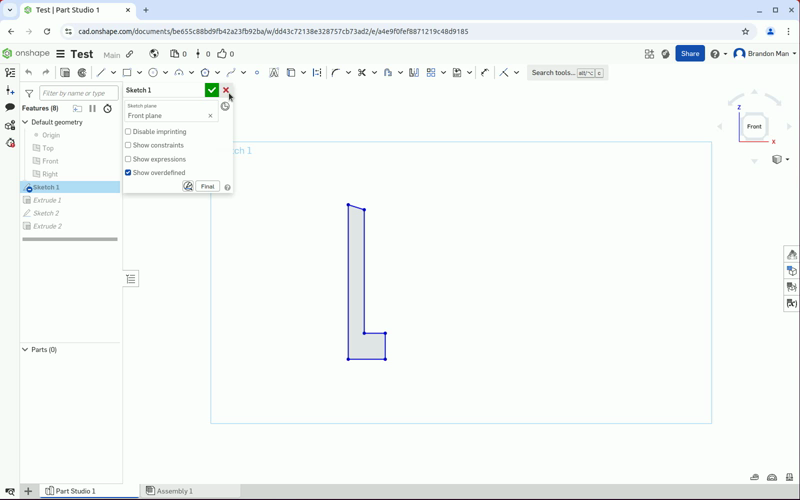
key(shift+s)
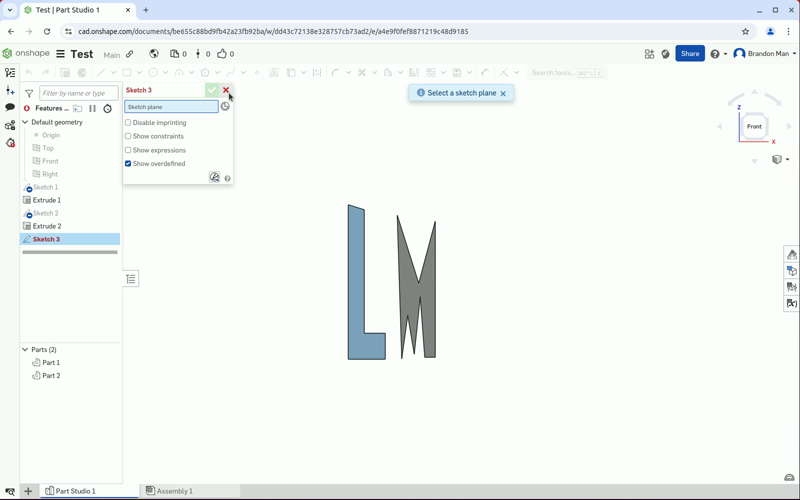
mouse_move(73, 163)
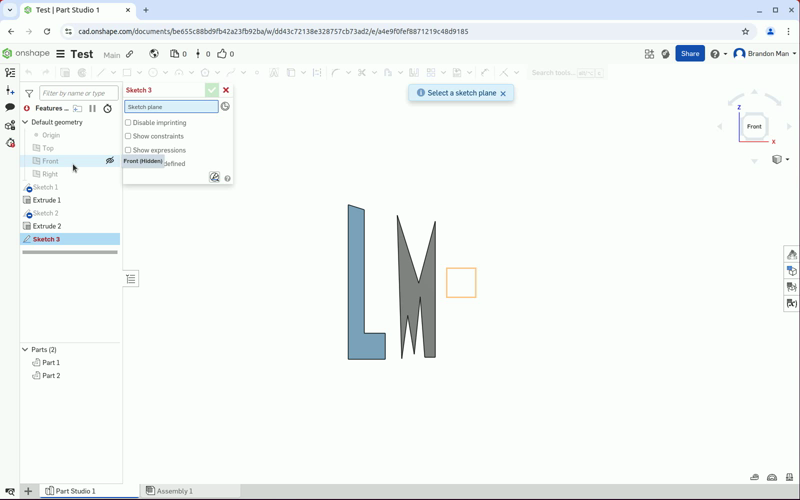
click(73, 163)
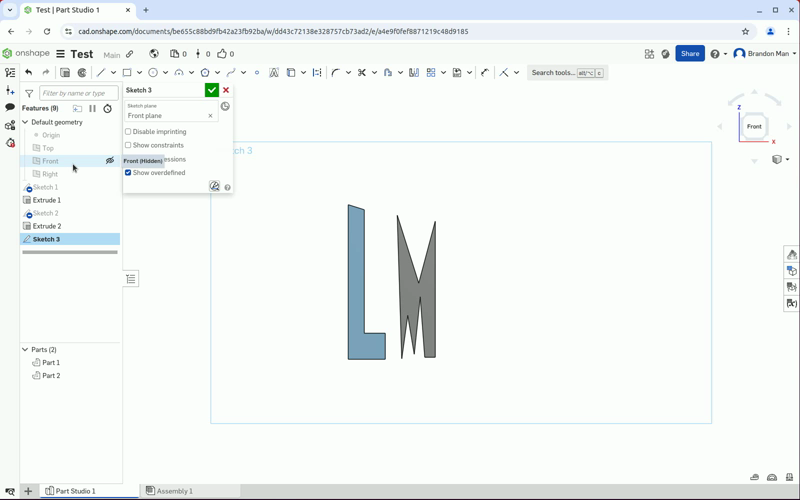
mouse_move(73, 352)
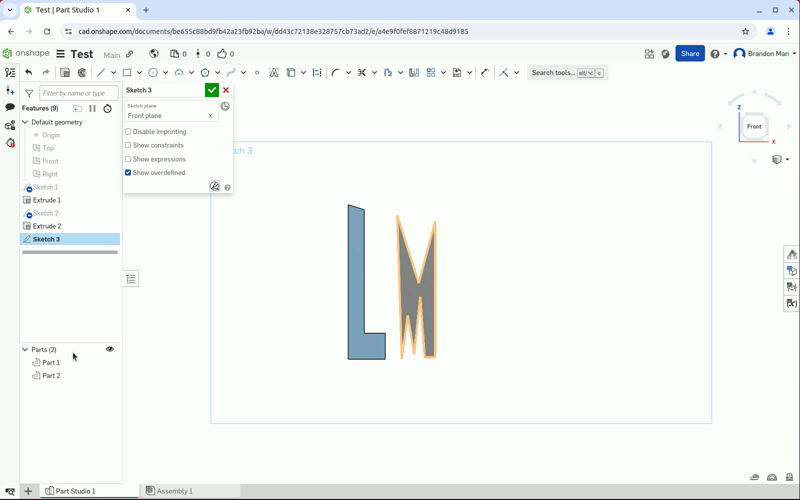
key(y)
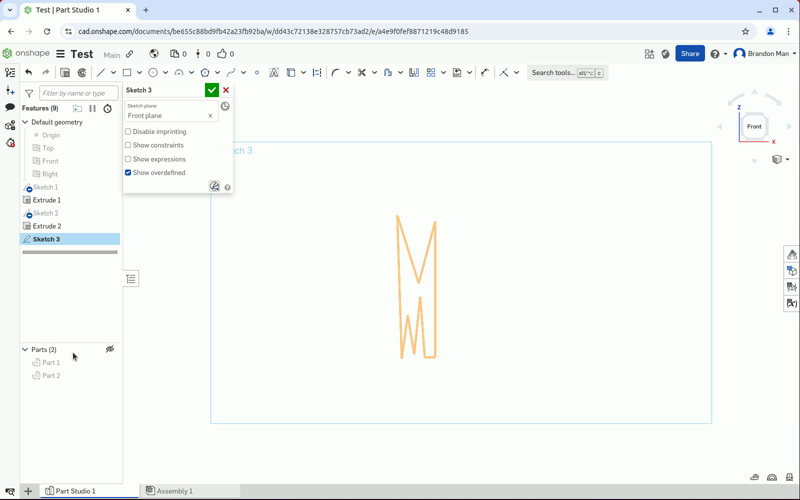
key(l)
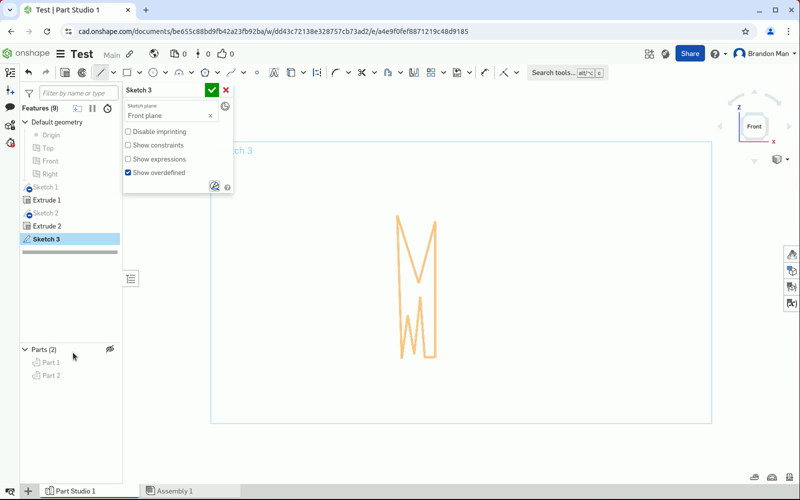
key_down(shift)
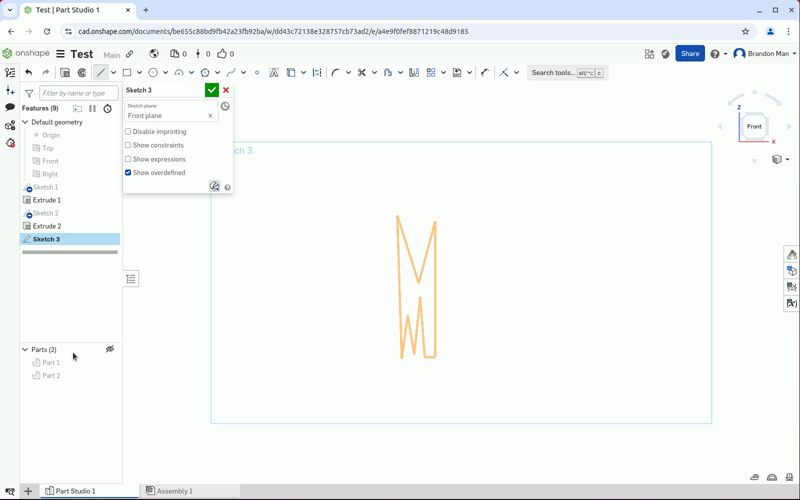
mouse_move(451, 359)
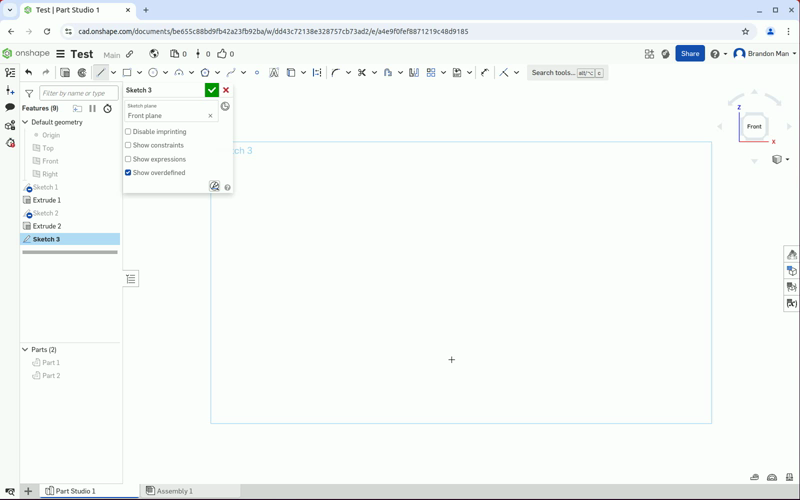
click(451, 359)
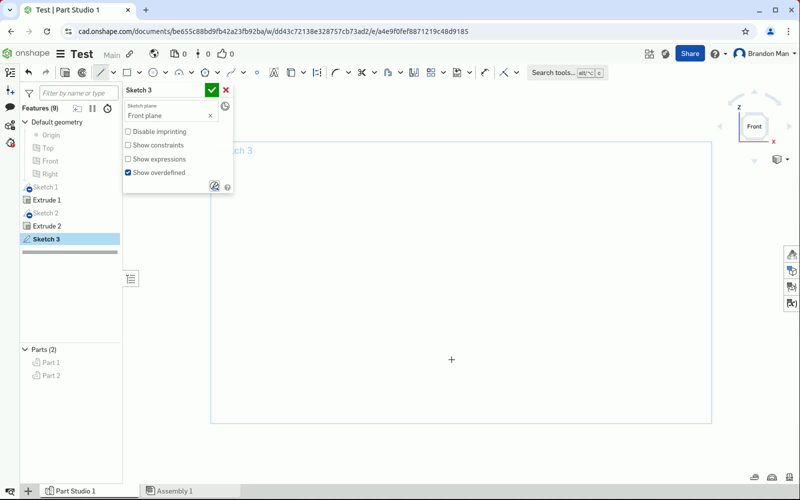
key_up(shift)
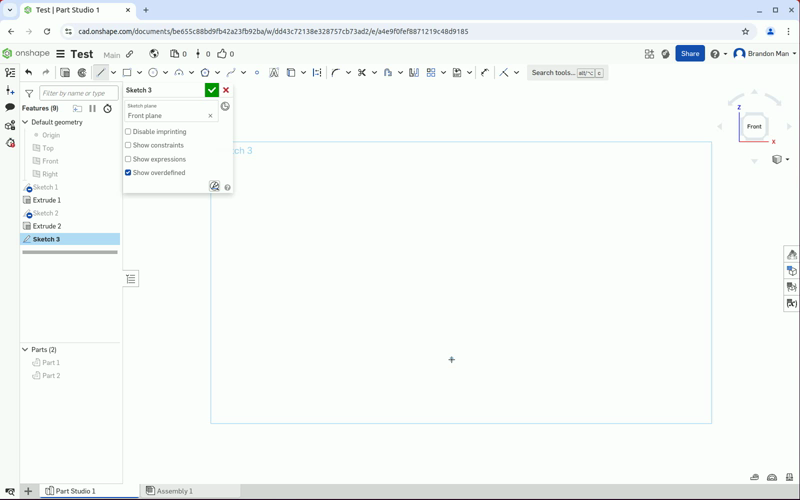
key_down(shift)
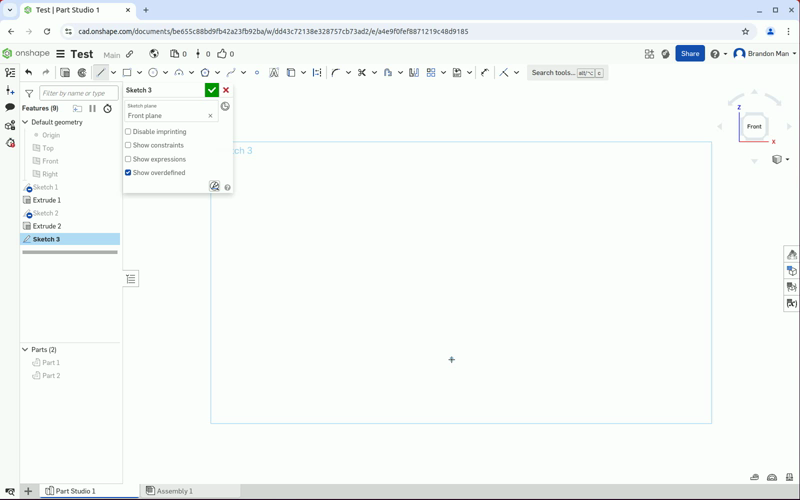
mouse_move(481, 359)
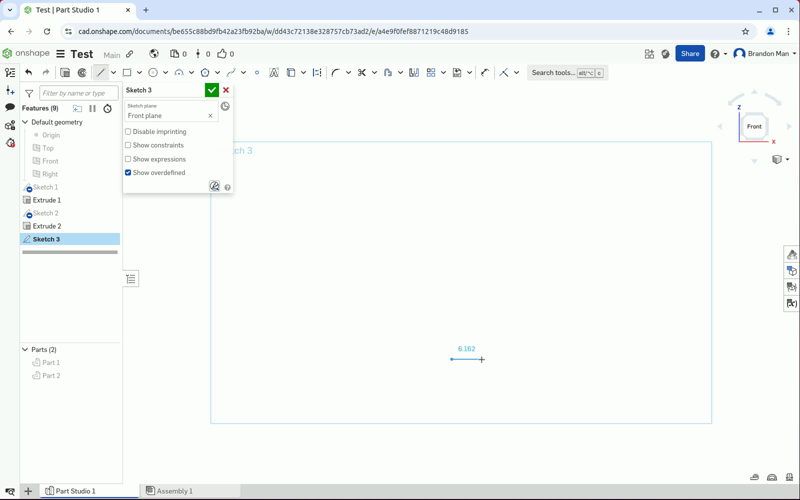
mouse_move(461, 360)
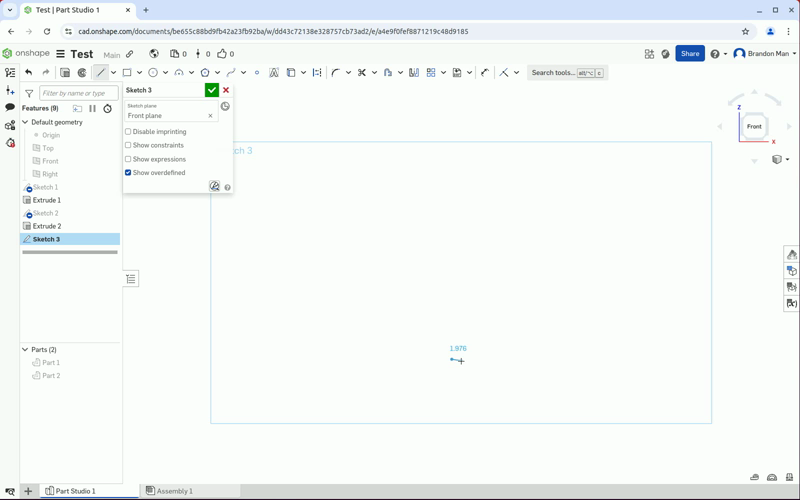
click(461, 360)
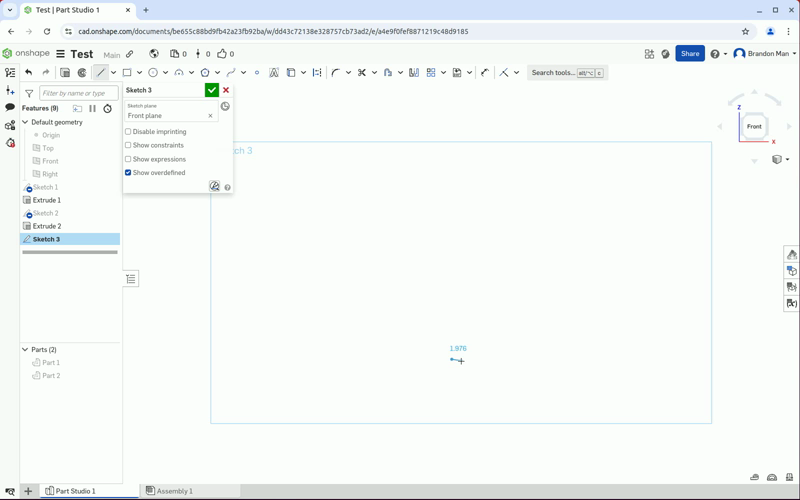
key_up(shift)
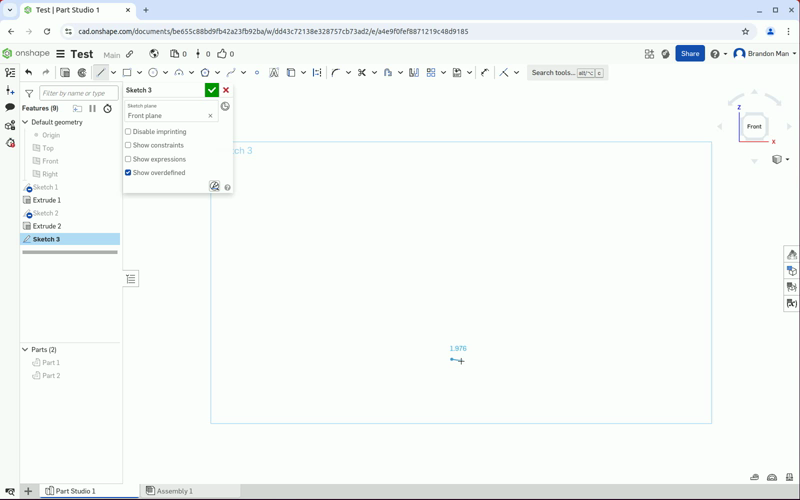
key_down(shift)
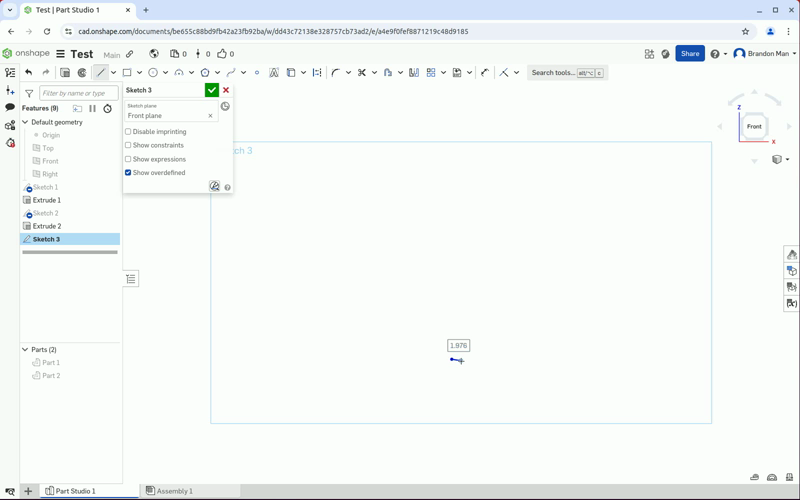
mouse_move(491, 360)
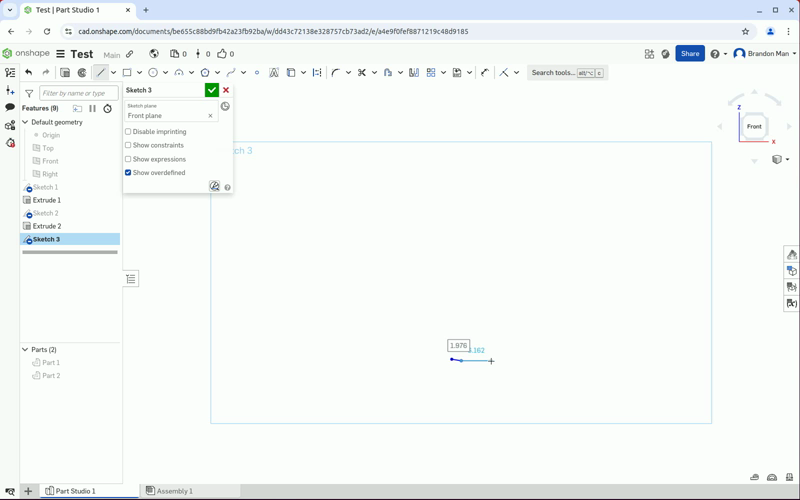
mouse_move(461, 302)
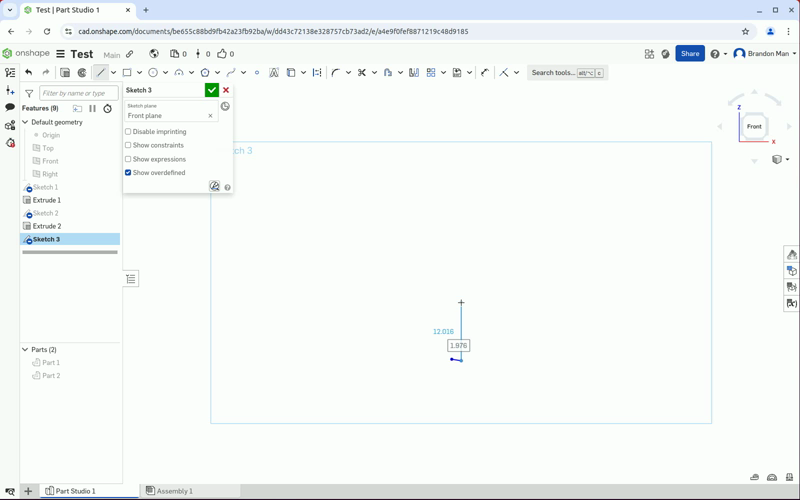
click(461, 302)
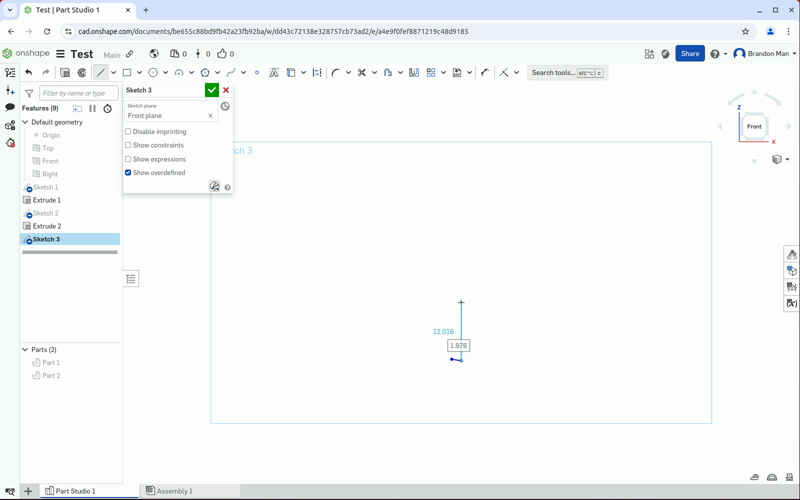
key_up(shift)
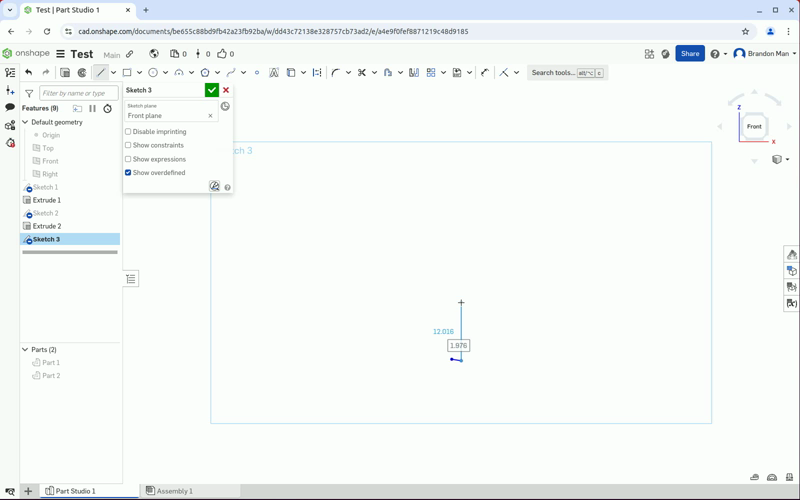
key_down(shift)
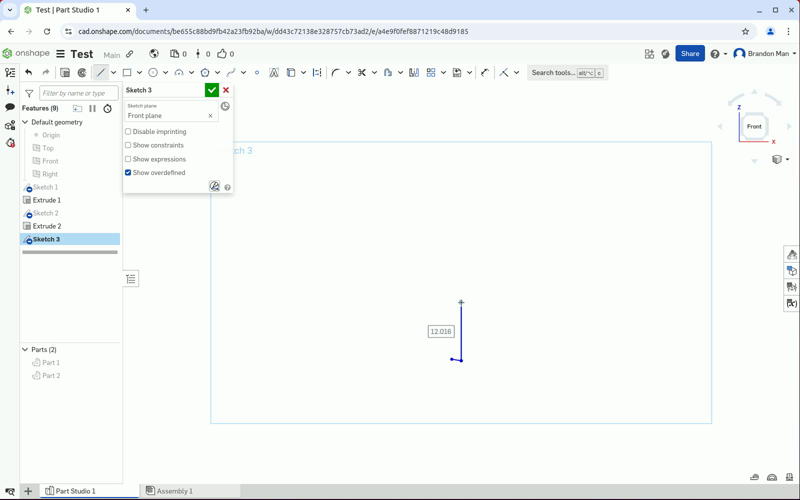
mouse_move(491, 302)
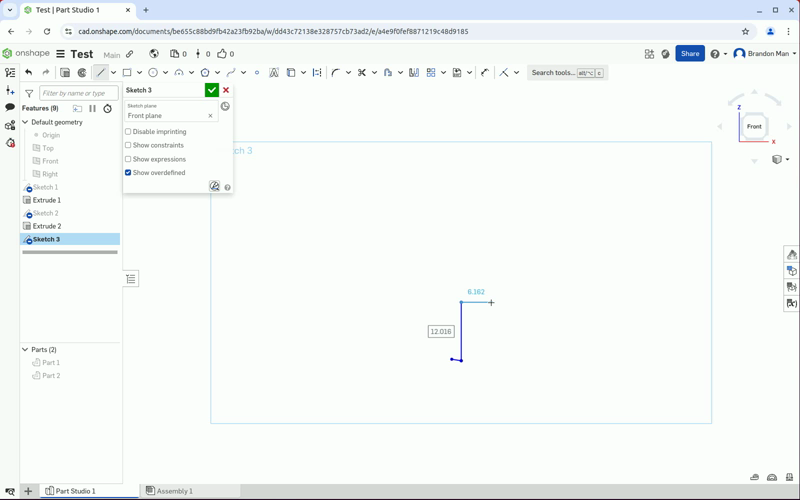
mouse_move(474, 302)
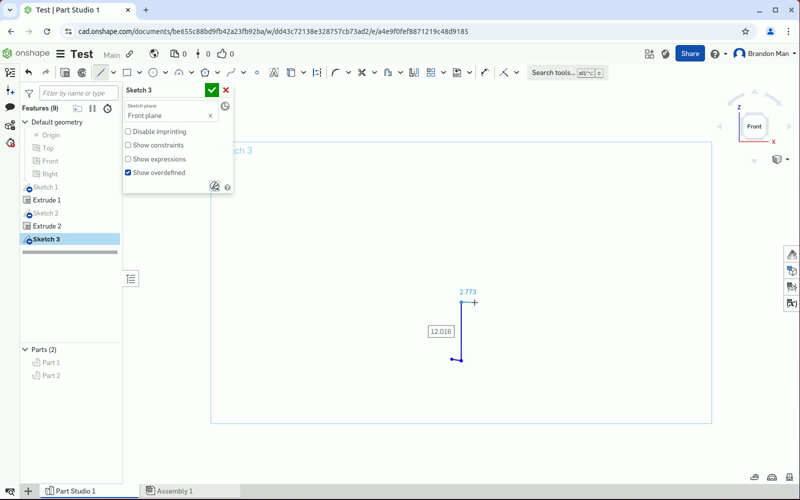
click(474, 302)
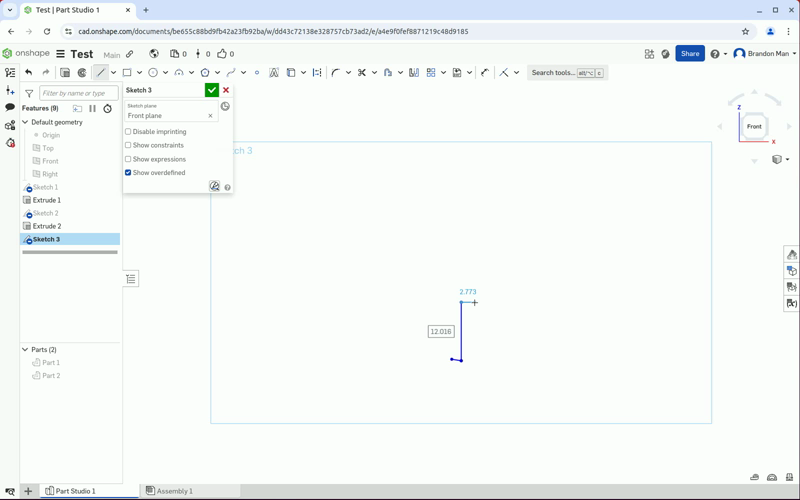
key_up(shift)
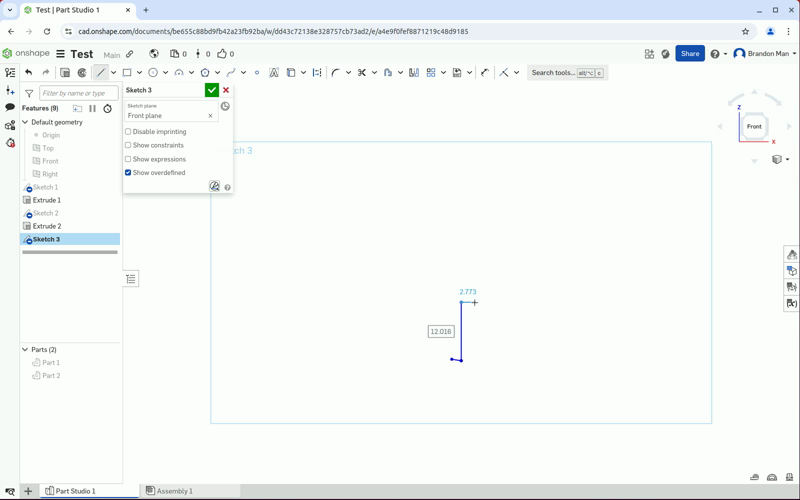
key_down(shift)
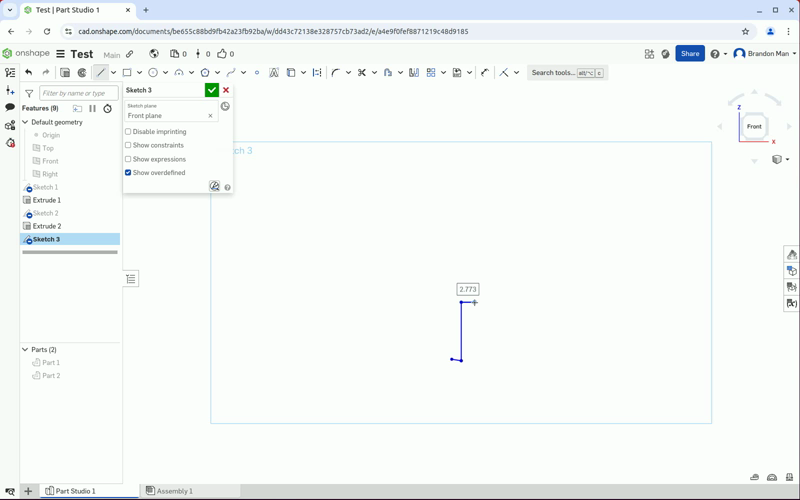
mouse_move(504, 302)
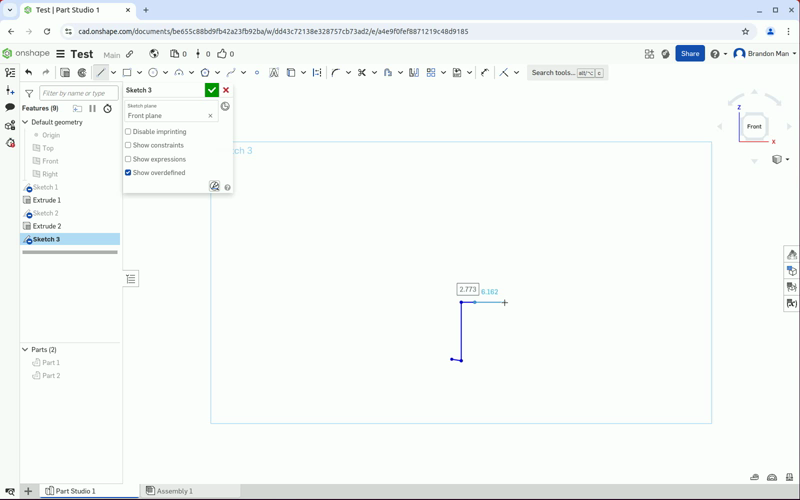
mouse_move(474, 356)
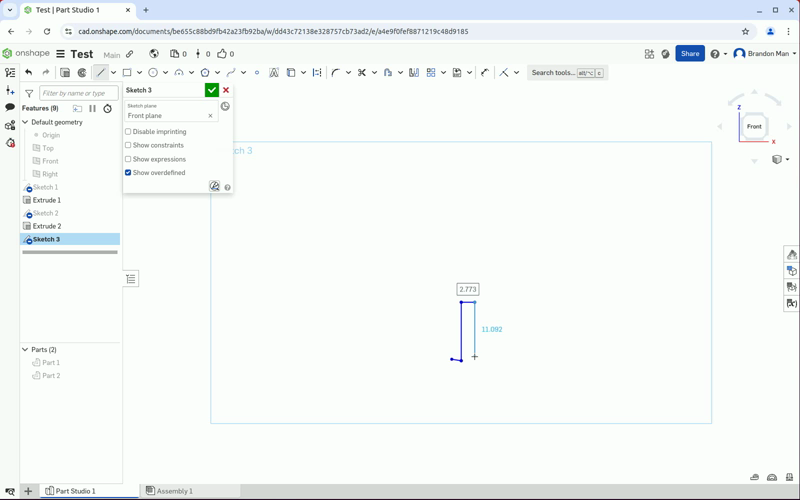
click(474, 356)
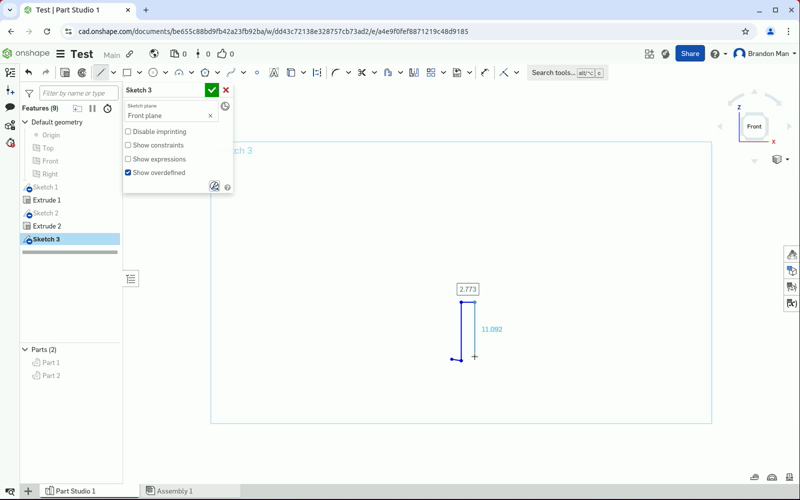
key_up(shift)
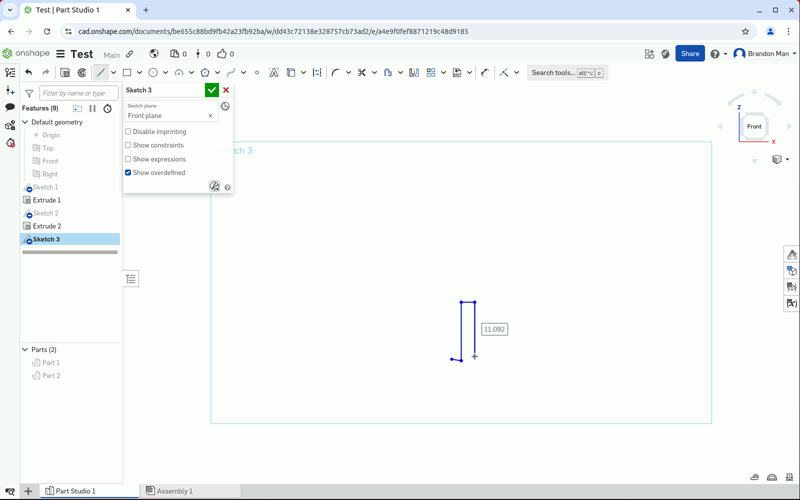
key_down(shift)
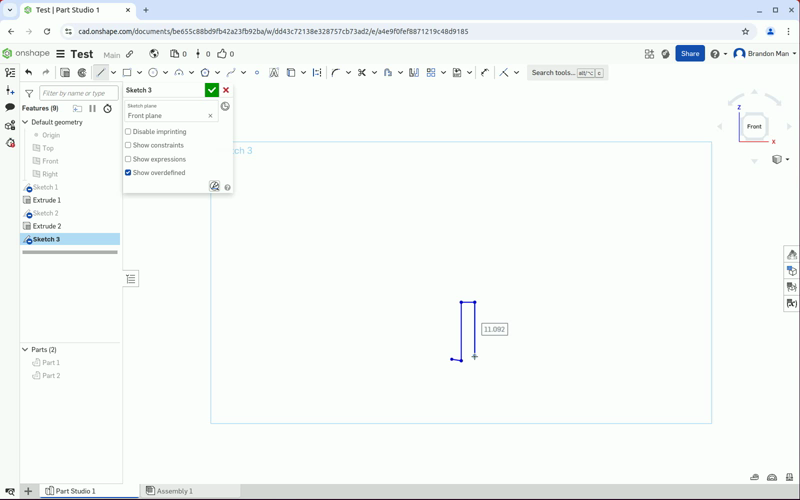
mouse_move(504, 356)
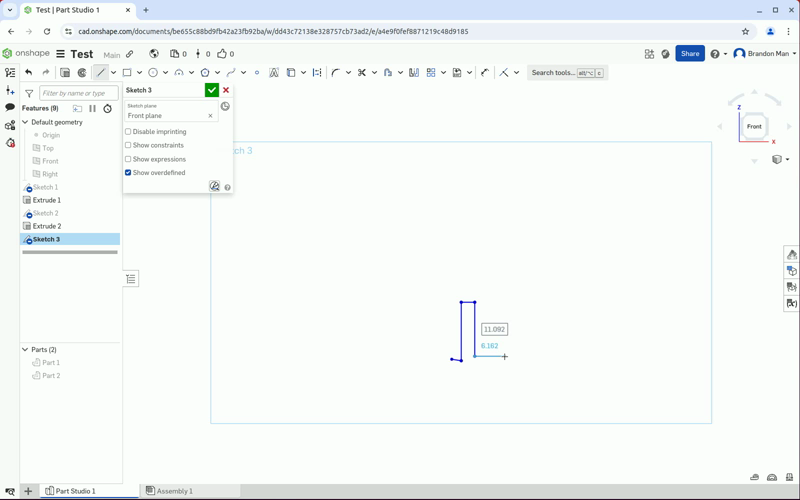
mouse_move(485, 356)
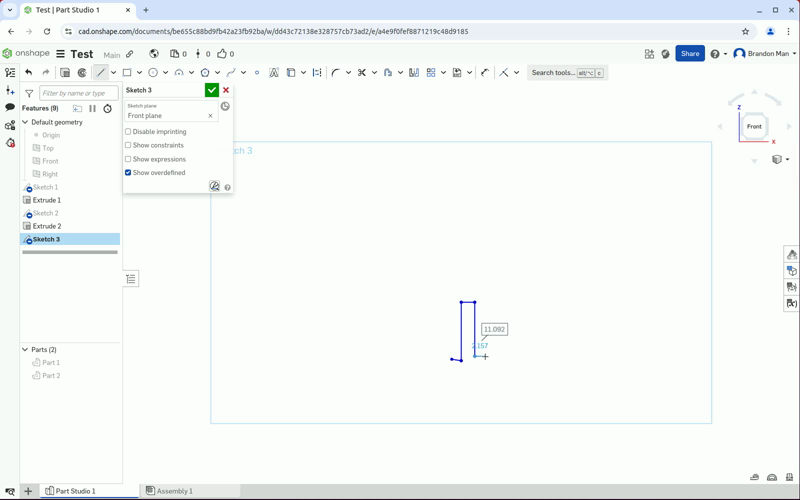
click(485, 356)
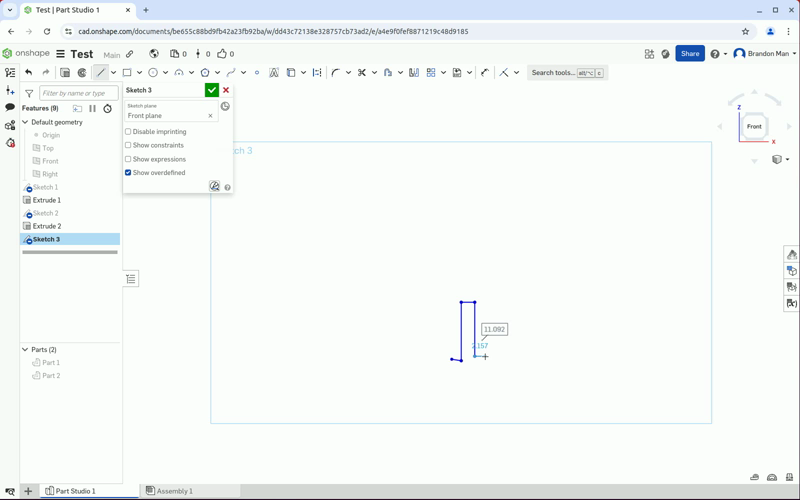
key_up(shift)
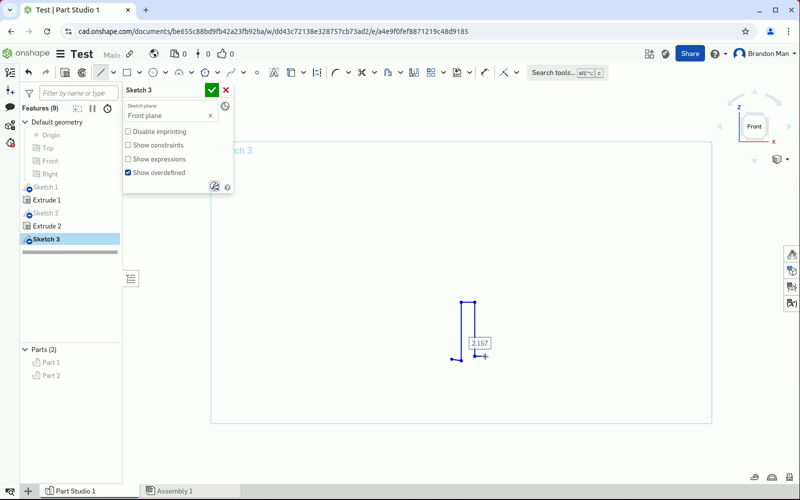
key_down(shift)
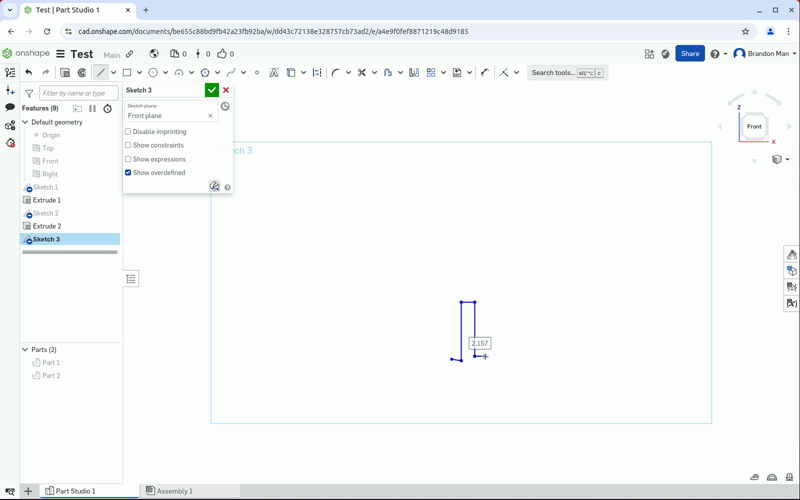
mouse_move(485, 230)
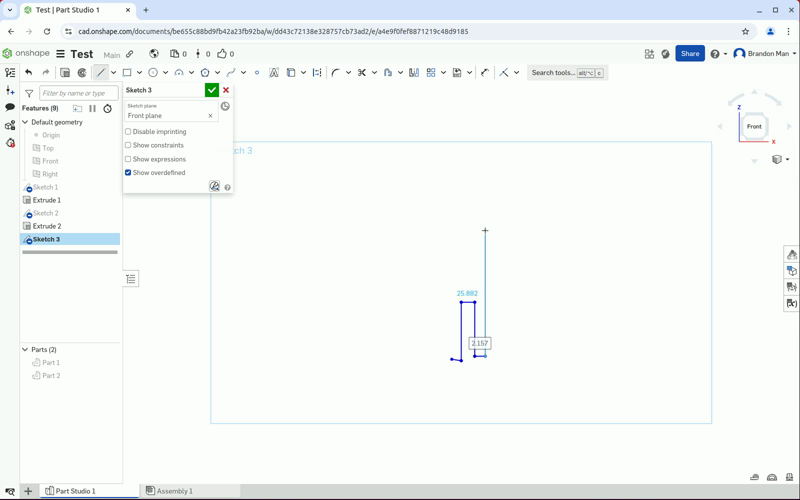
click(485, 230)
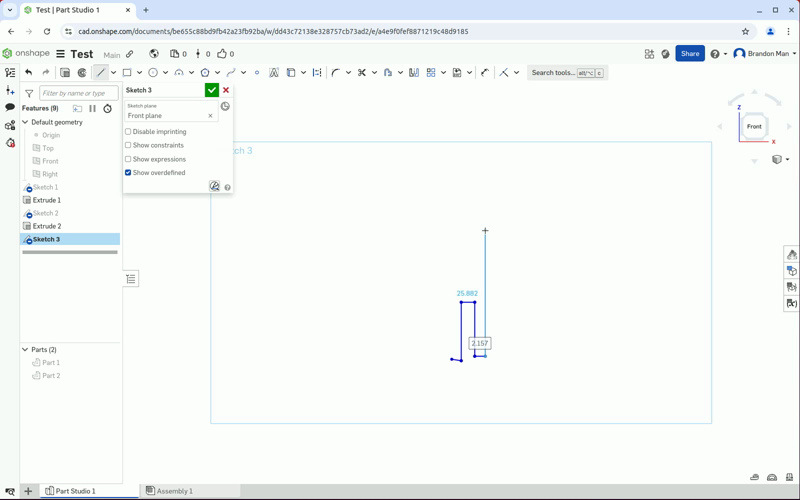
key_up(shift)
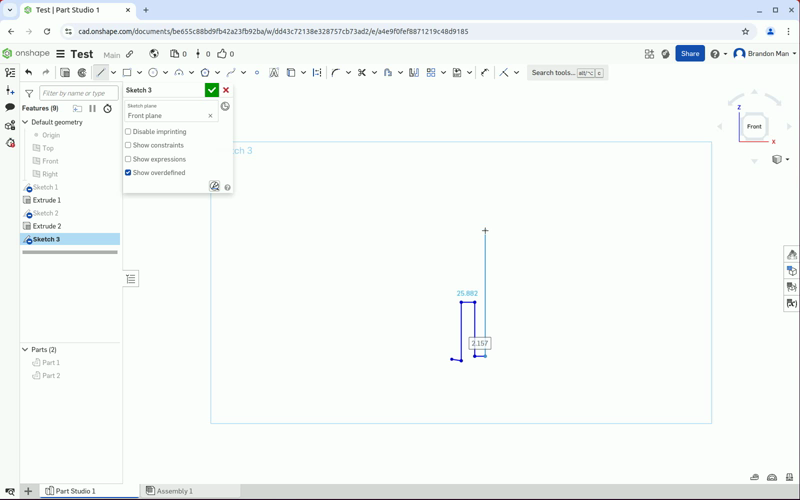
key_down(shift)
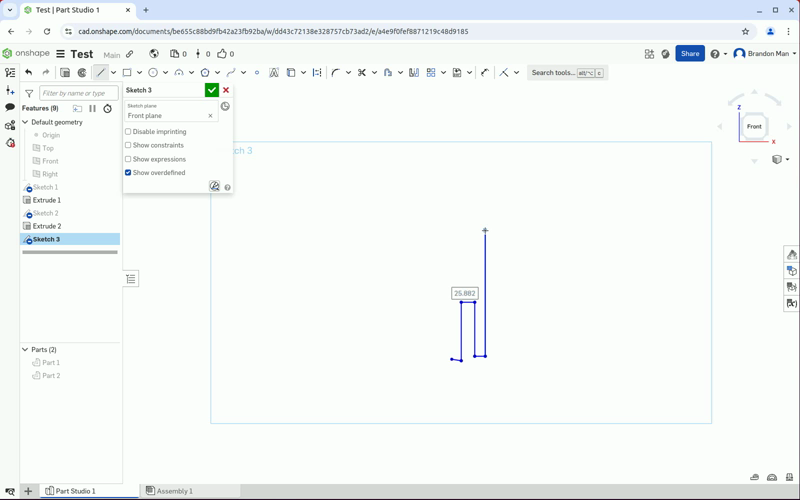
mouse_move(515, 230)
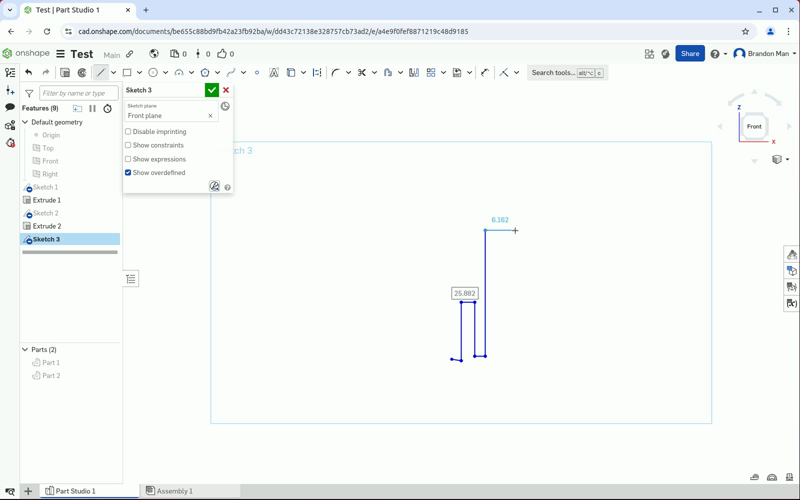
mouse_move(451, 230)
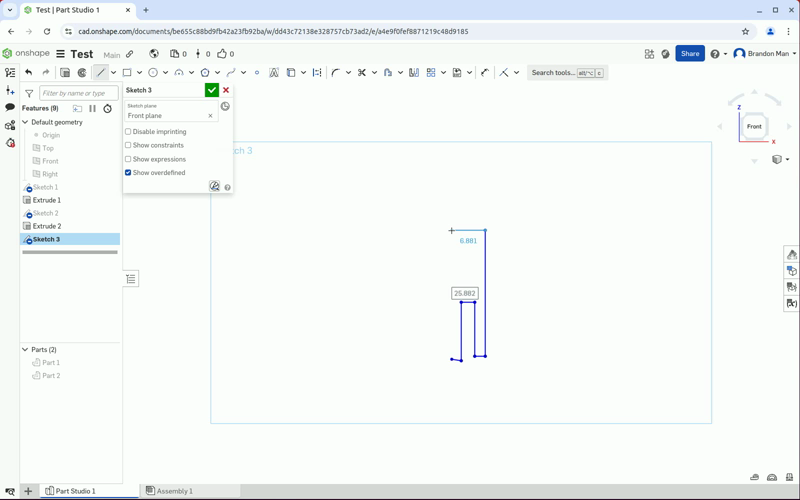
click(451, 230)
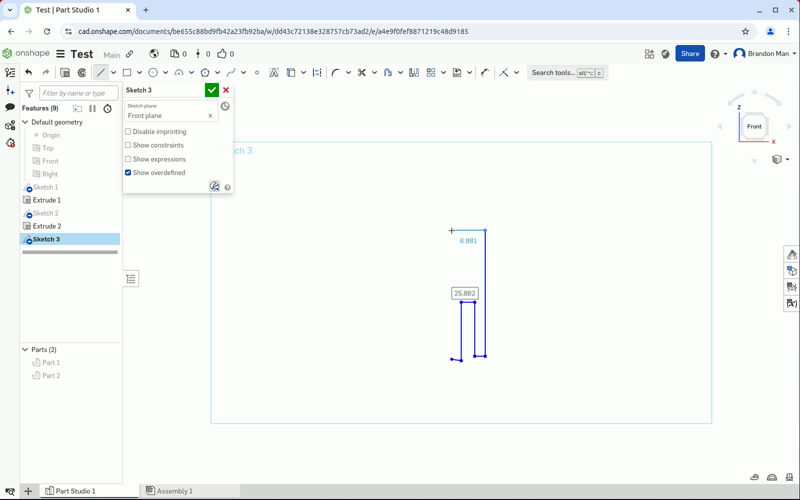
key_up(shift)
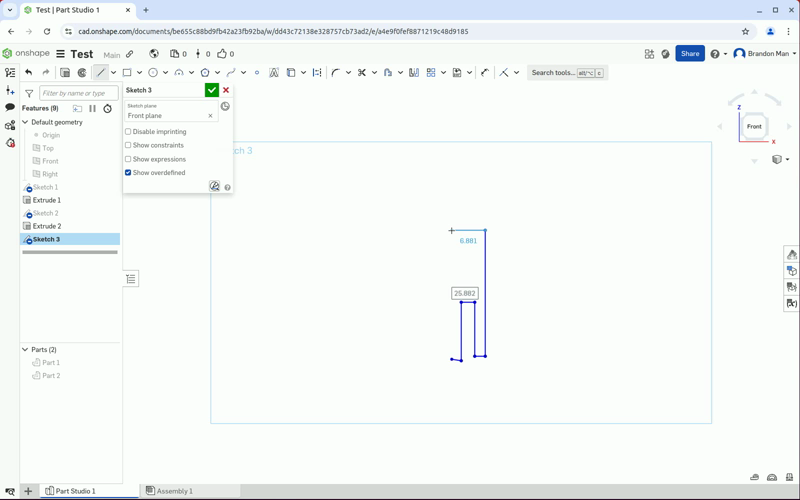
key_down(shift)
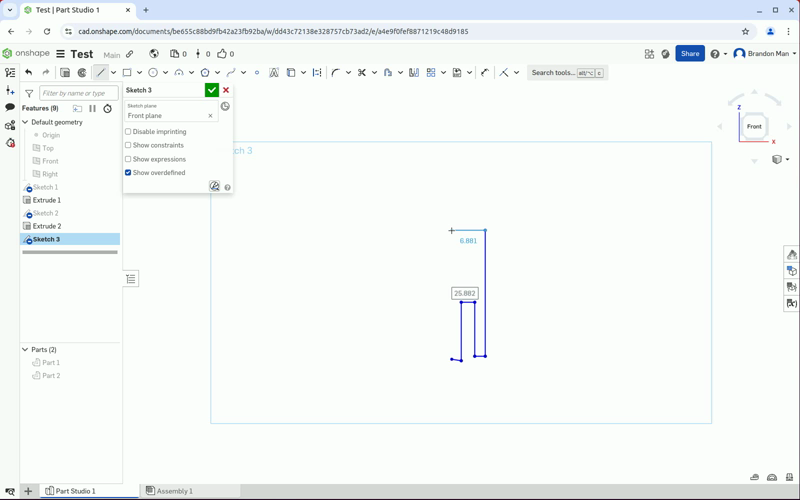
mouse_move(451, 359)
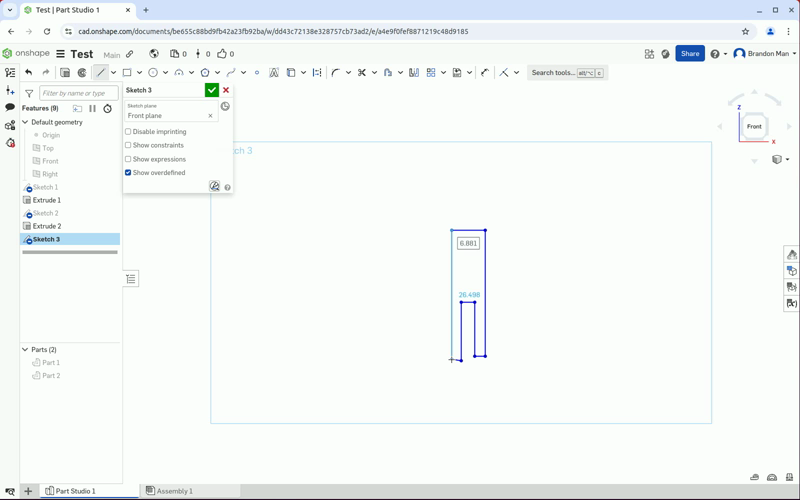
key_up(shift)
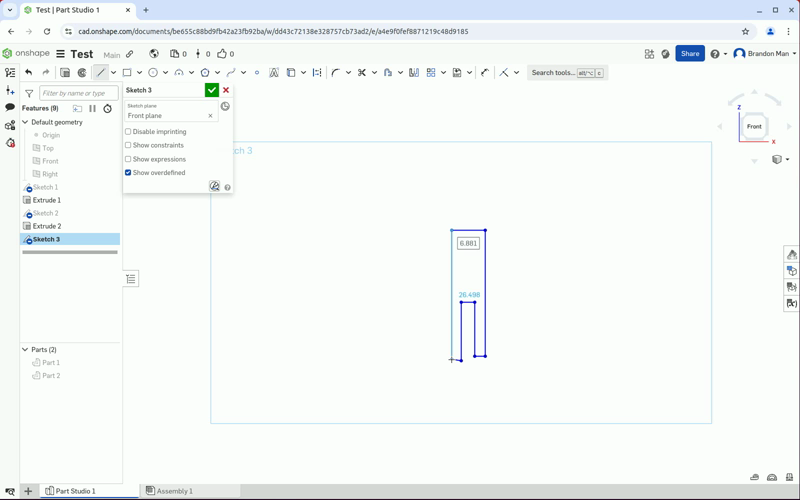
click(451, 359)
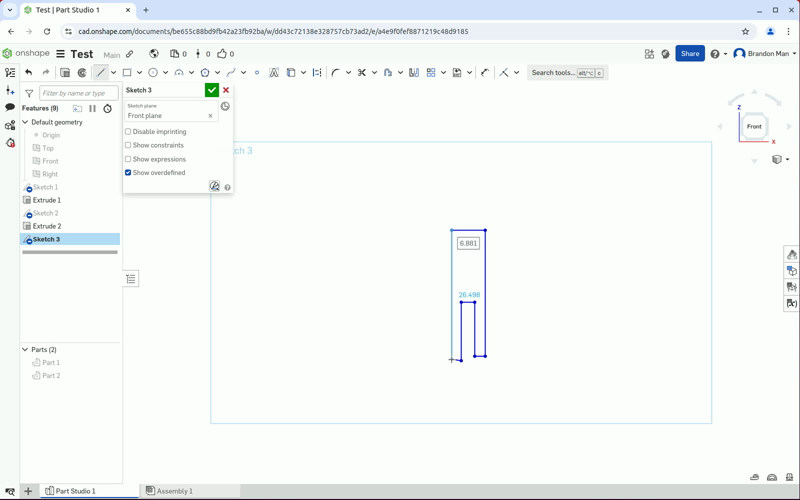
key(esc)
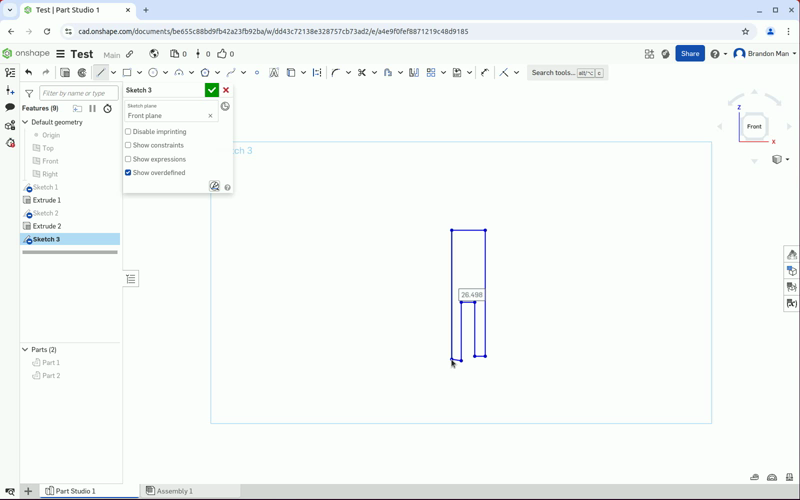
key(l)
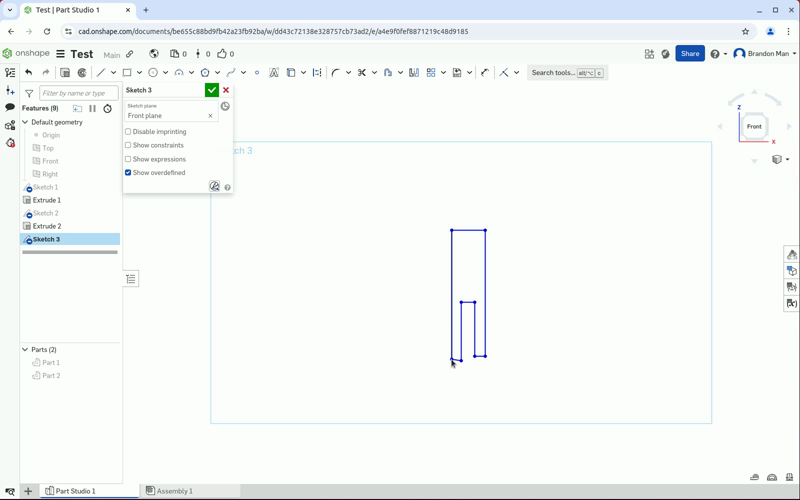
key_down(shift)
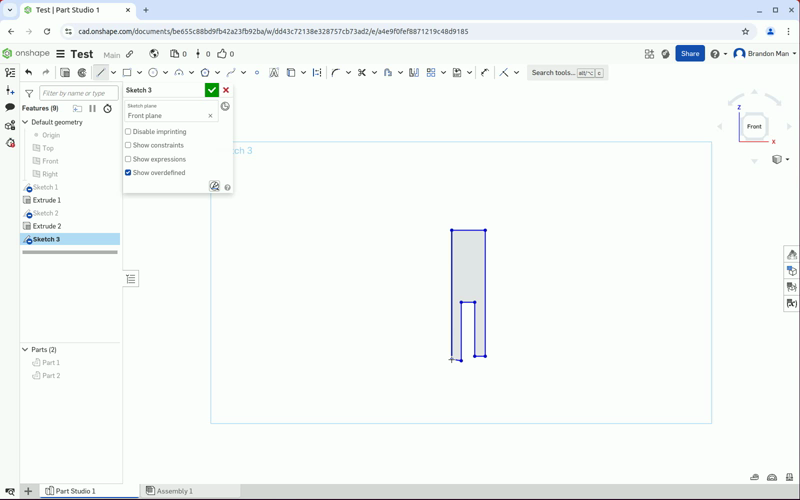
mouse_move(461, 283)
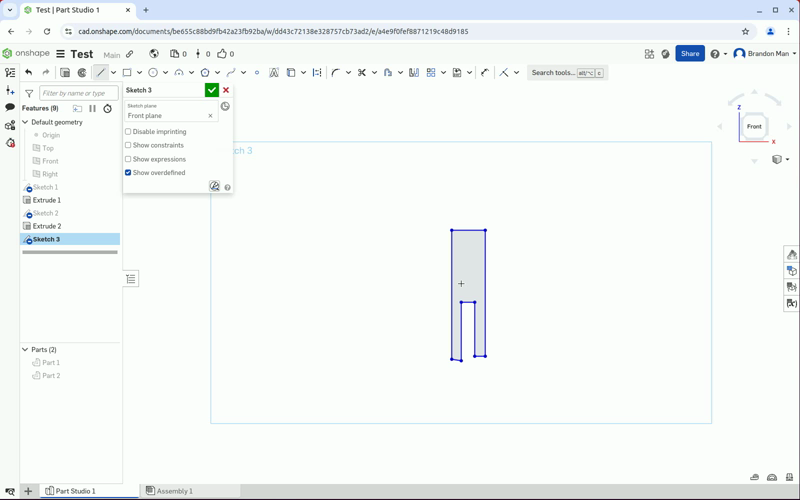
click(461, 283)
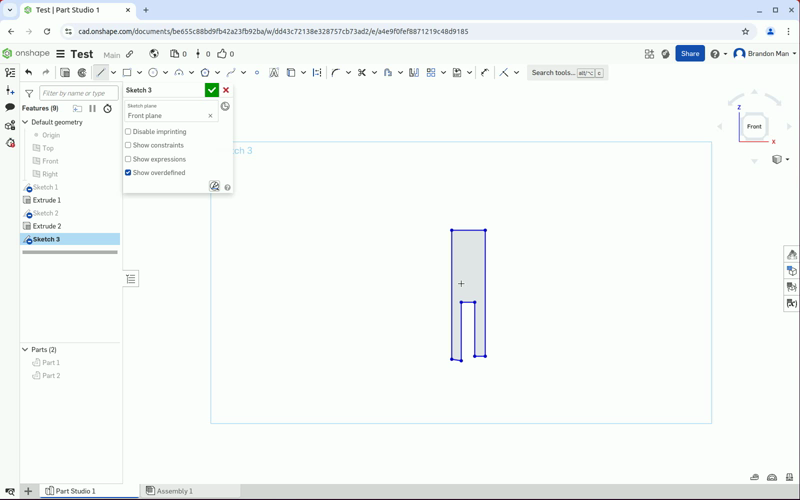
key_up(shift)
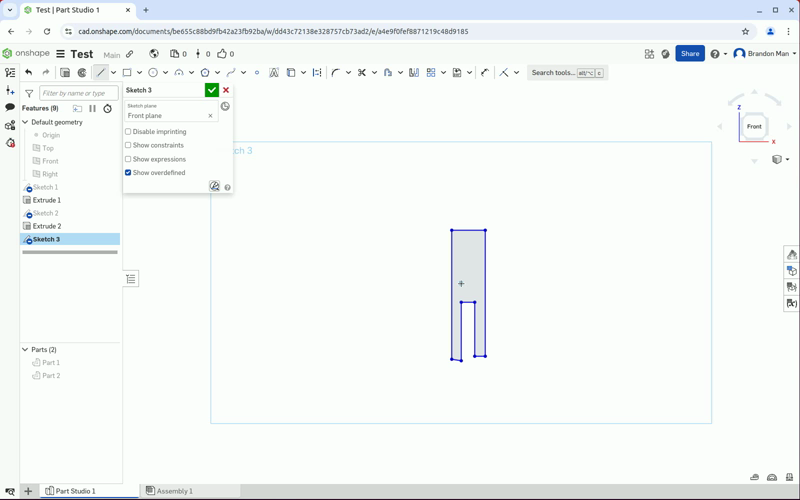
key_down(shift)
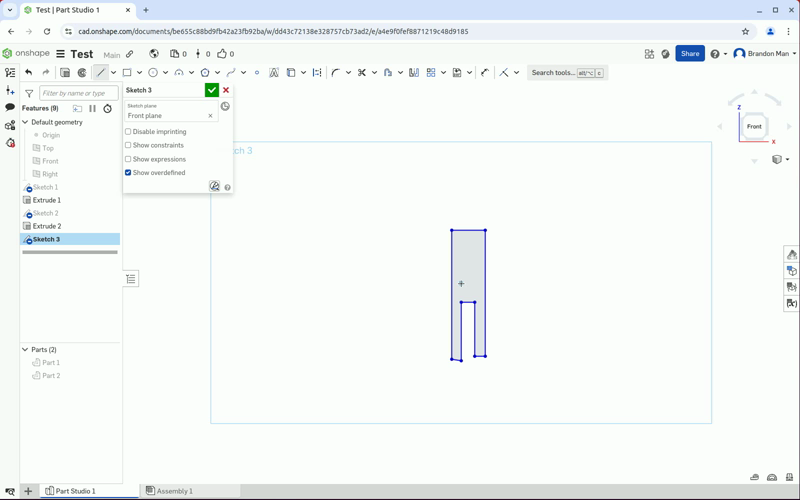
mouse_move(491, 283)
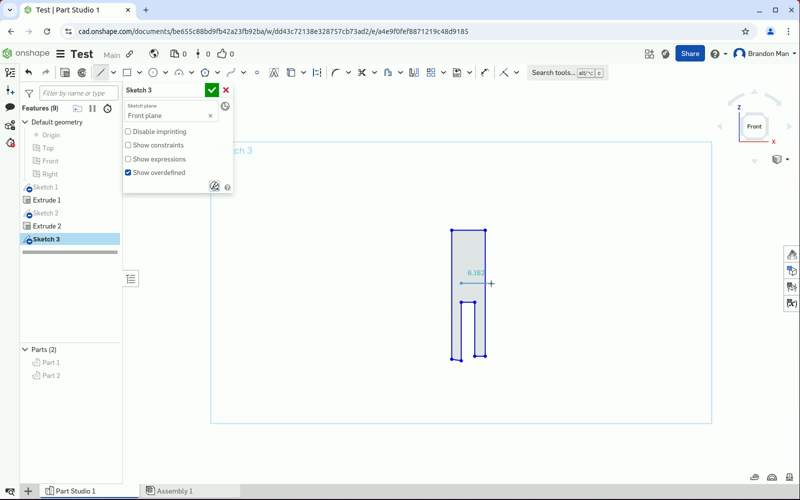
mouse_move(474, 283)
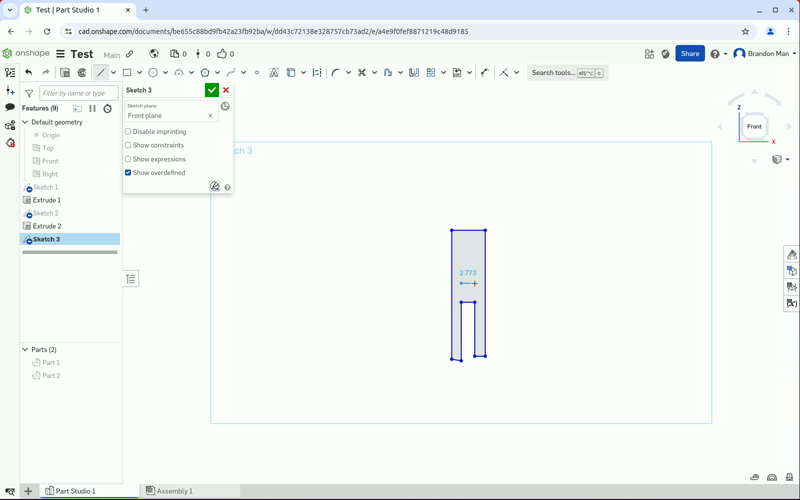
click(474, 283)
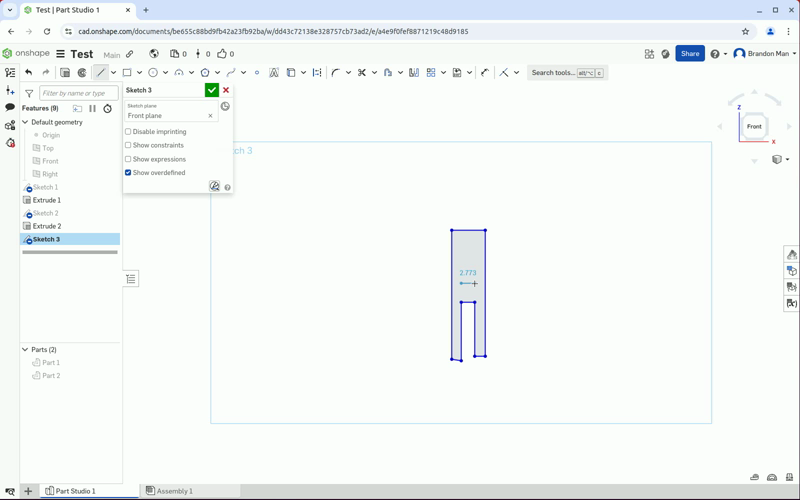
key_up(shift)
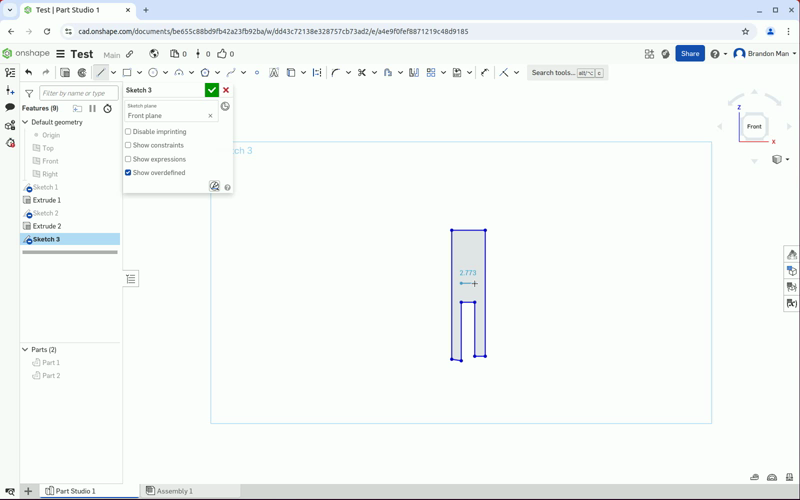
key_down(shift)
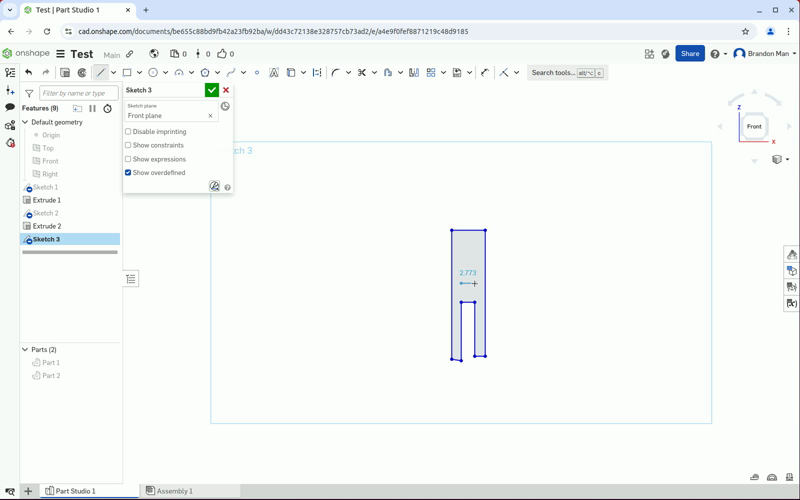
mouse_move(504, 283)
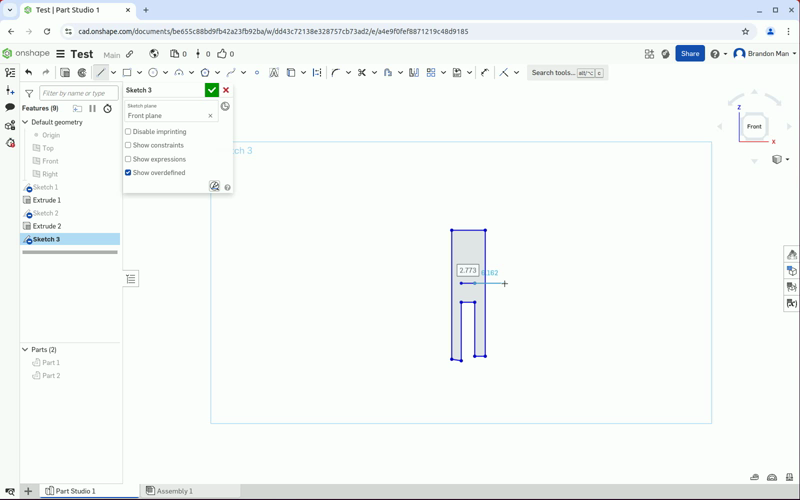
mouse_move(474, 245)
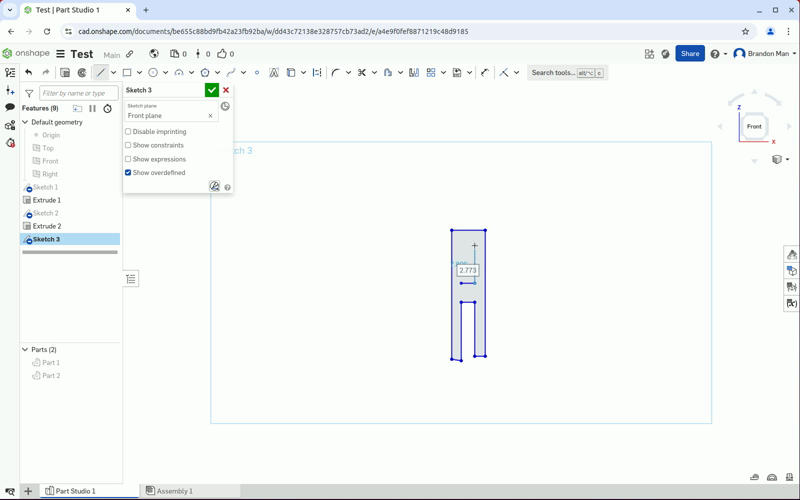
click(474, 245)
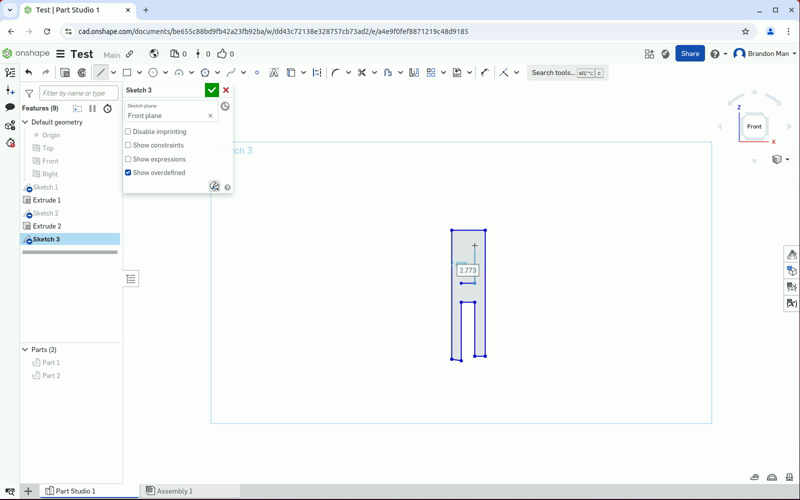
key_up(shift)
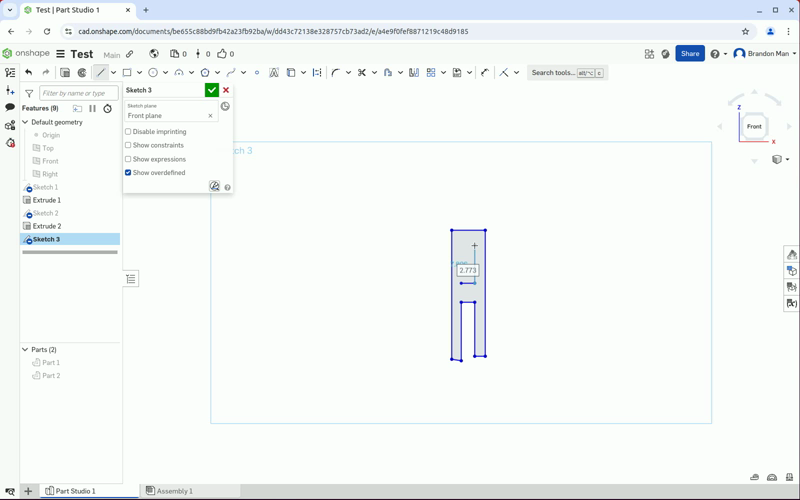
key_down(shift)
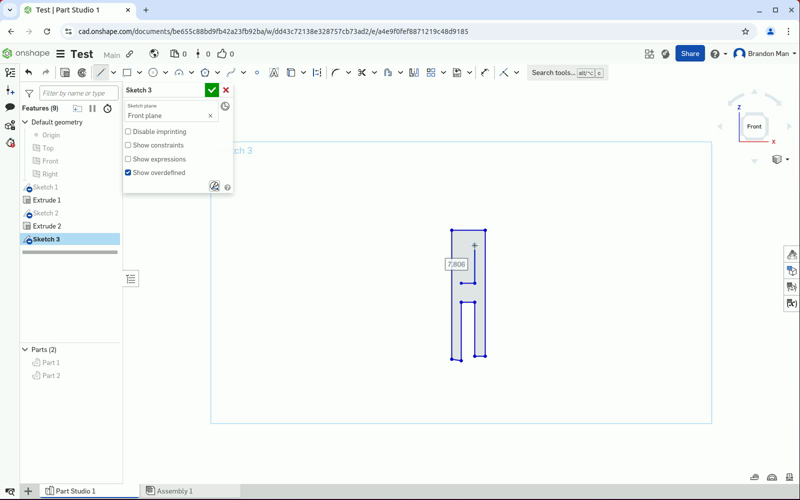
mouse_move(504, 245)
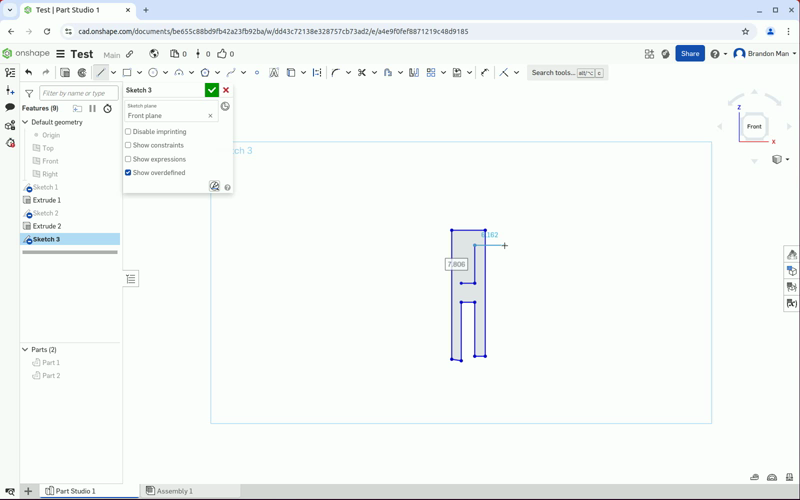
mouse_move(461, 245)
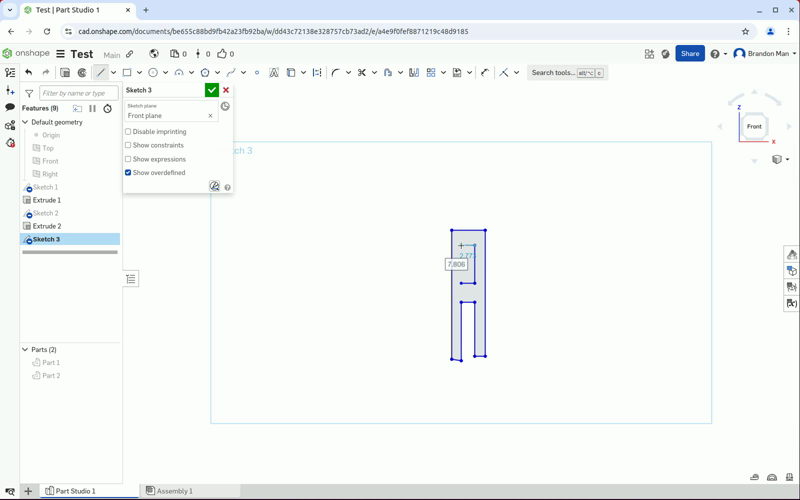
click(461, 245)
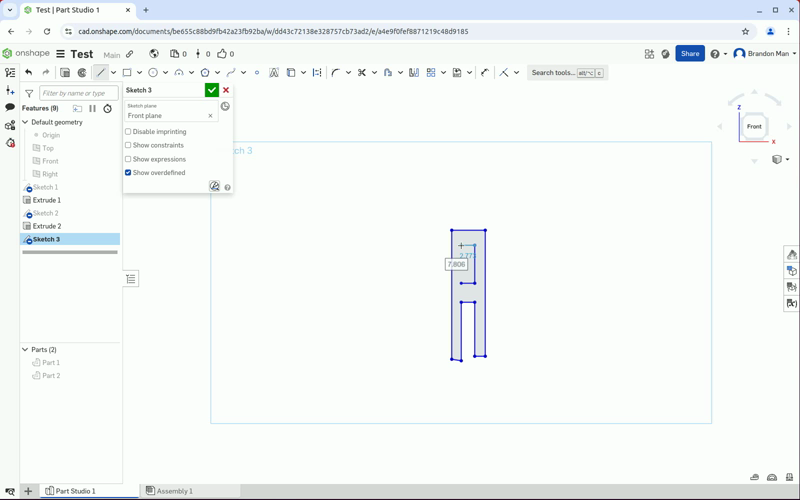
key_up(shift)
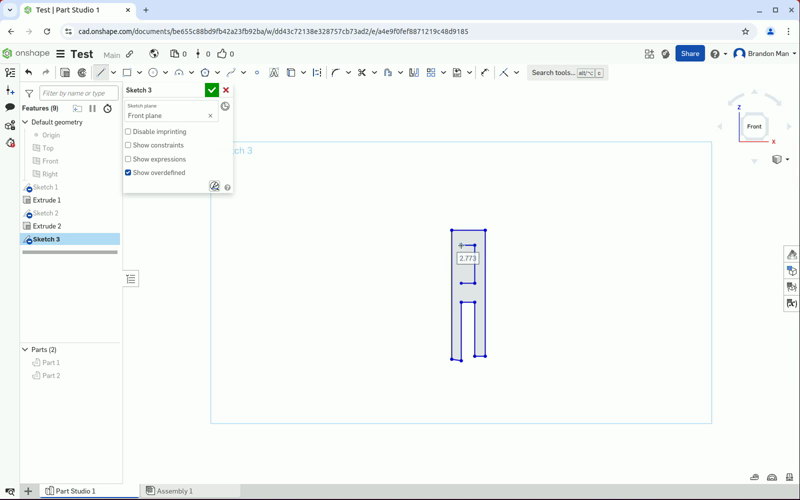
mouse_move(491, 245)
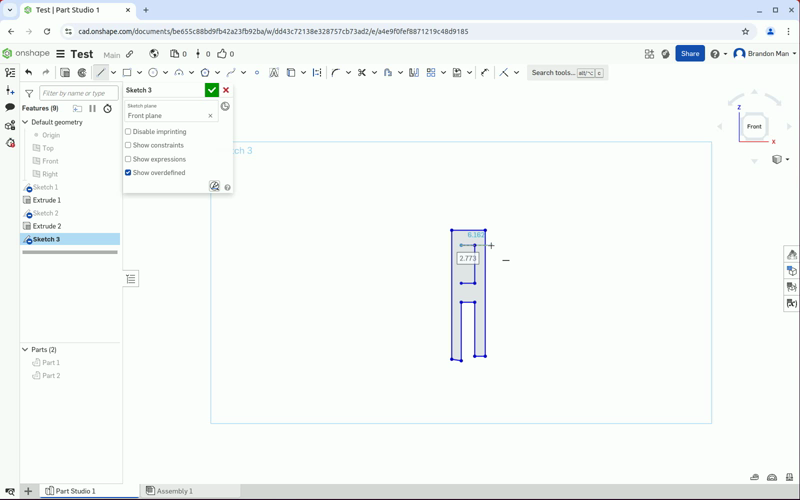
key_down(shift)
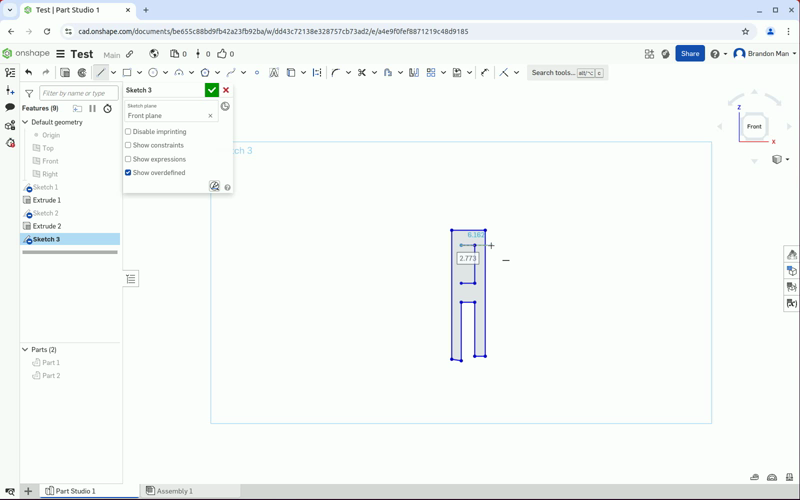
mouse_move(461, 283)
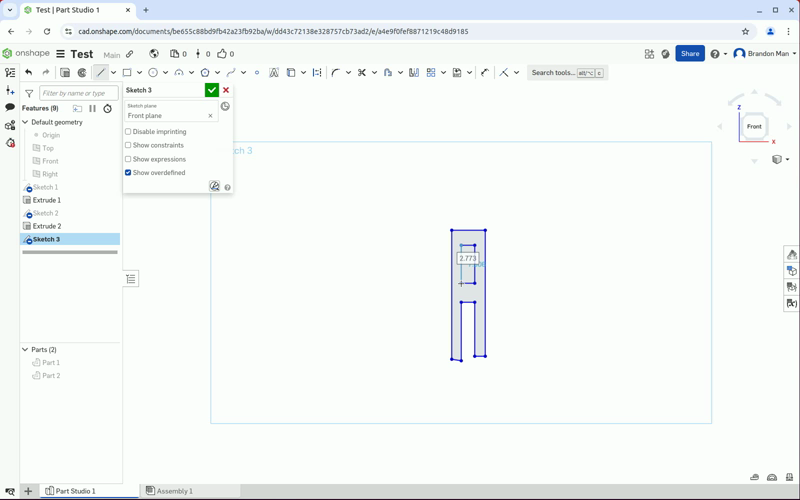
key_up(shift)
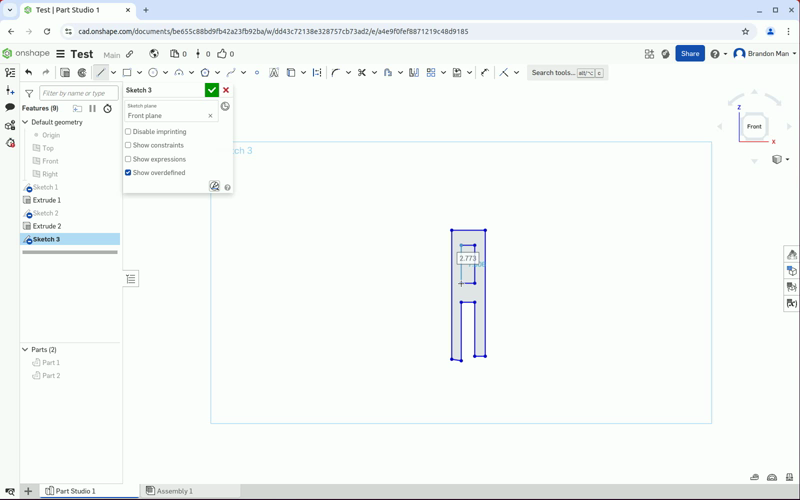
click(461, 283)
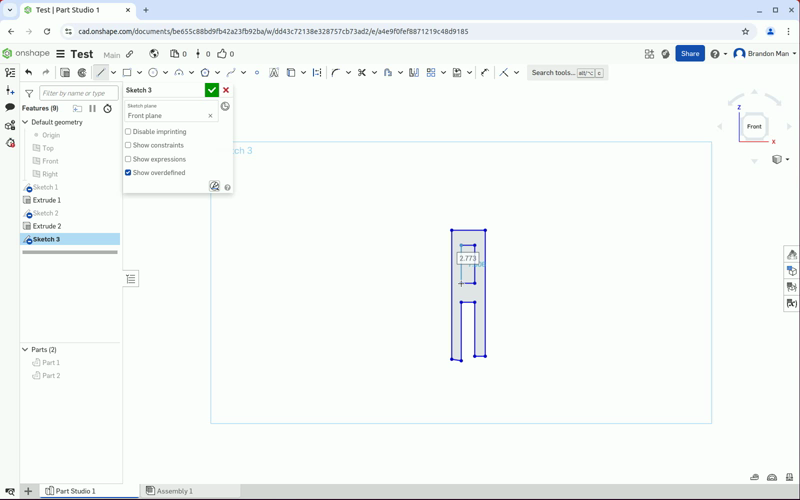
key(esc)
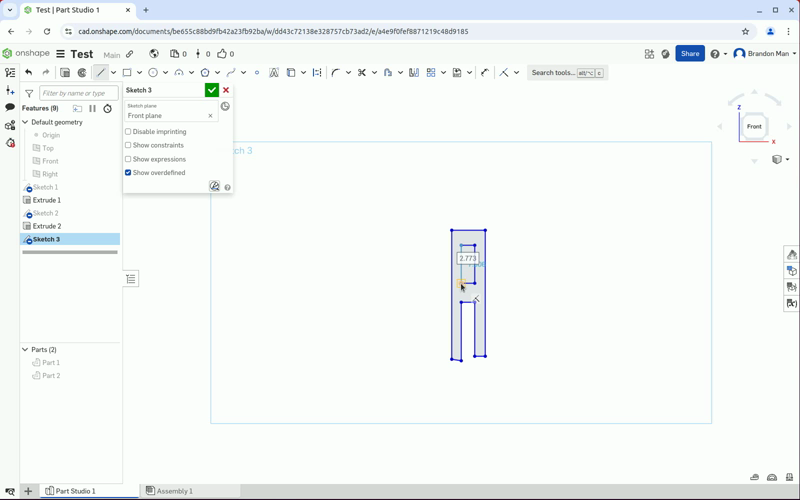
mouse_move(480, 347)
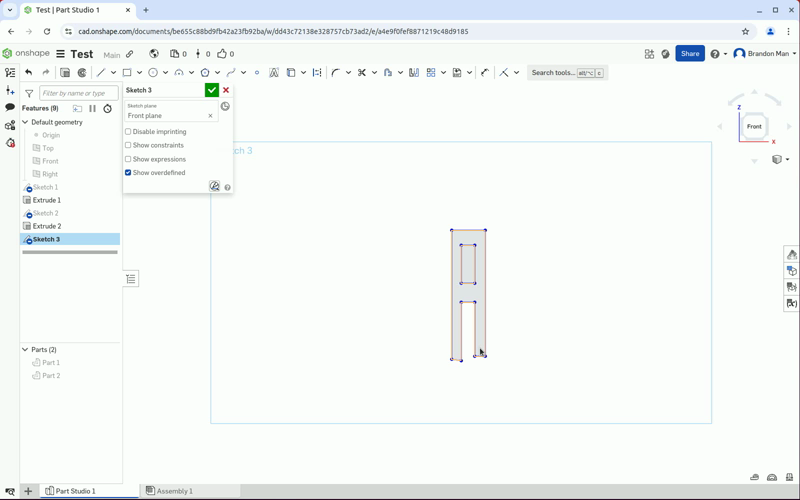
click(480, 347)
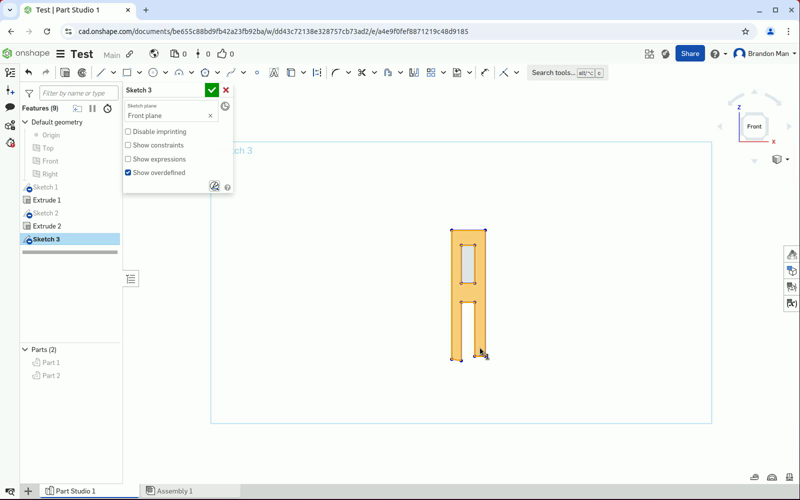
mouse_move(73, 352)
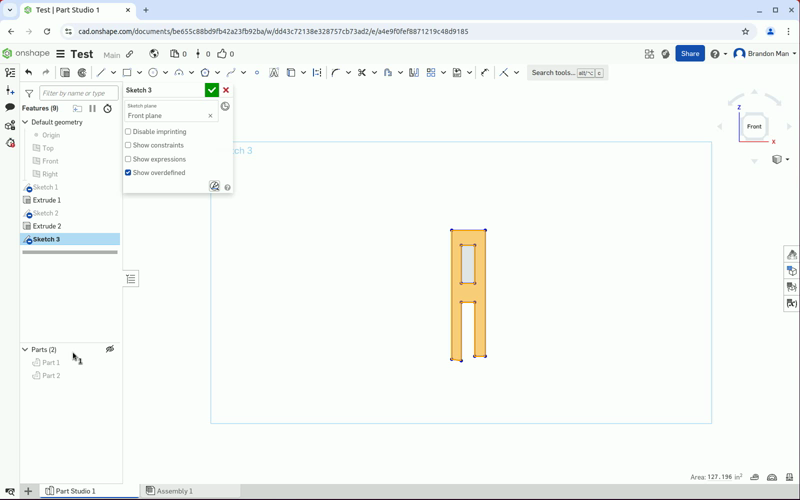
key(shift+y)
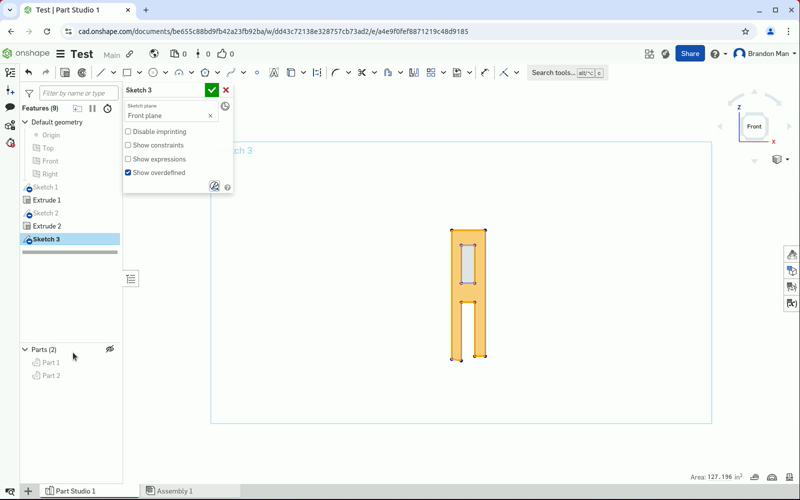
key(shift+e)
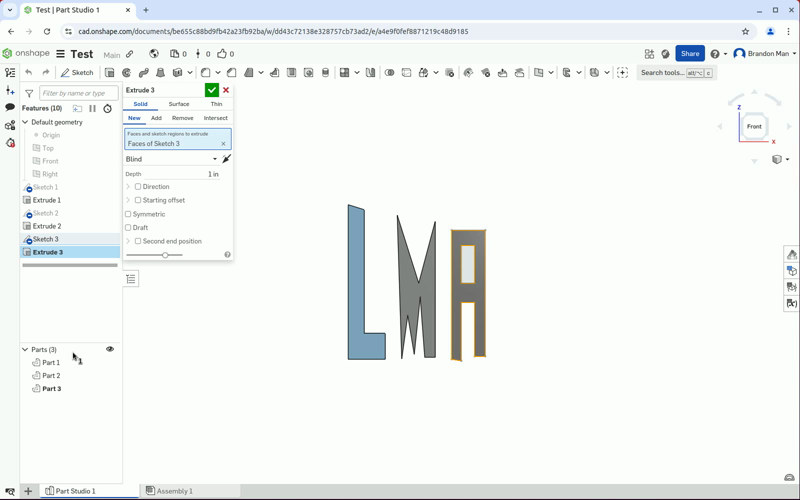
mouse_move(143, 106)
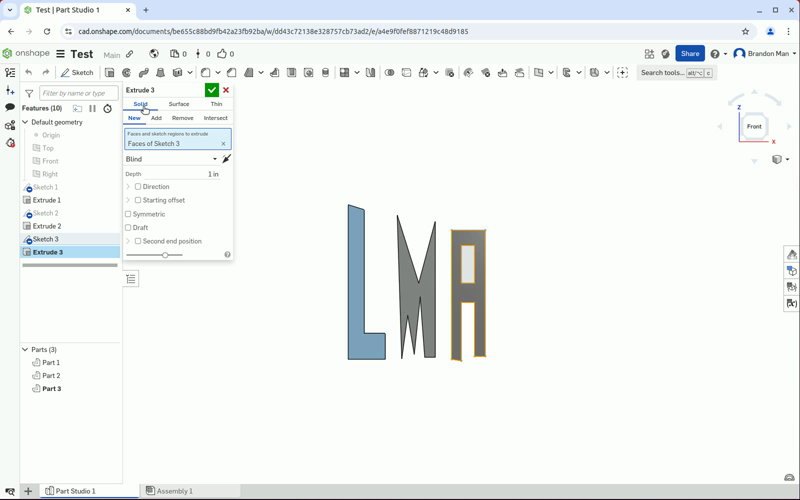
click(143, 106)
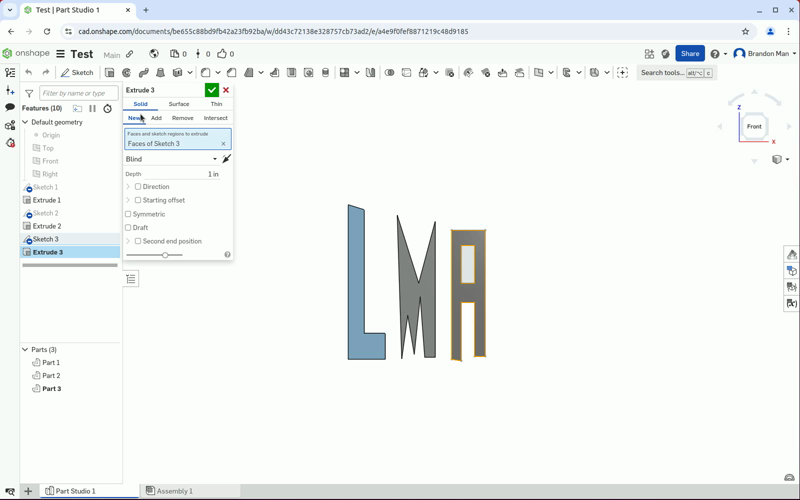
mouse_move(137, 120)
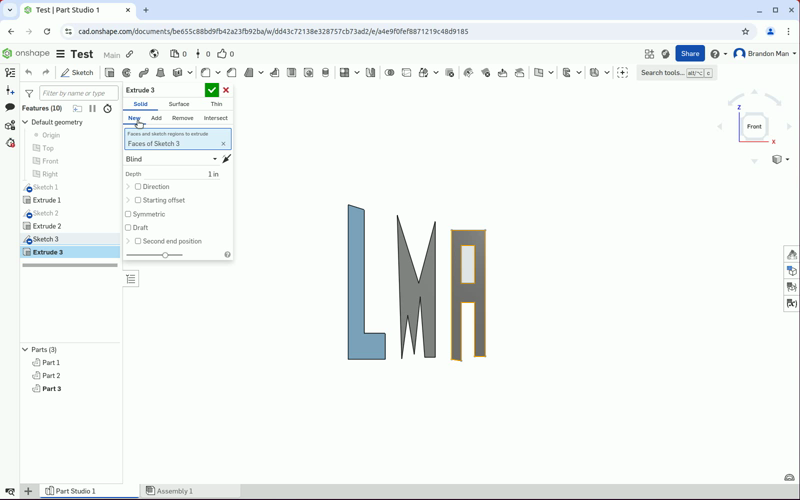
click(137, 120)
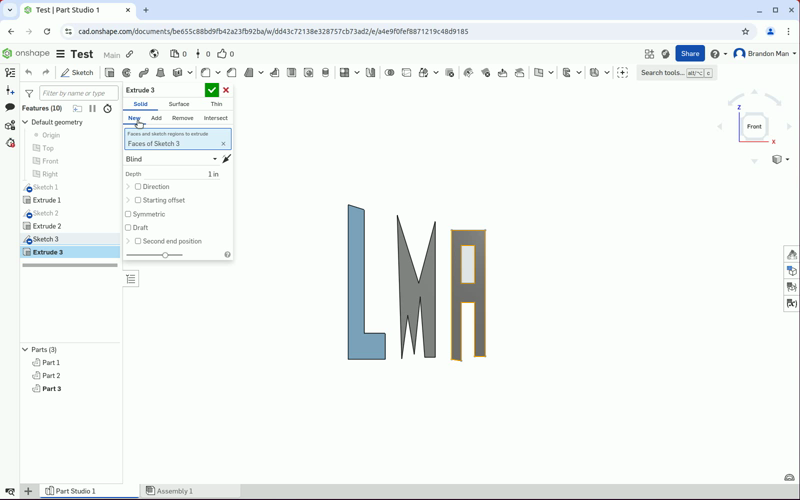
key(tab, 4)
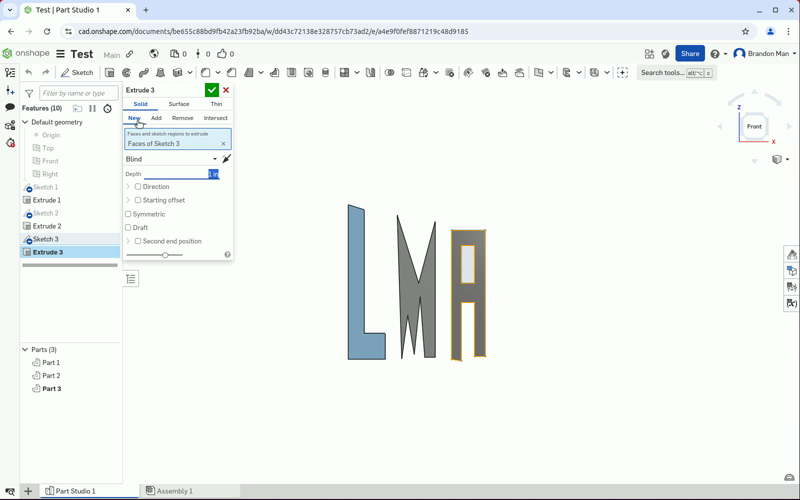
text(8.425)
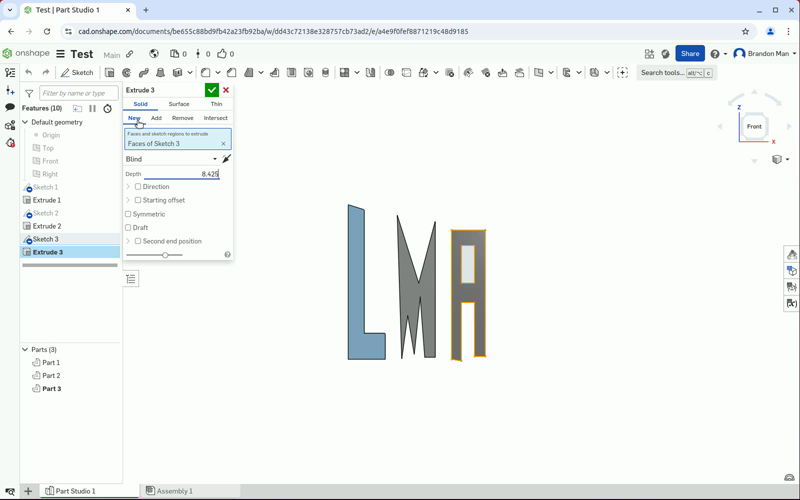
key(enter)
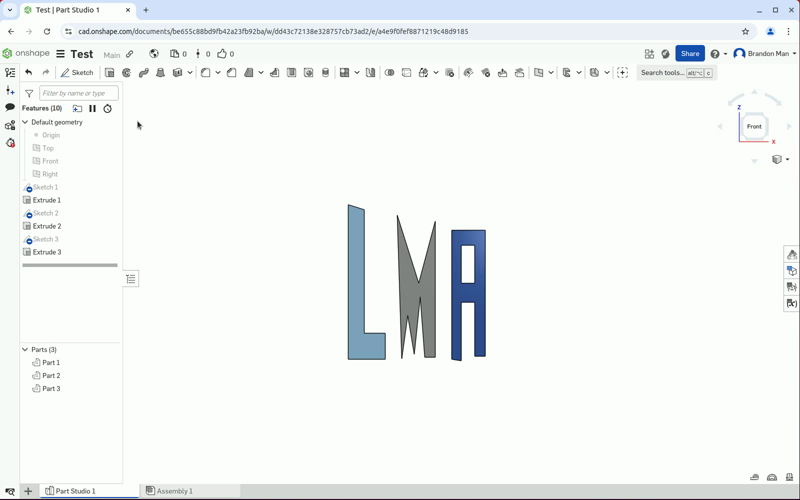
key(shift+h)
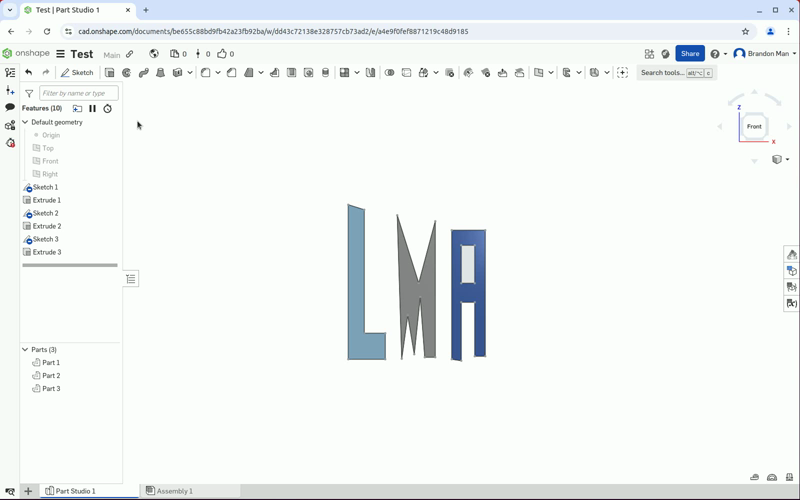
key(shift+h)
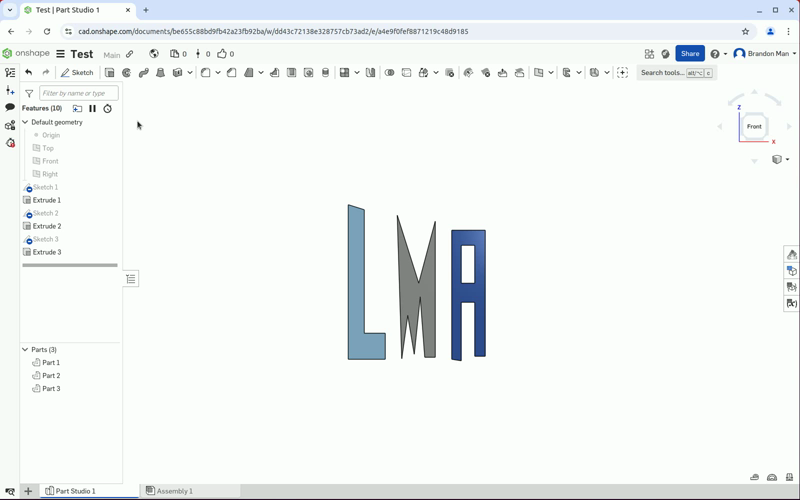
mouse_move(73, 189)
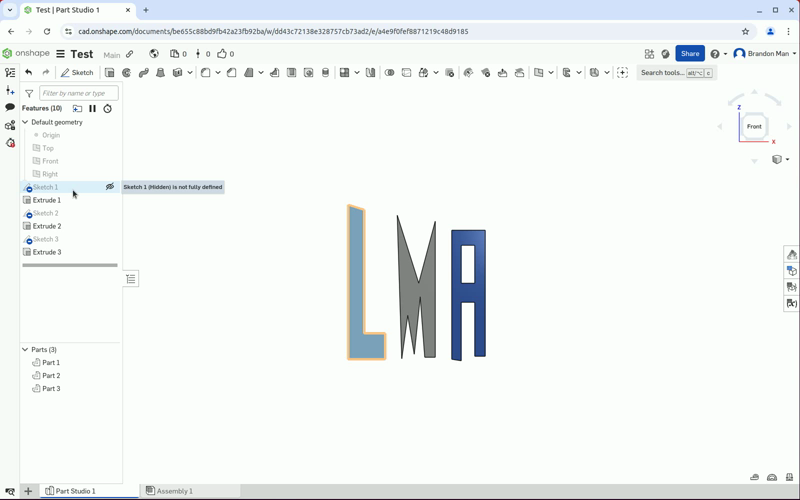
click(73, 189)
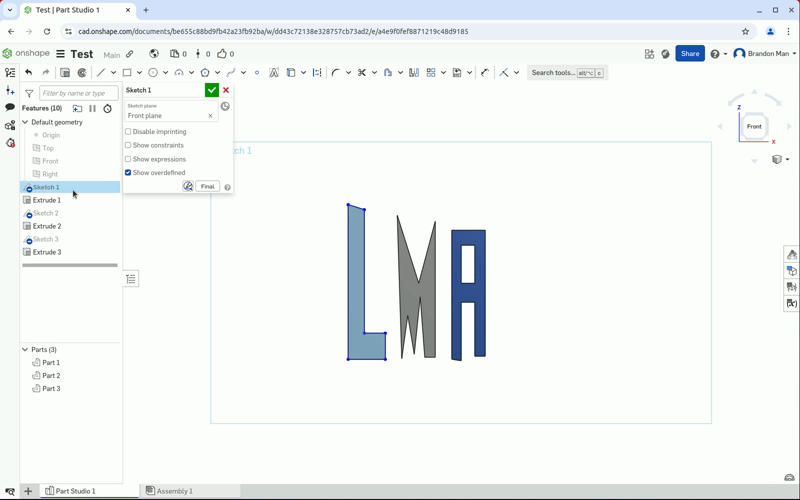
mouse_move(229, 92)
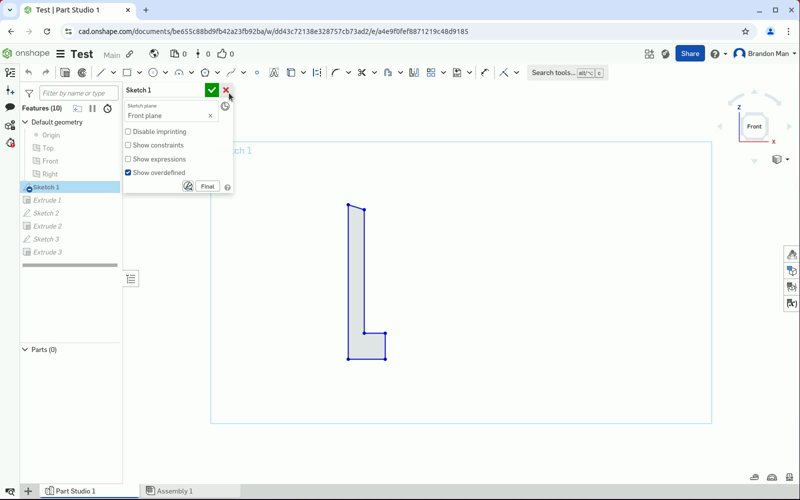
click(229, 92)
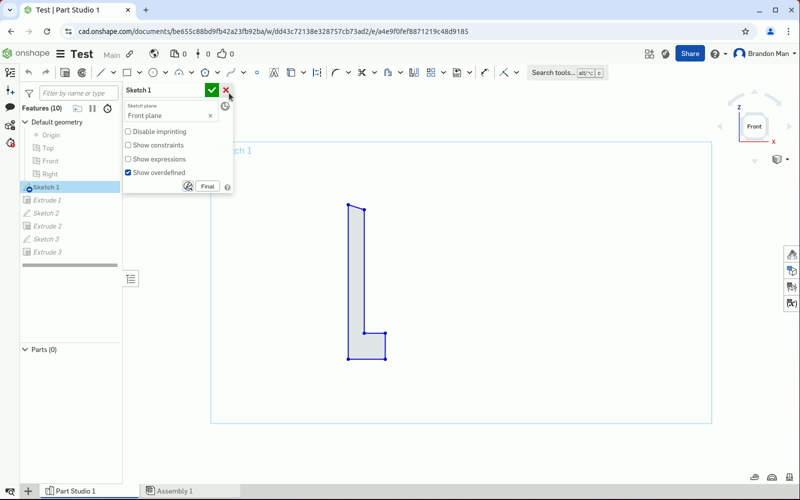
key(shift+s)
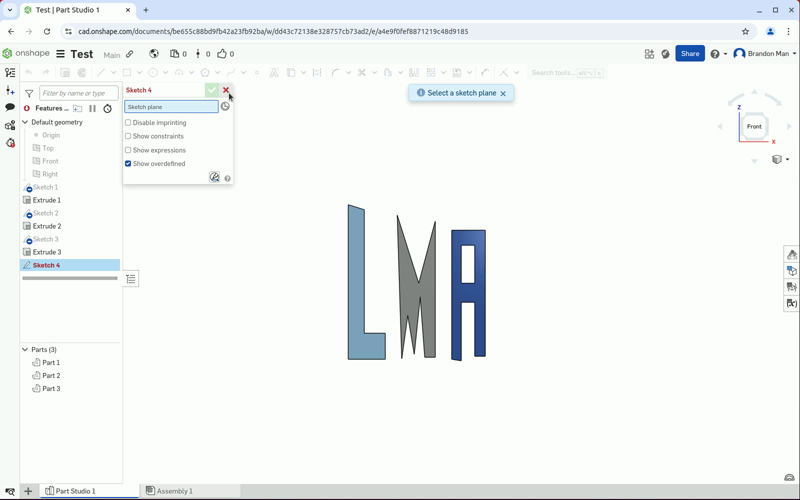
mouse_move(73, 163)
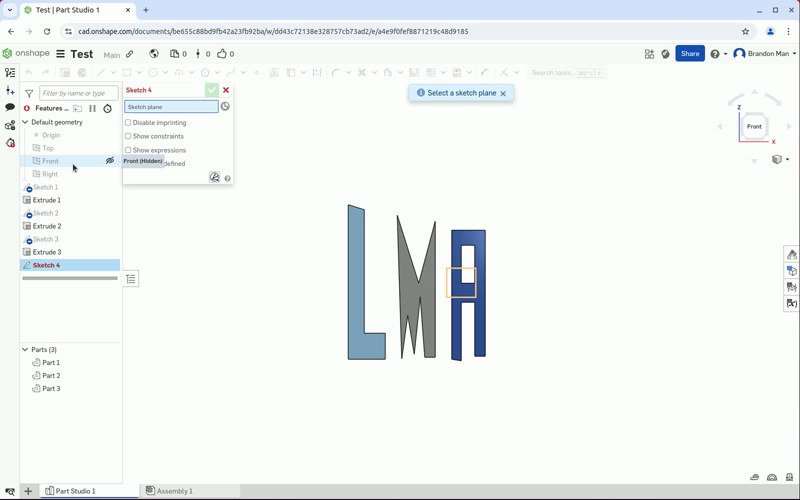
click(73, 163)
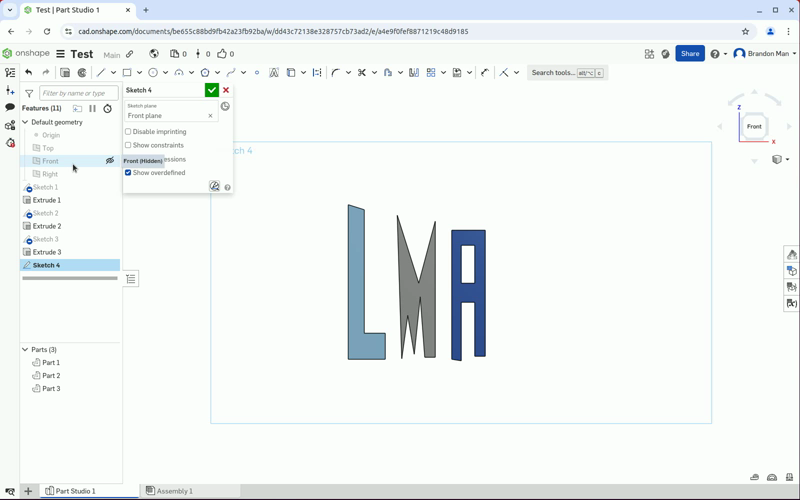
mouse_move(73, 352)
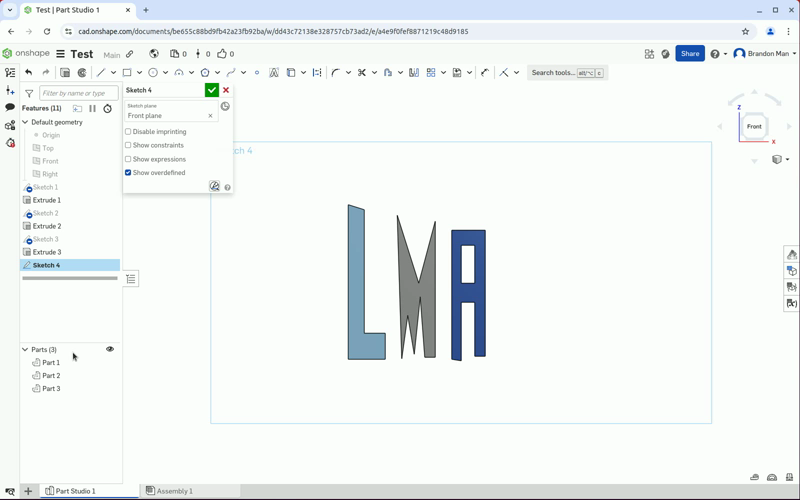
key(y)
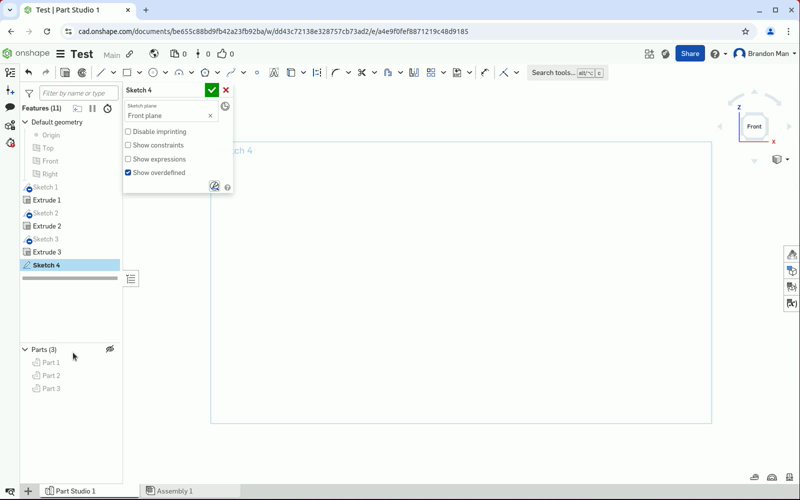
key(l)
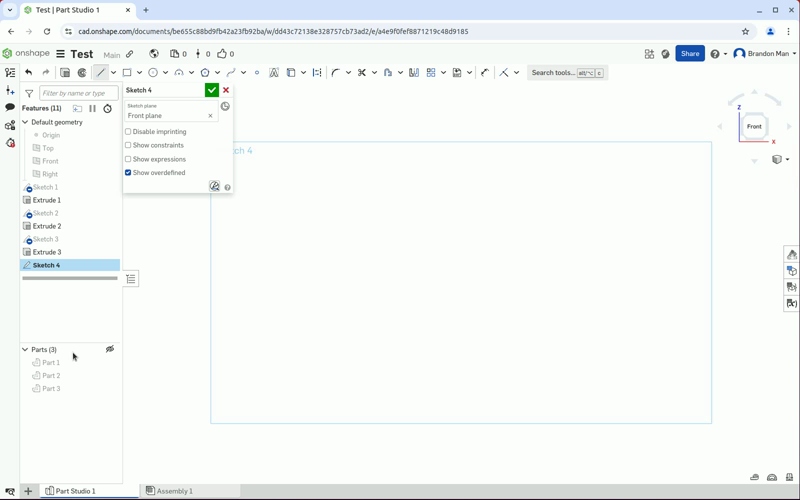
key_down(shift)
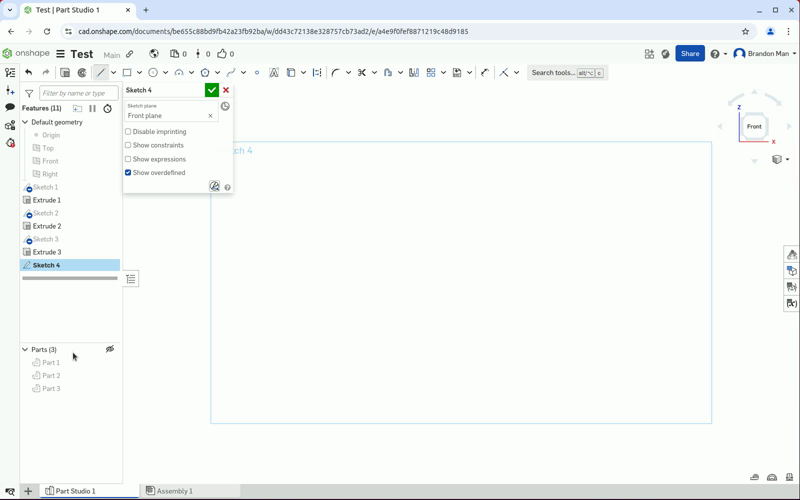
mouse_move(499, 230)
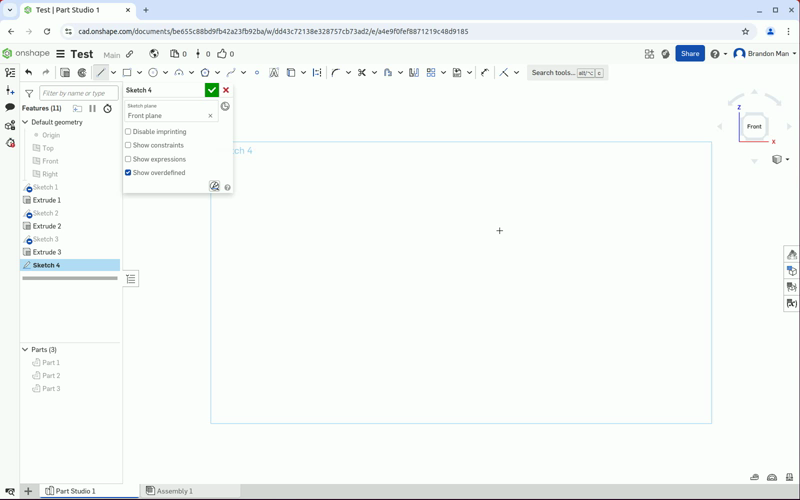
click(499, 230)
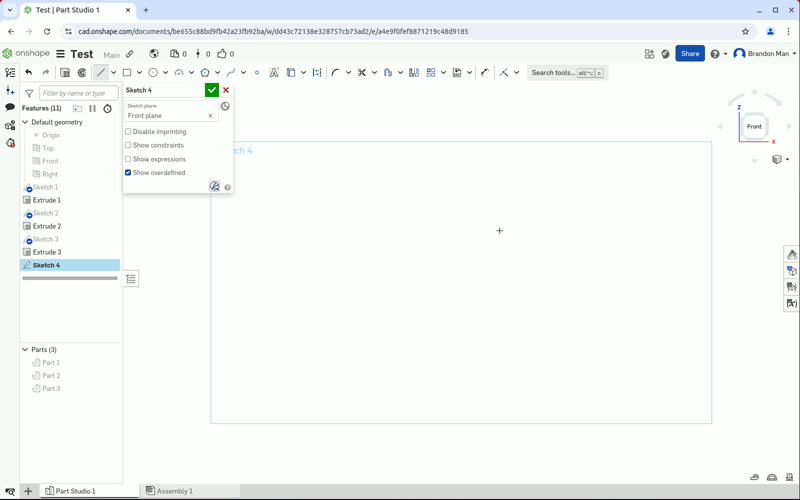
key_up(shift)
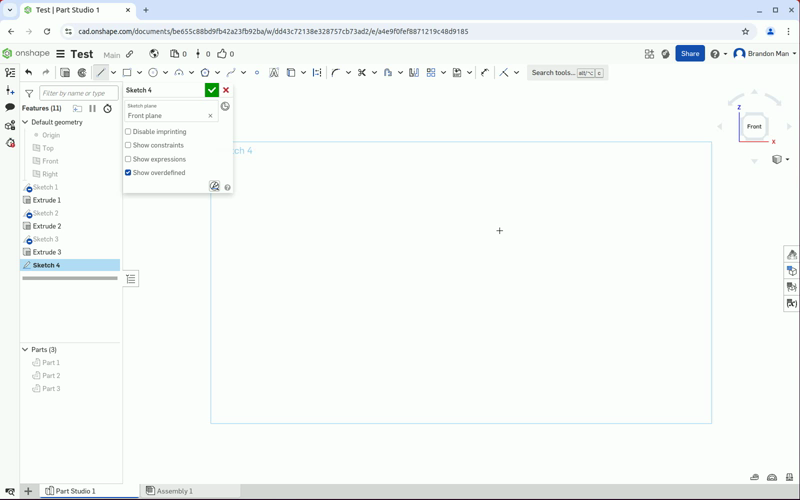
key_down(shift)
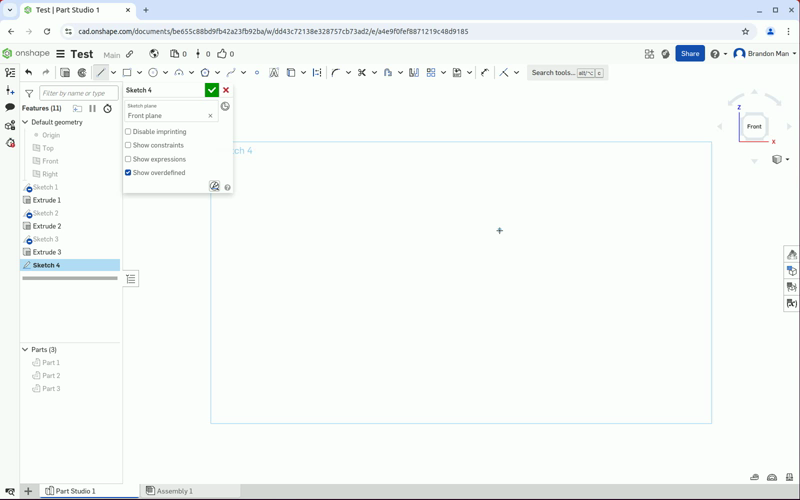
mouse_move(500, 355)
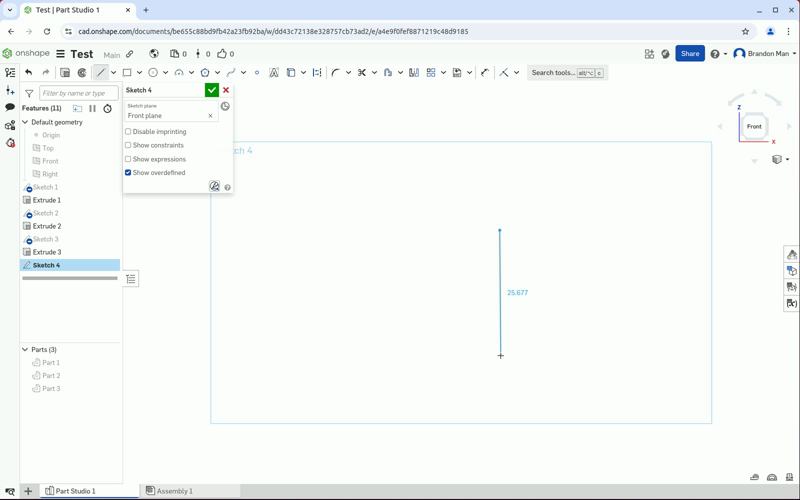
click(500, 355)
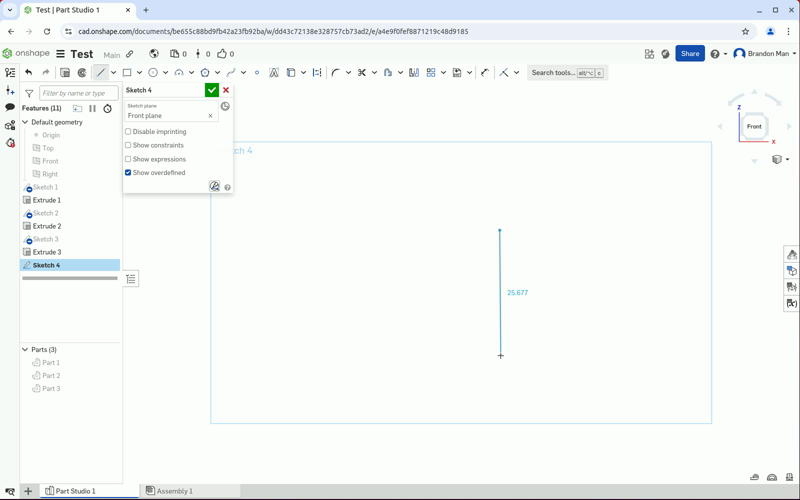
key_up(shift)
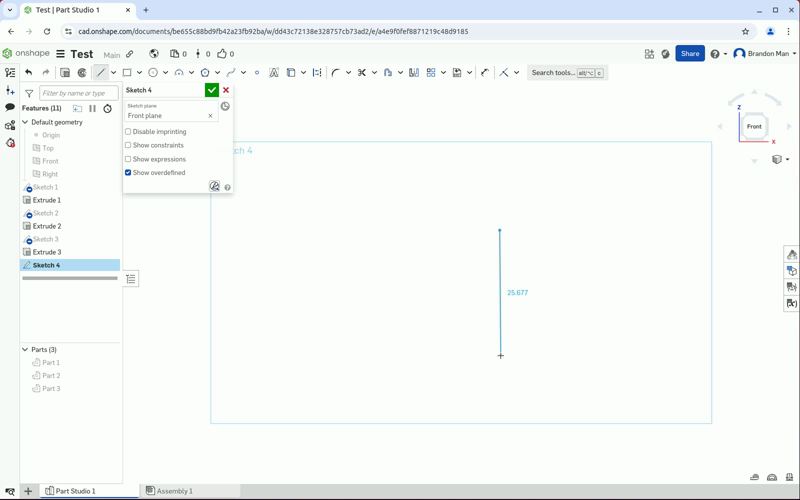
key_down(shift)
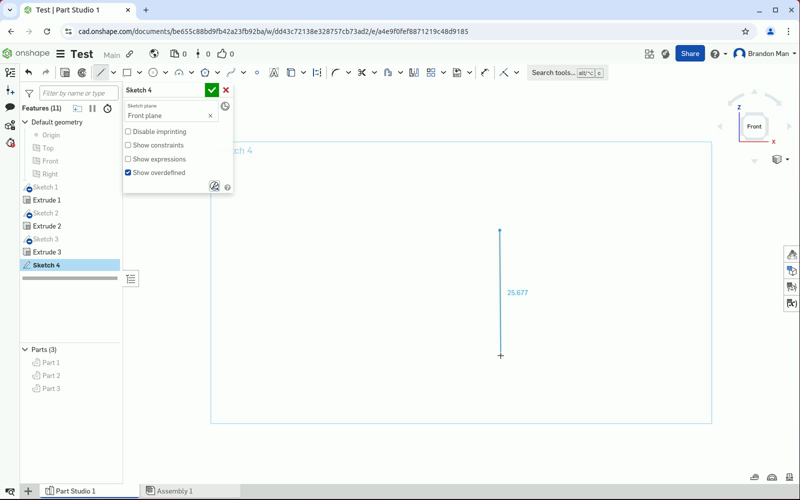
mouse_move(530, 355)
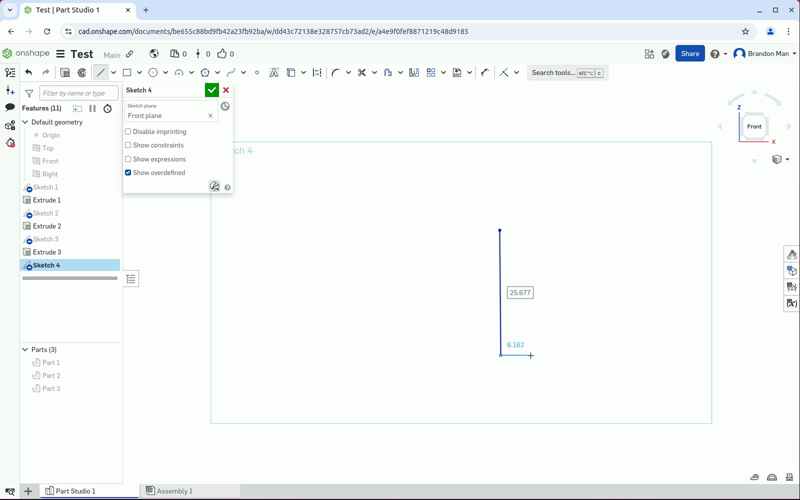
mouse_move(535, 355)
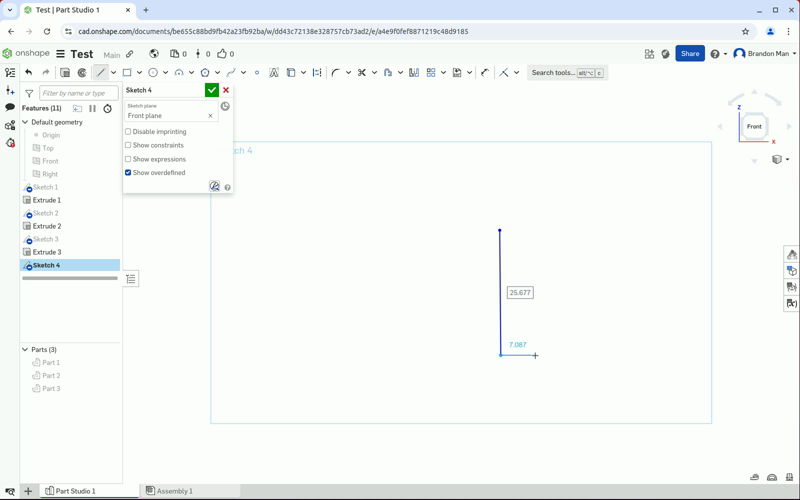
click(535, 355)
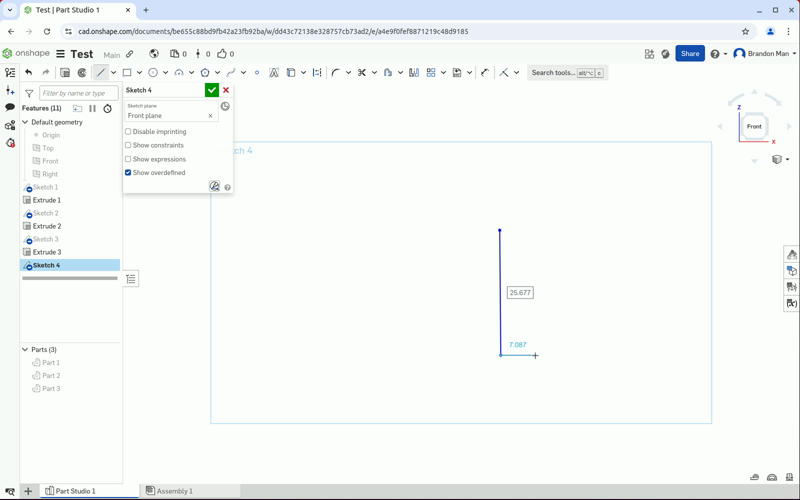
key_up(shift)
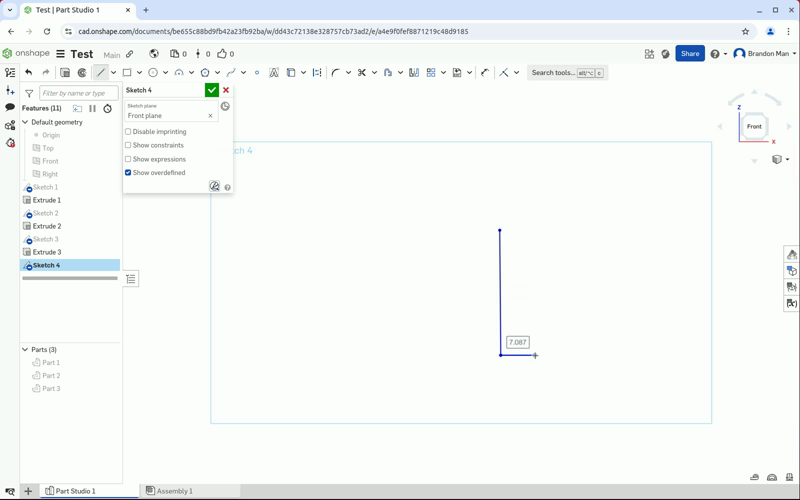
key_down(shift)
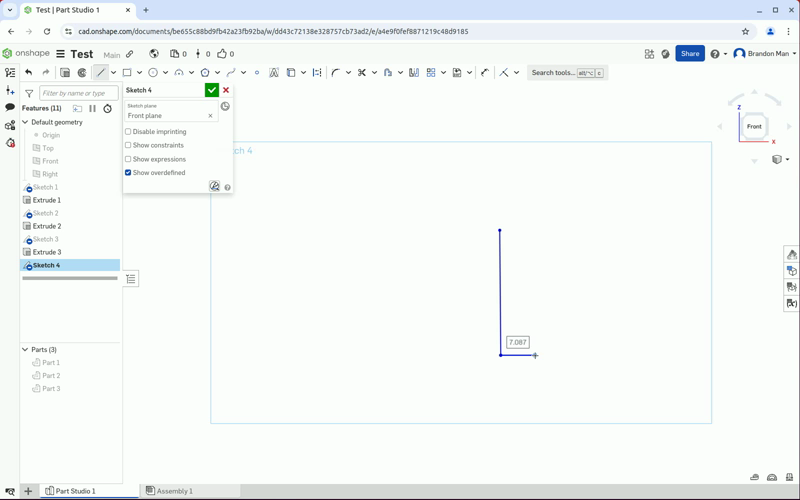
mouse_move(535, 230)
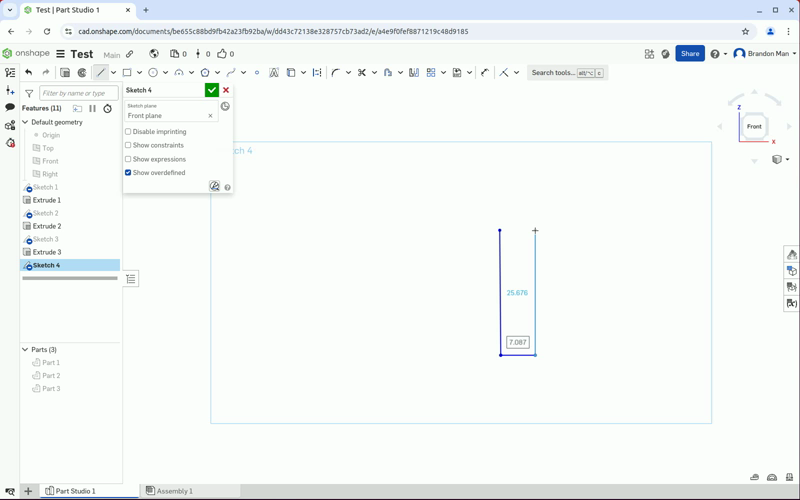
click(535, 230)
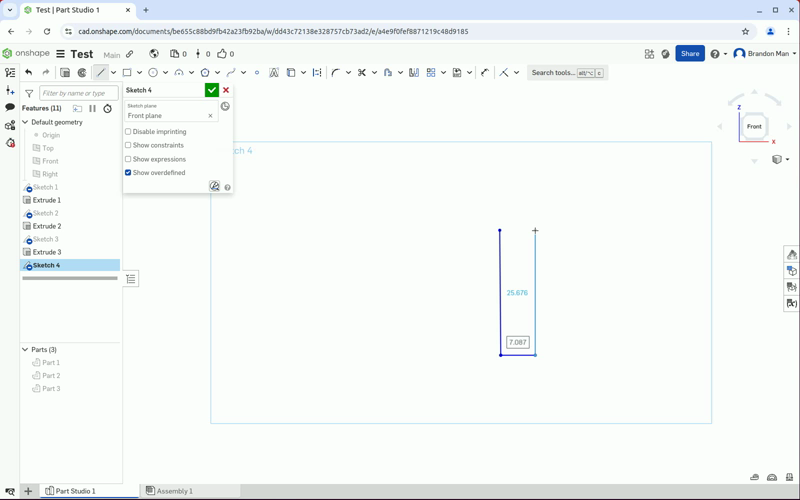
key_up(shift)
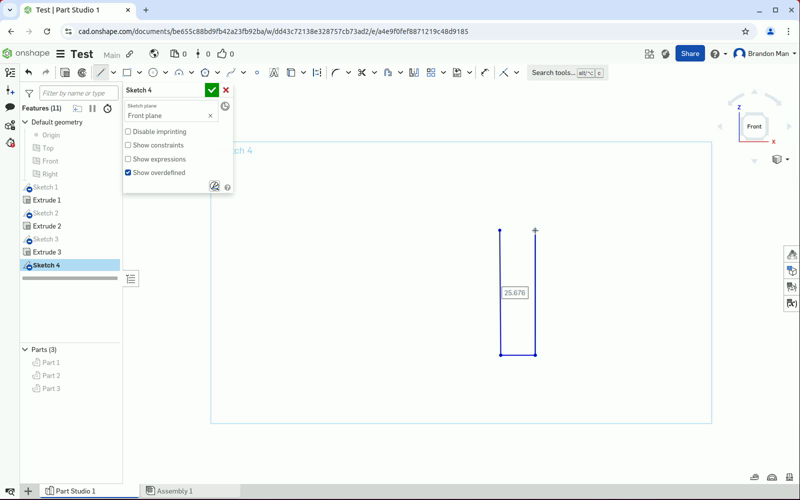
mouse_move(565, 230)
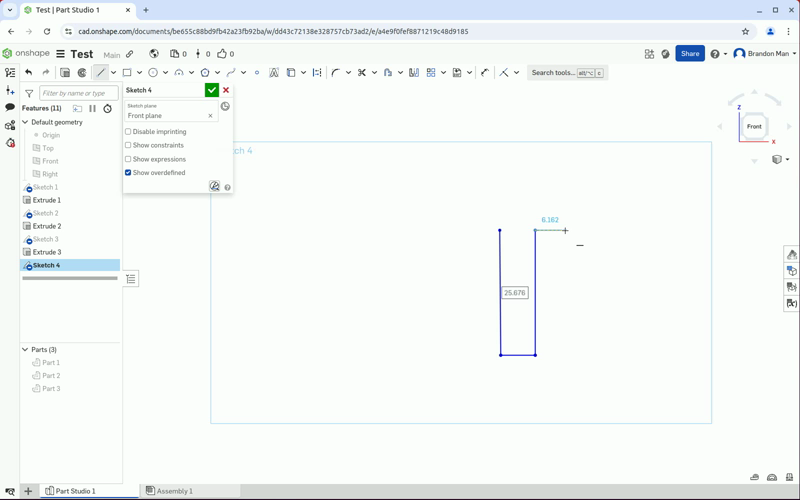
key_down(shift)
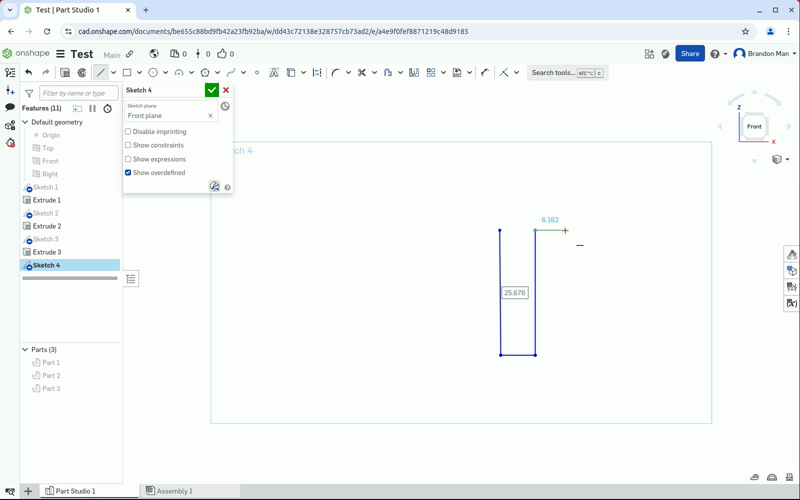
mouse_move(499, 230)
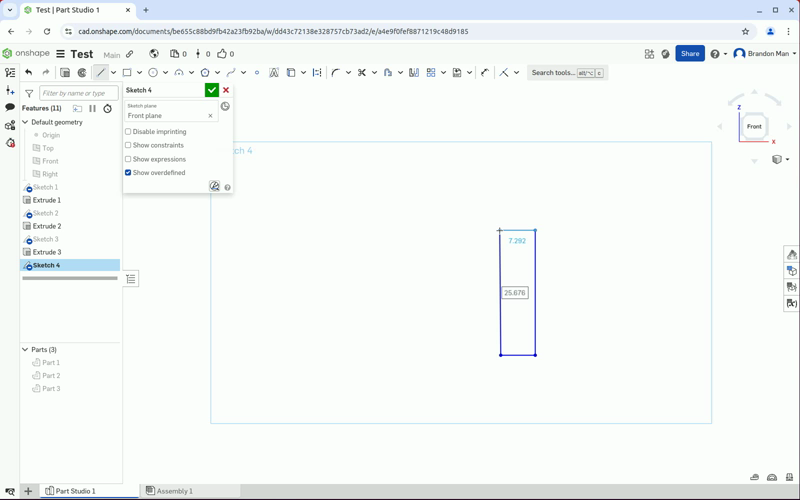
key_up(shift)
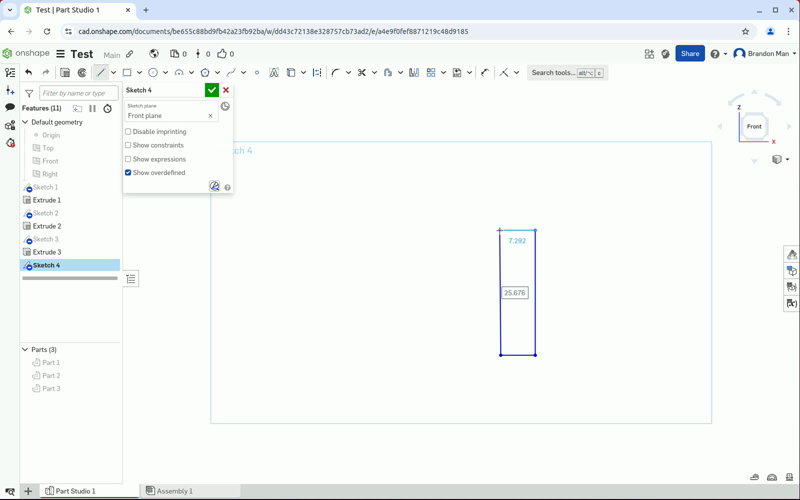
click(499, 230)
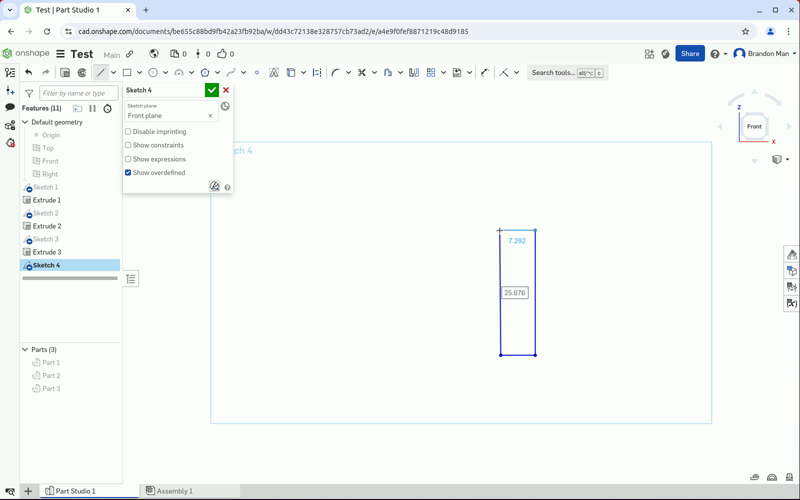
key(esc)
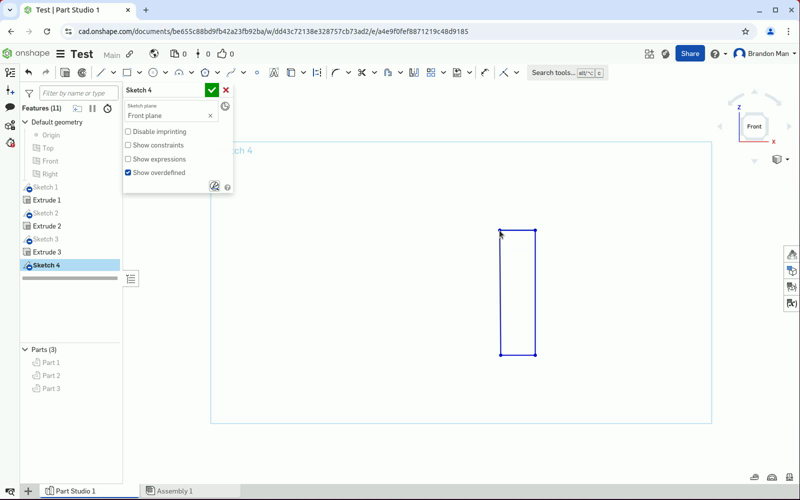
key(l)
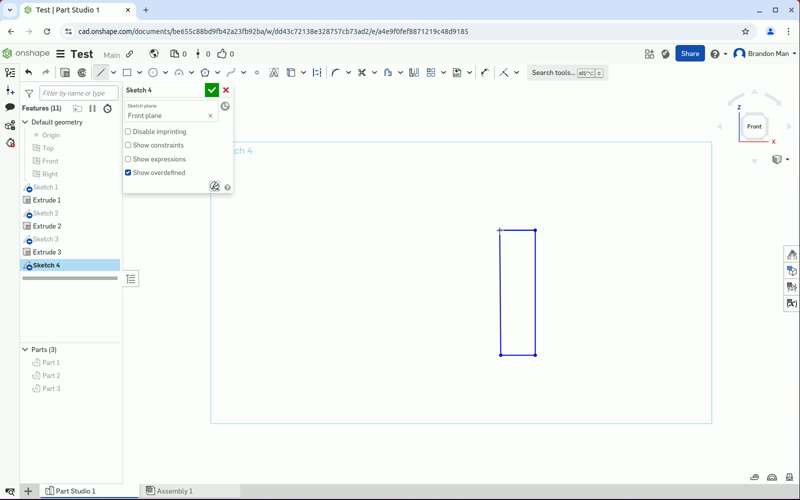
key_down(shift)
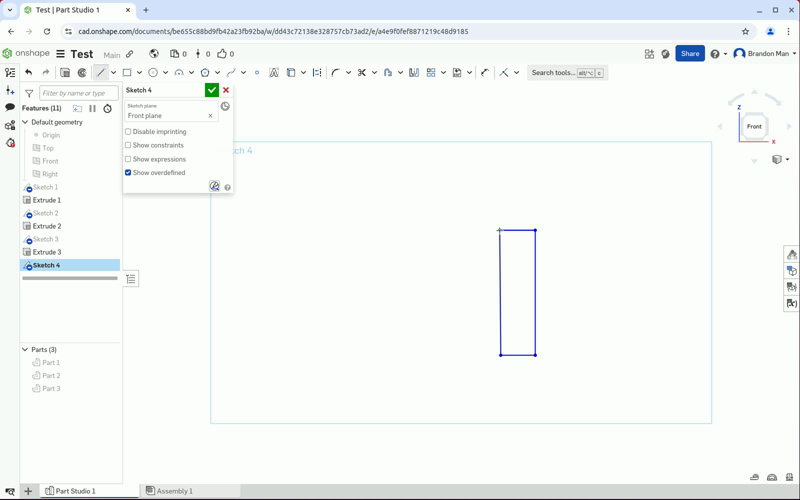
mouse_move(507, 248)
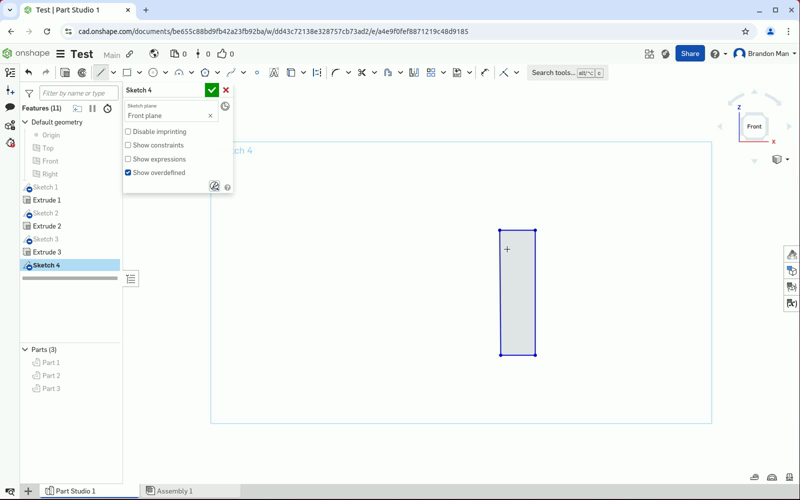
click(507, 248)
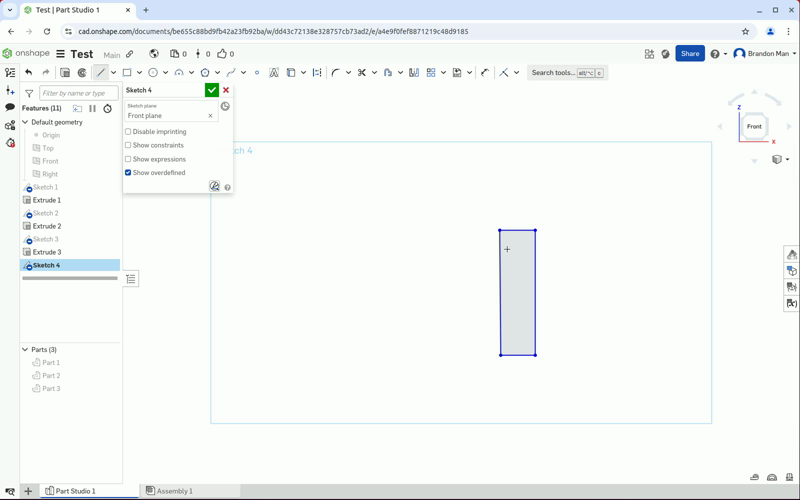
key_up(shift)
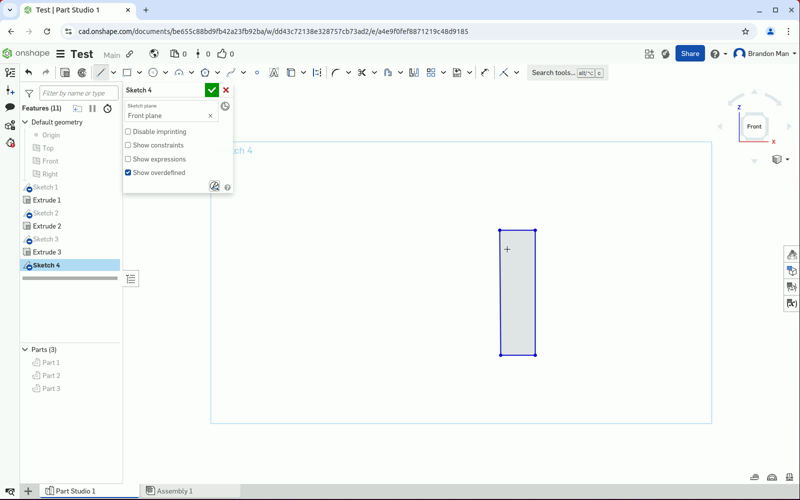
key_down(shift)
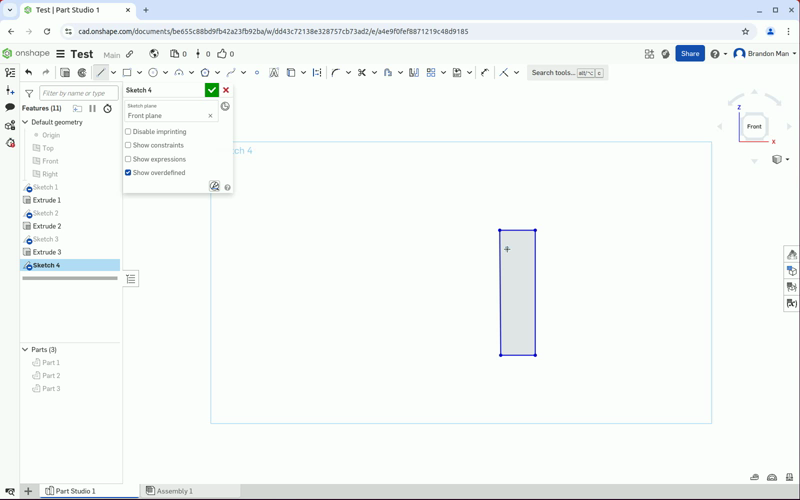
mouse_move(513, 340)
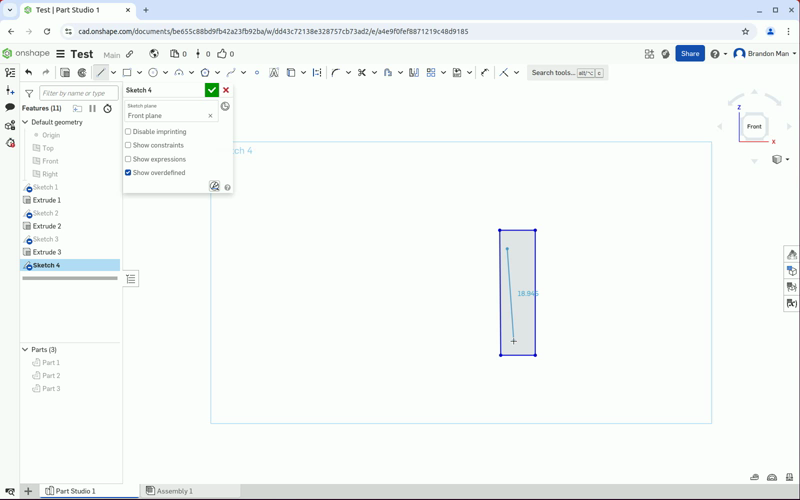
click(513, 340)
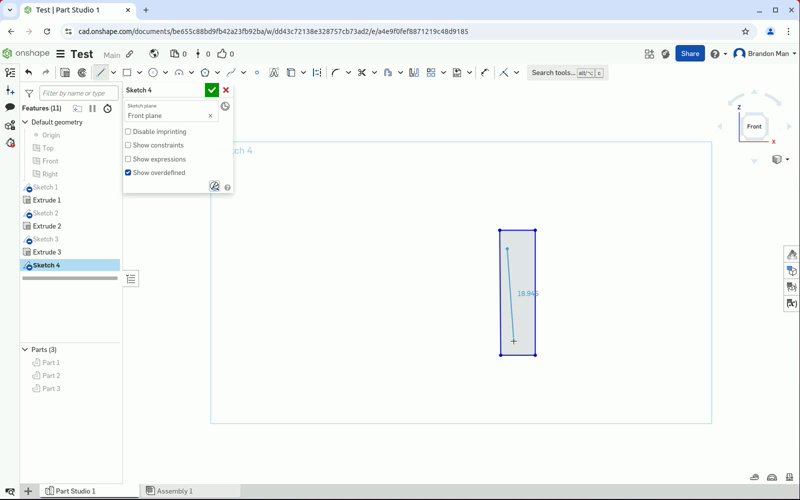
key_up(shift)
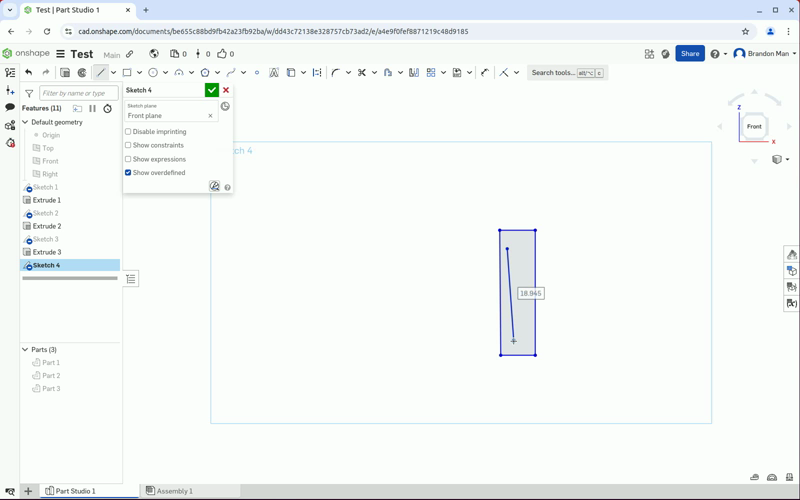
key_down(shift)
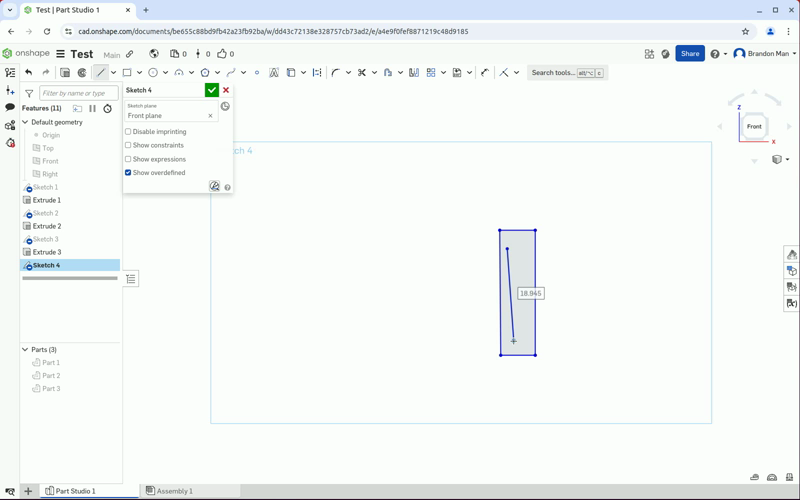
mouse_move(543, 340)
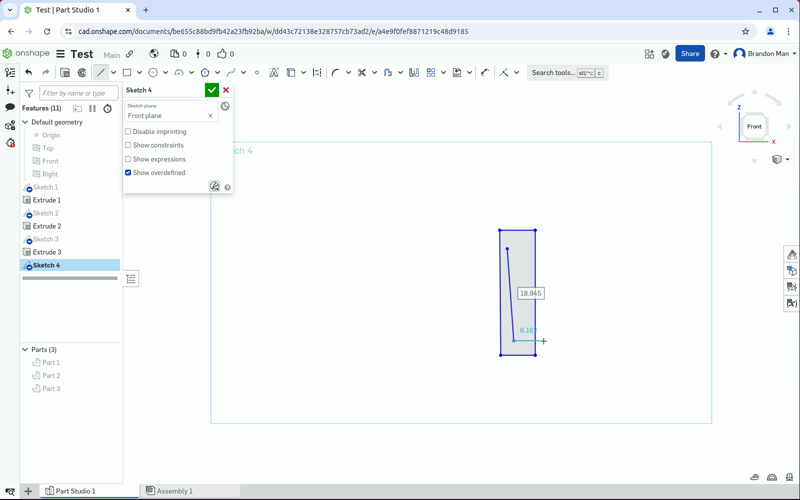
mouse_move(527, 340)
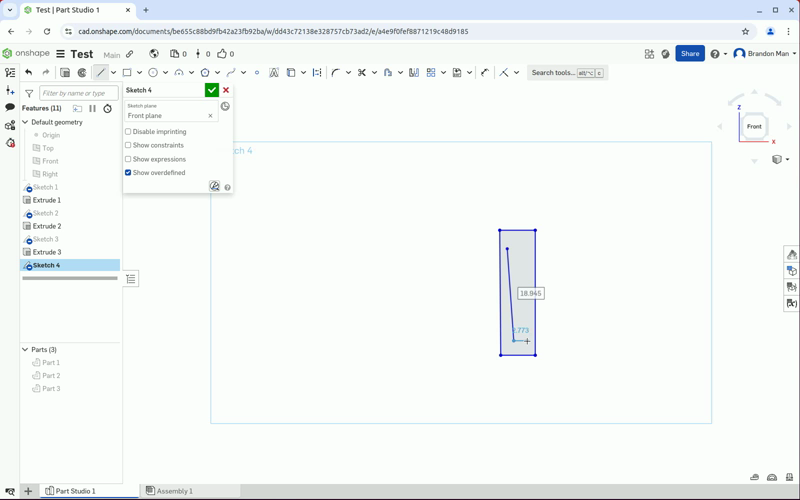
click(527, 340)
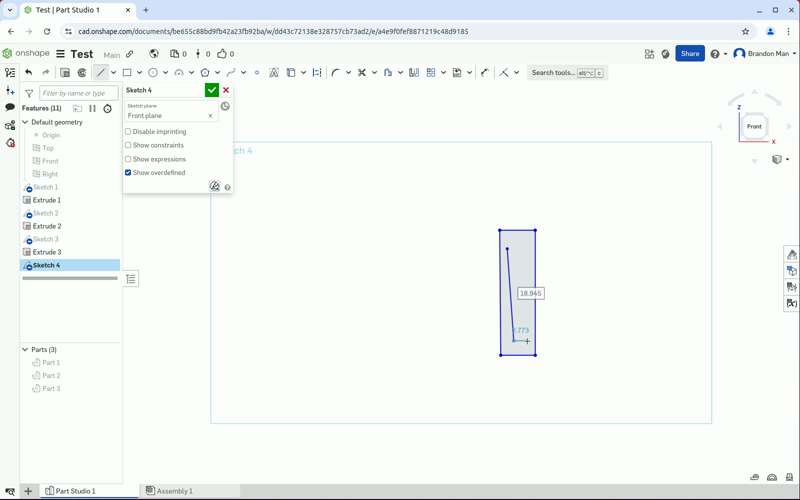
key_up(shift)
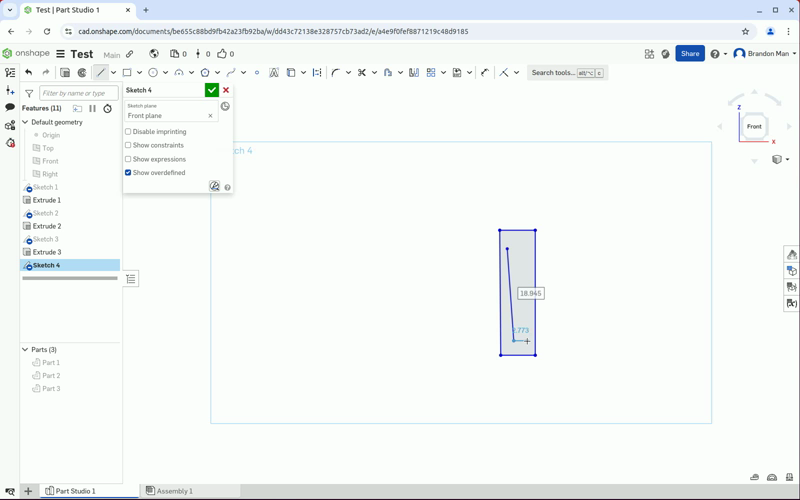
key_down(shift)
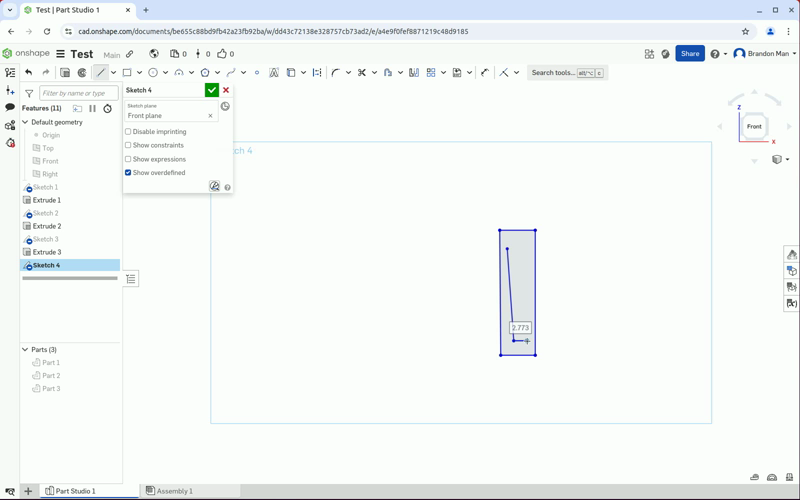
mouse_move(527, 248)
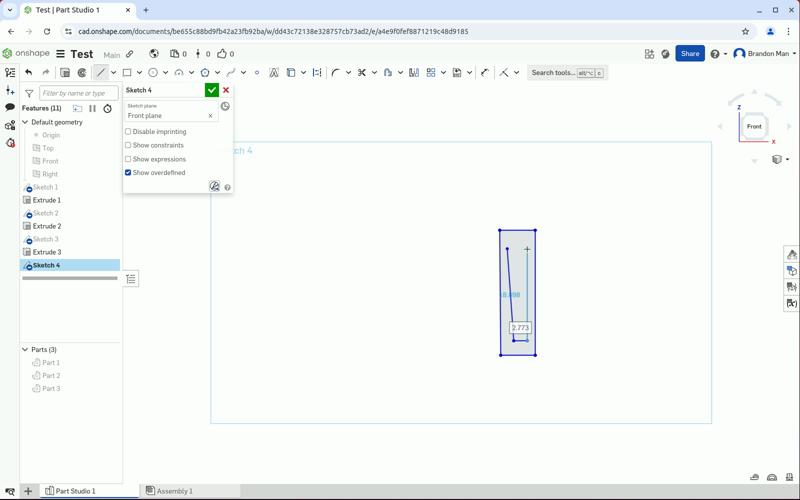
click(527, 248)
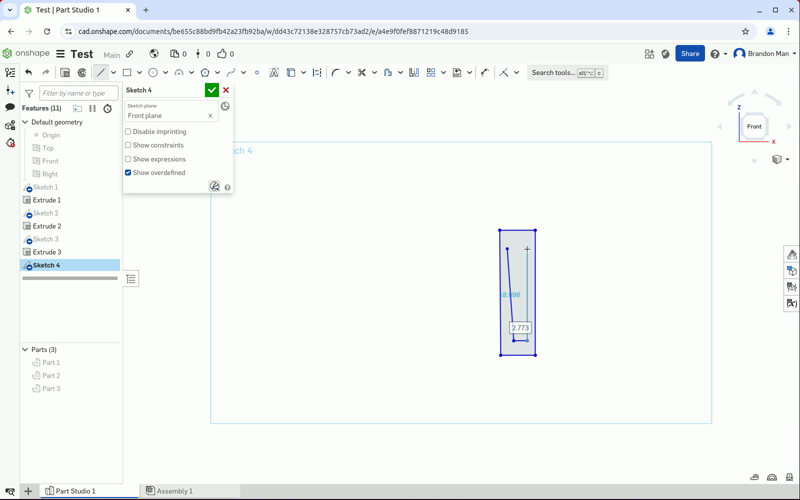
key_up(shift)
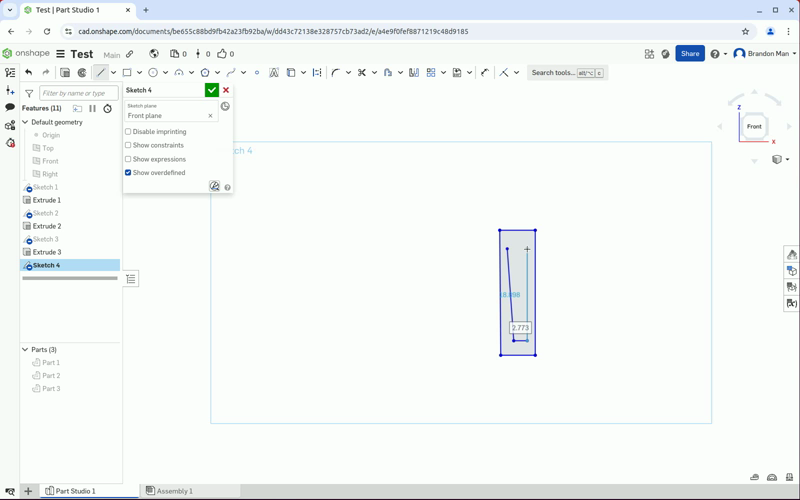
mouse_move(557, 248)
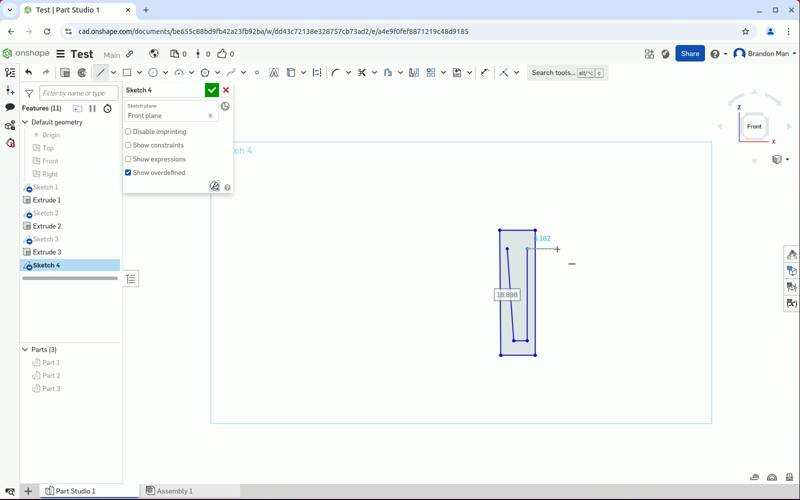
key_down(shift)
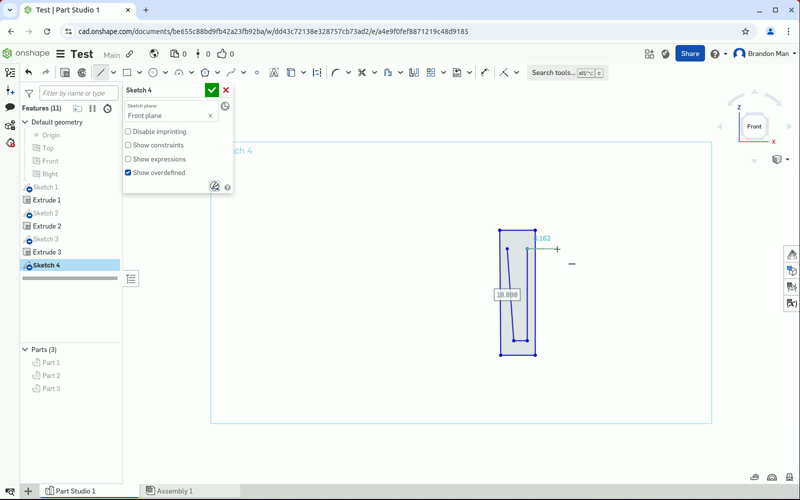
mouse_move(507, 248)
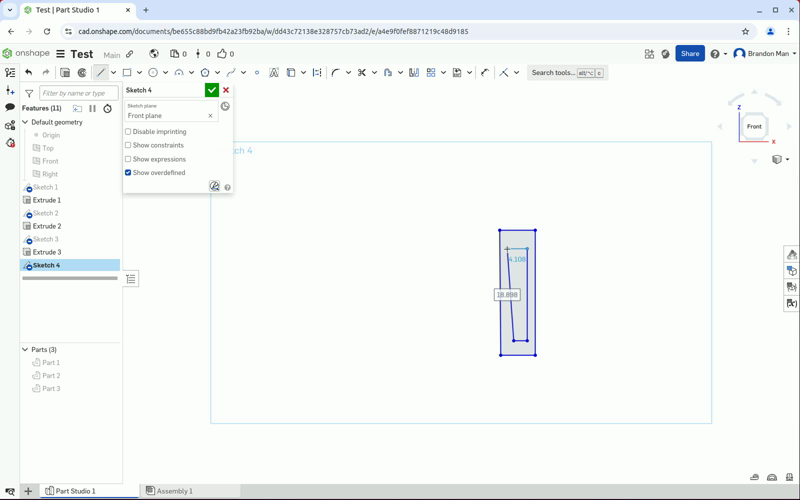
key_up(shift)
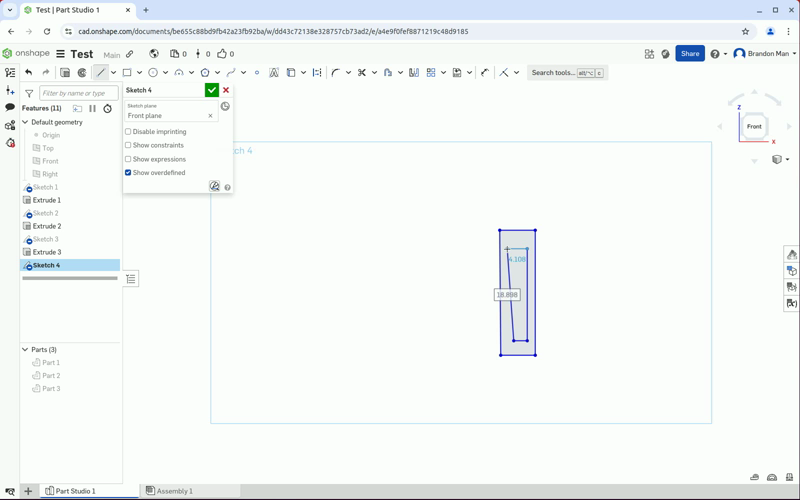
click(507, 248)
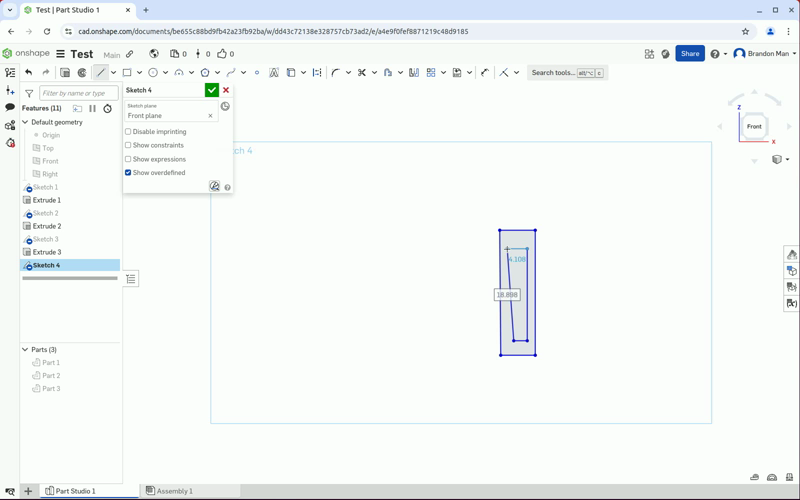
key(esc)
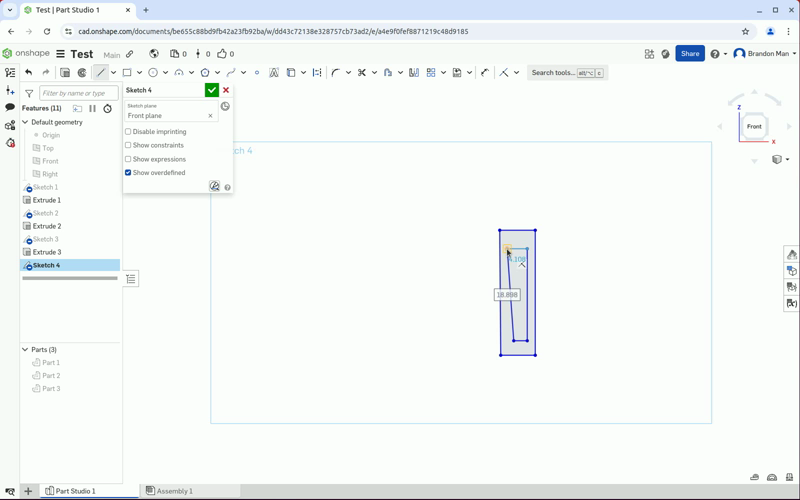
mouse_move(501, 247)
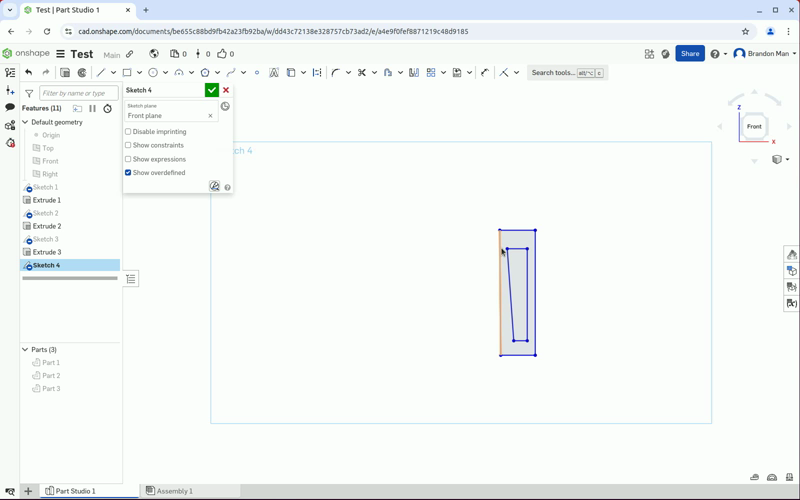
click(501, 247)
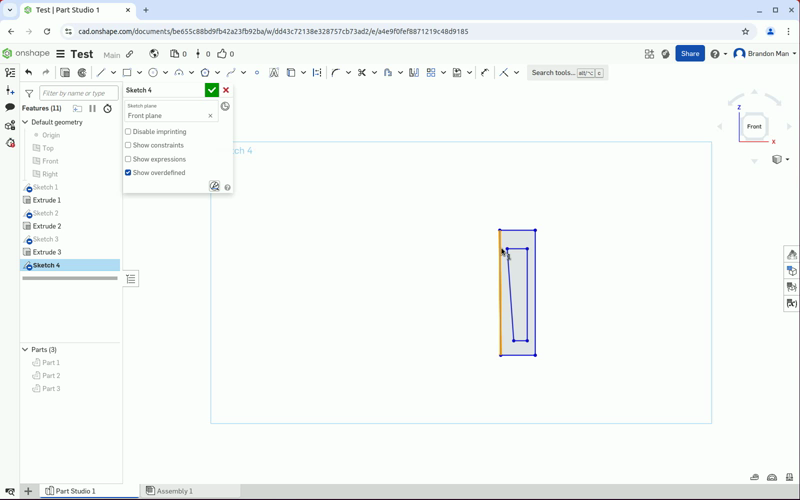
mouse_move(73, 352)
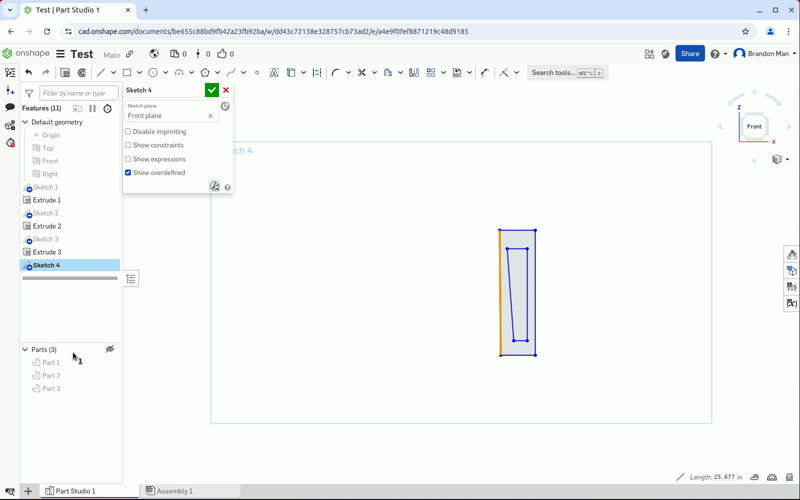
key(shift+y)
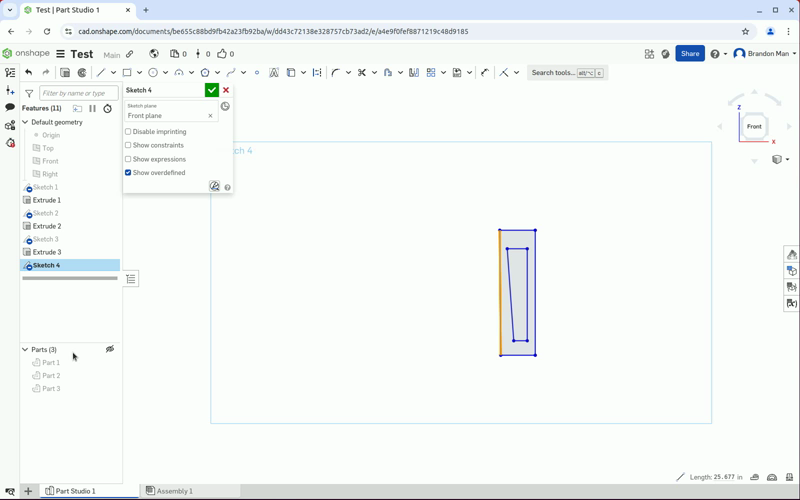
key(shift+e)
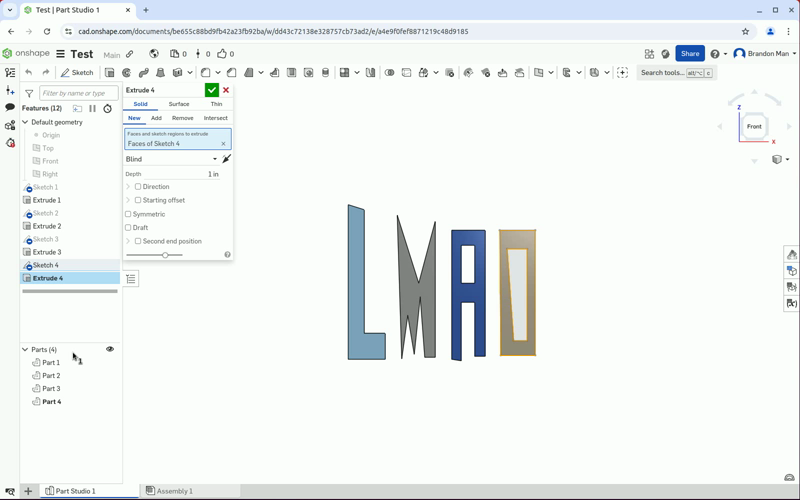
mouse_move(143, 106)
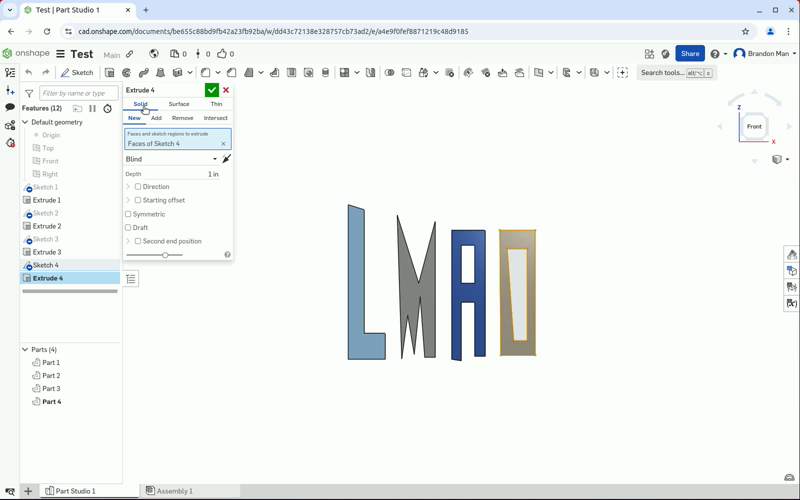
click(143, 106)
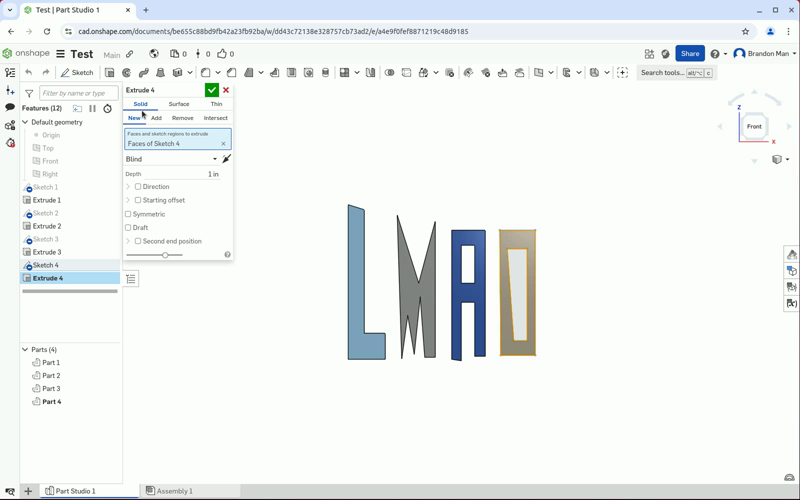
mouse_move(137, 120)
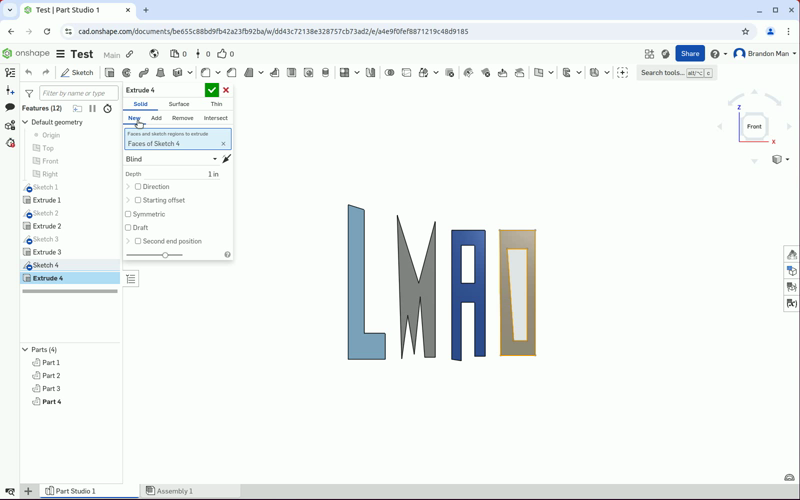
click(137, 120)
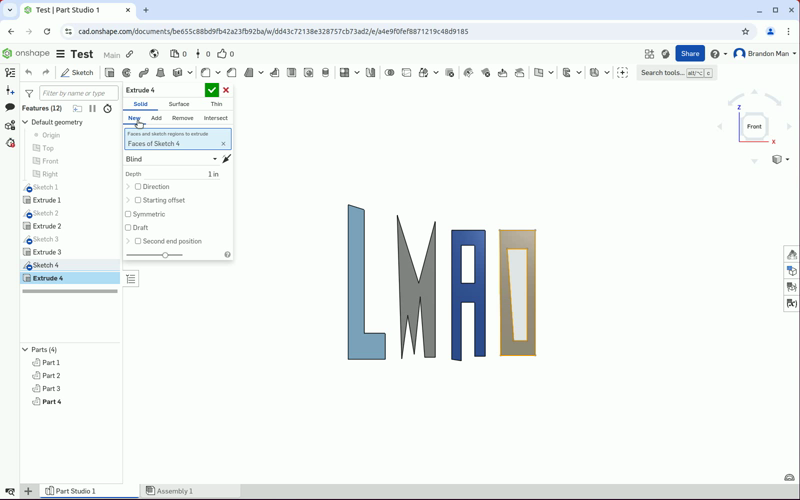
key(tab, 4)
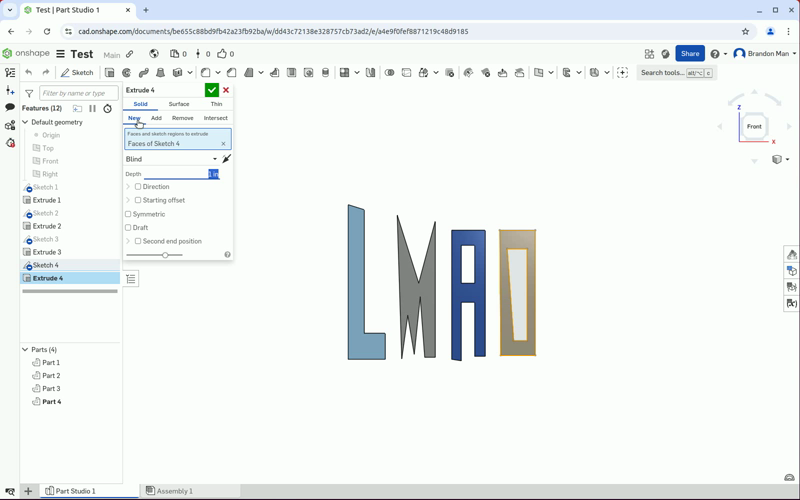
text(8.425)
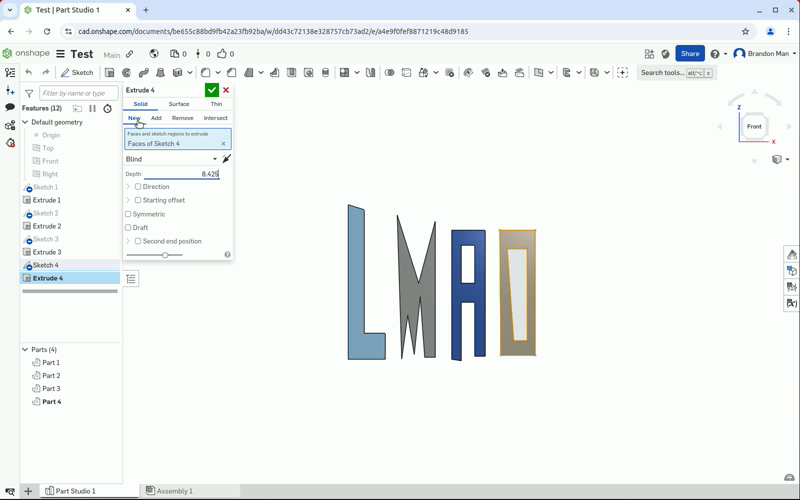
key(enter)
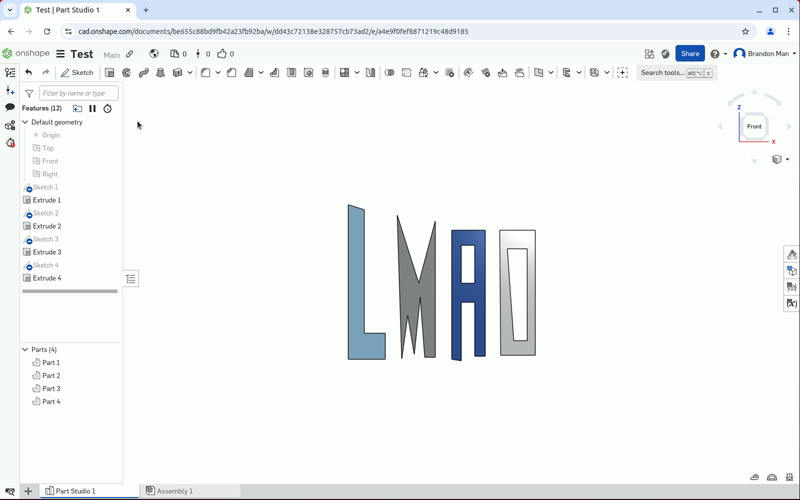
key(shift+h)
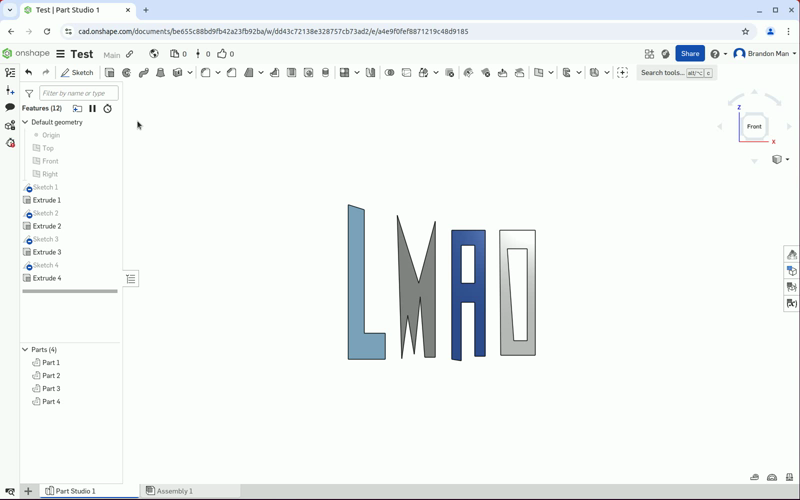
key(shift+h)
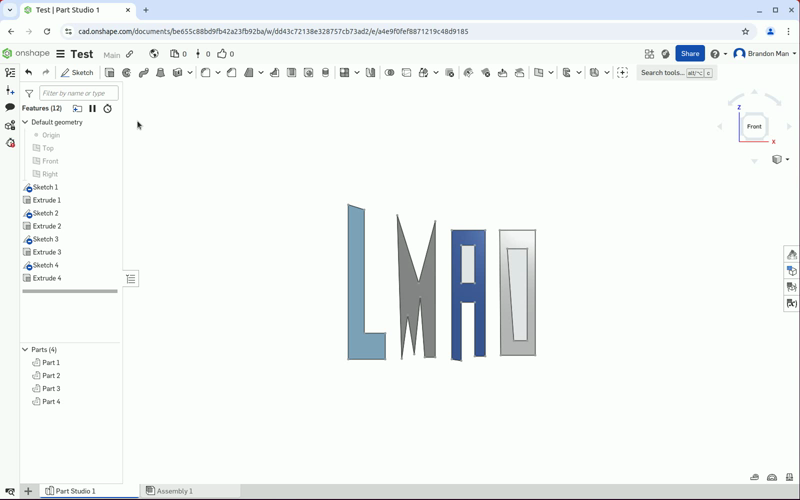
key(shift+7)
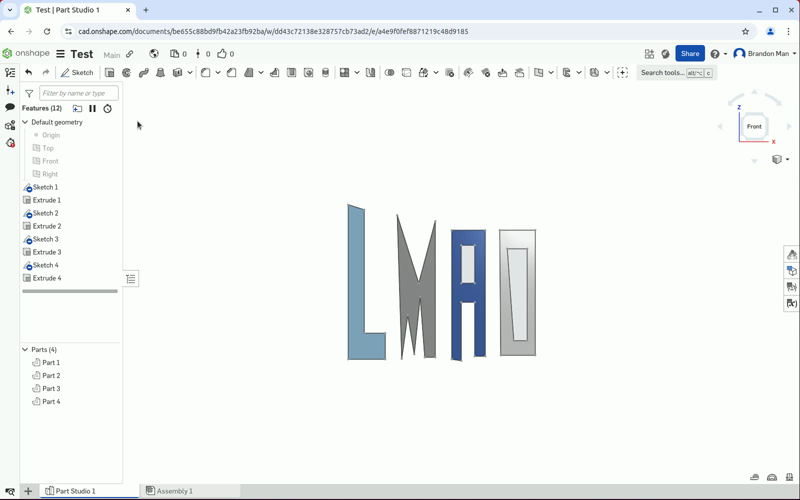
key(left, 2)
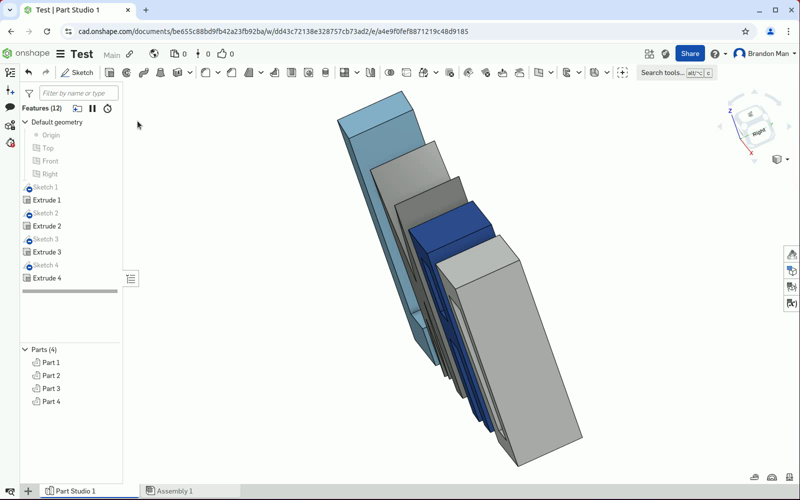
key(down, 2)
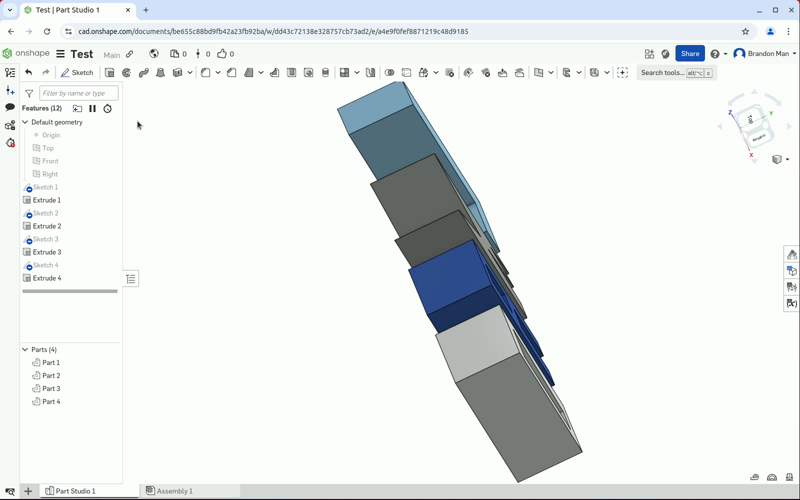
key(up, 2)
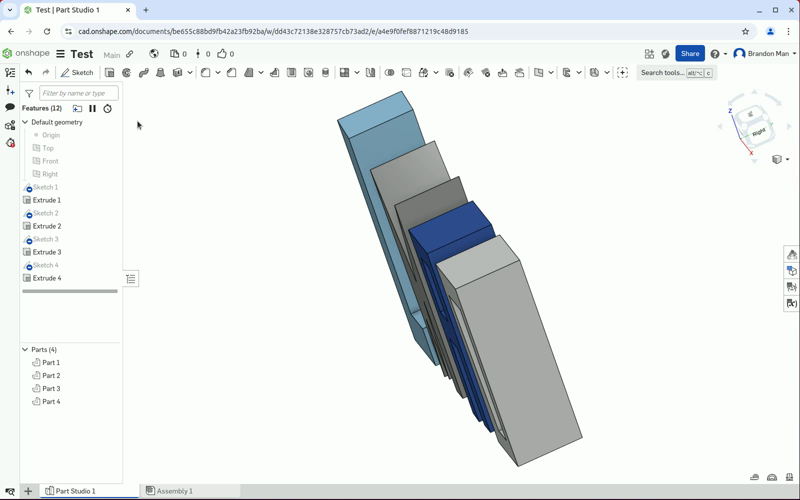
key(right, 2)
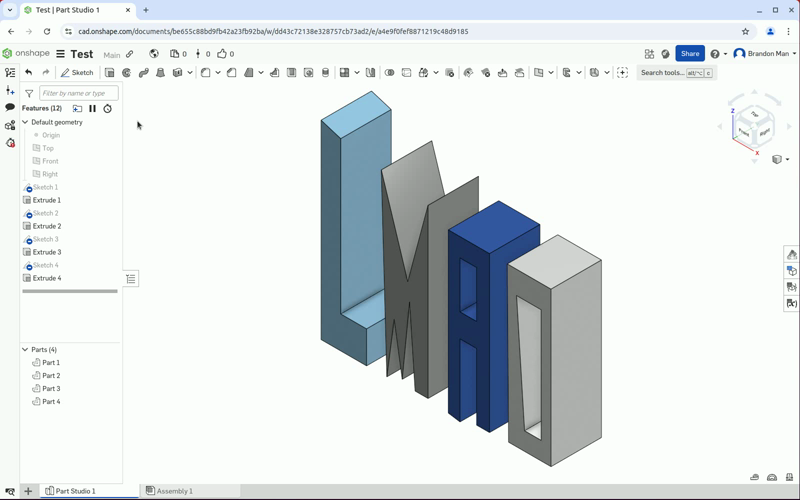
mouse_move(73, 189)
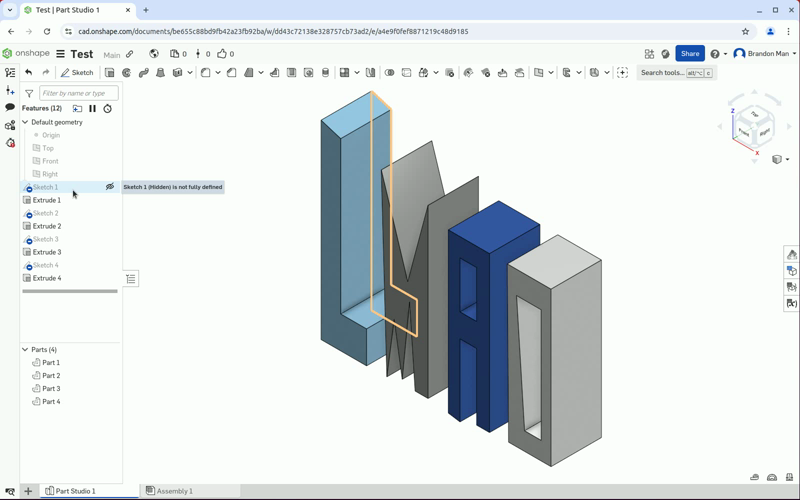
click(73, 189)